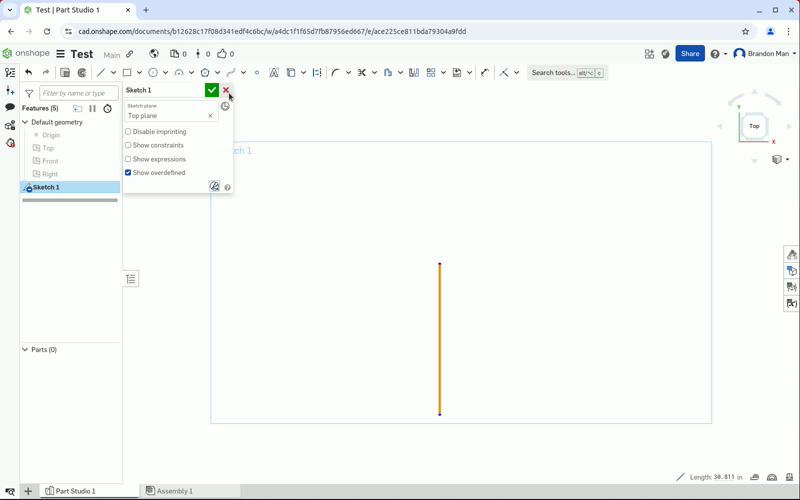
key(shift+h)
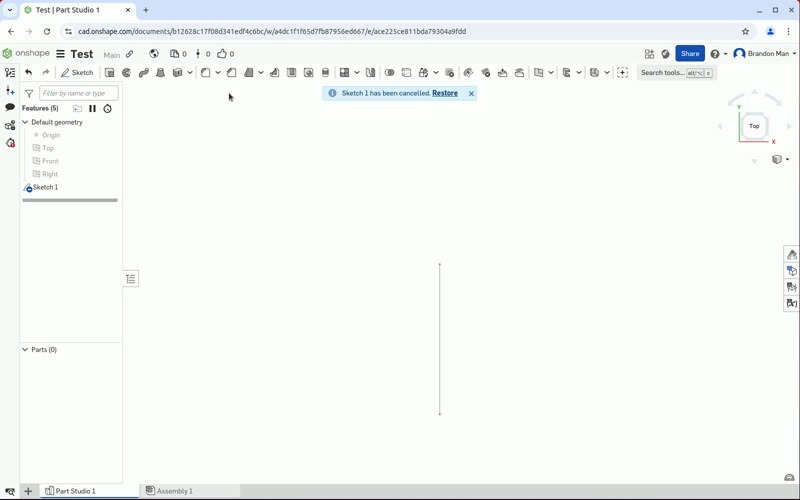
mouse_move(73, 352)
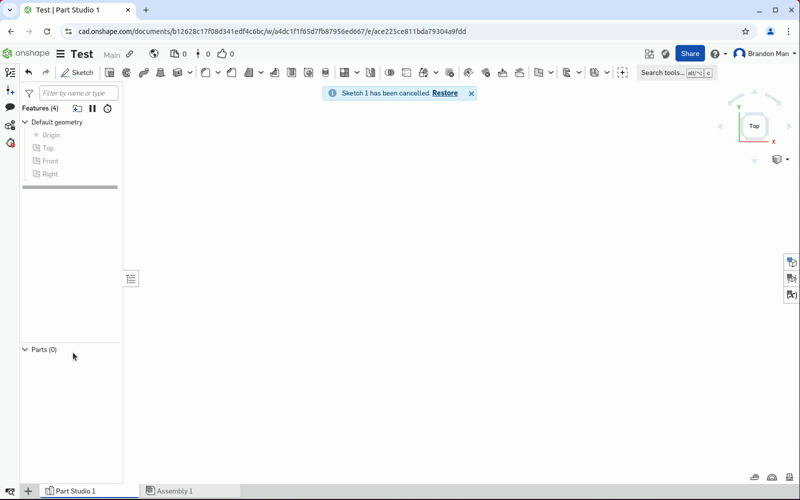
key(y)
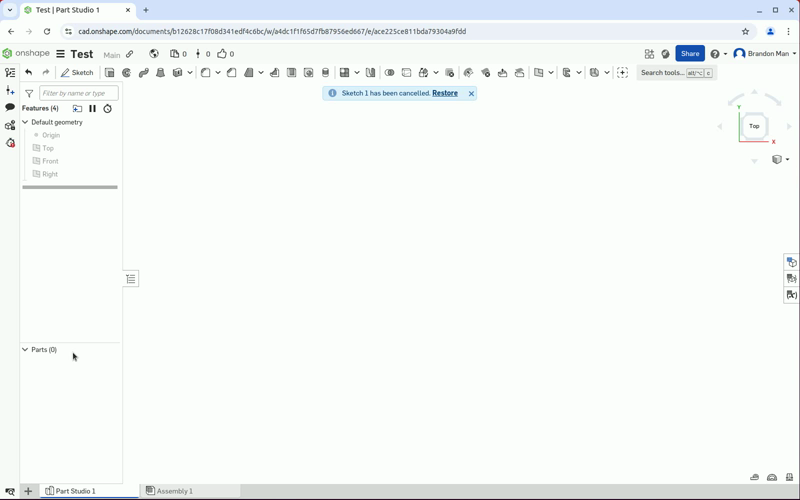
key(shift+p)
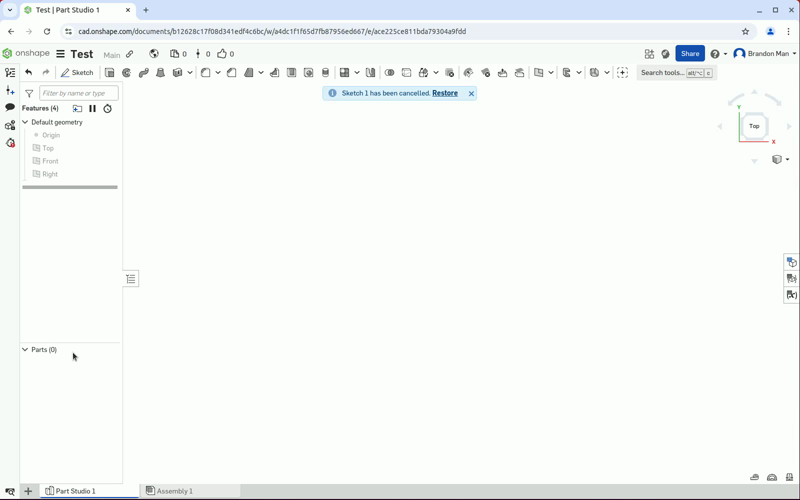
key(space)
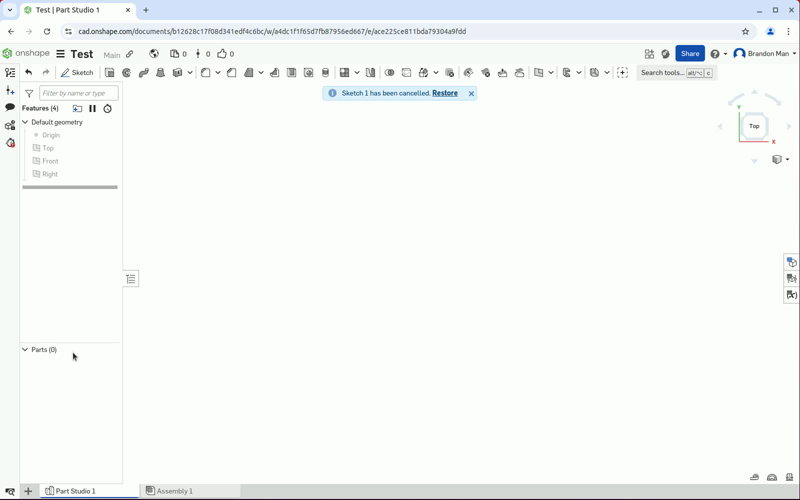
key_down(shift)
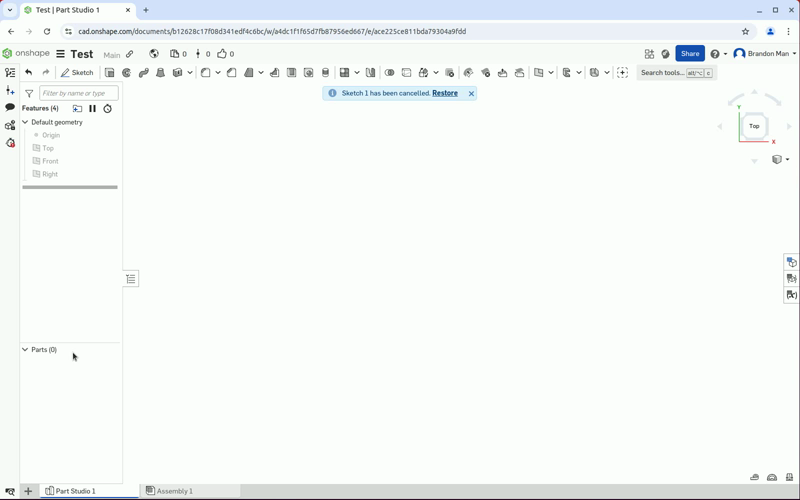
key(up)
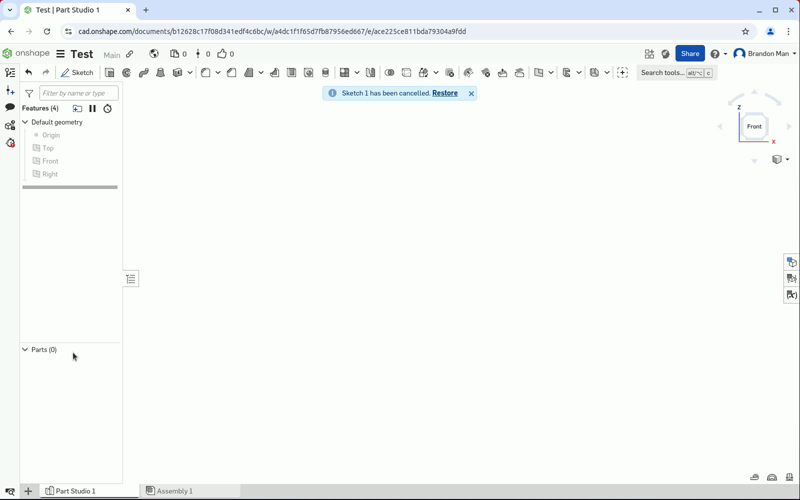
key_up(shift)
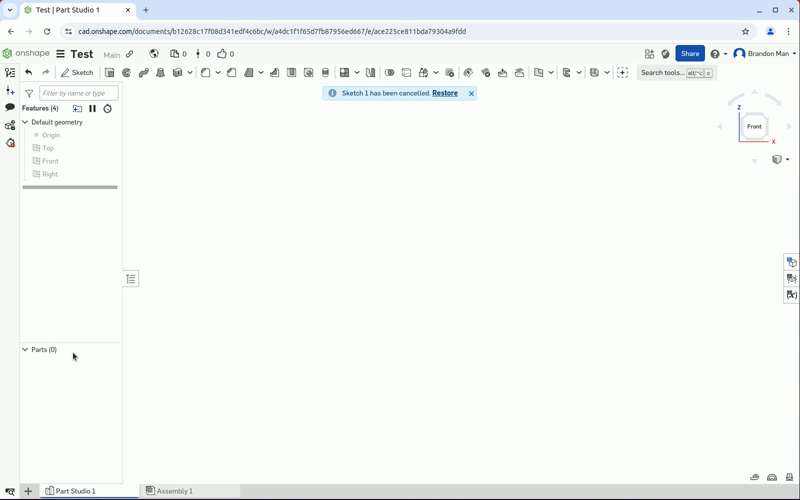
key(space)
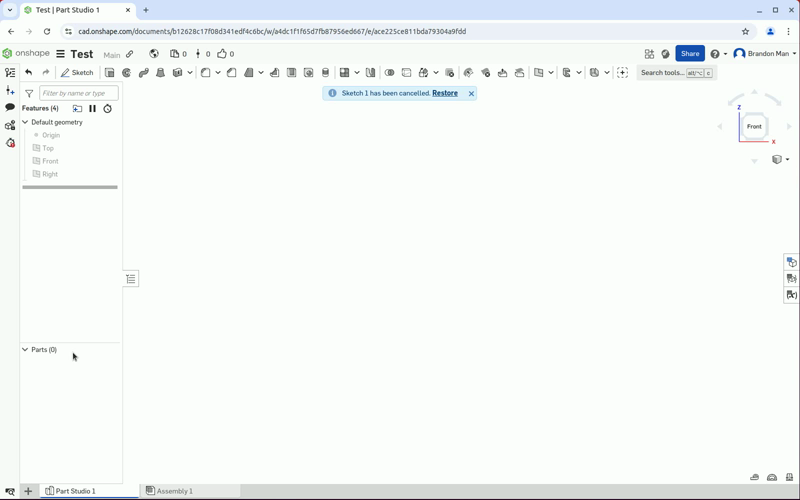
key_down(shift)
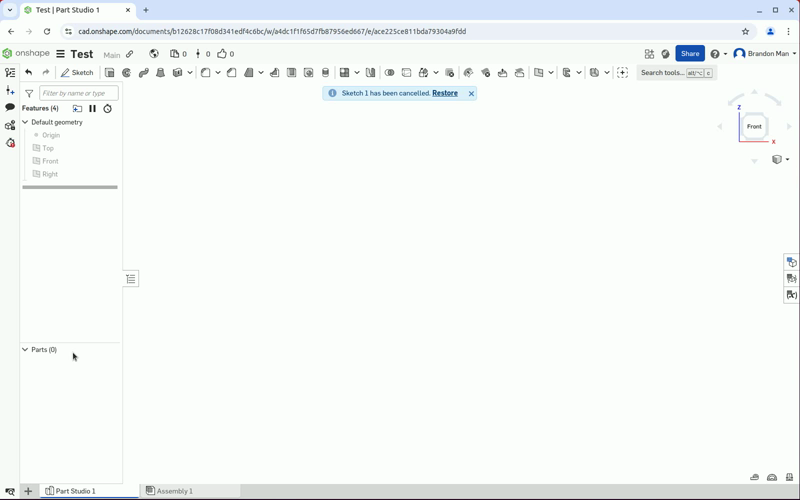
key(left)
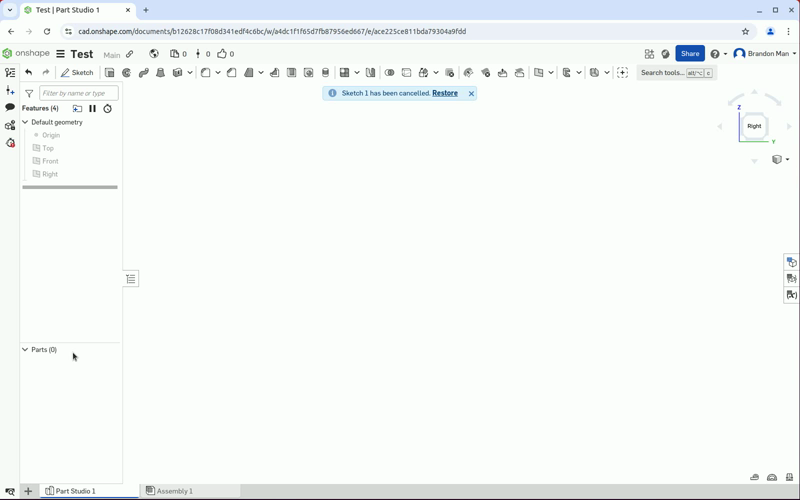
key_up(shift)
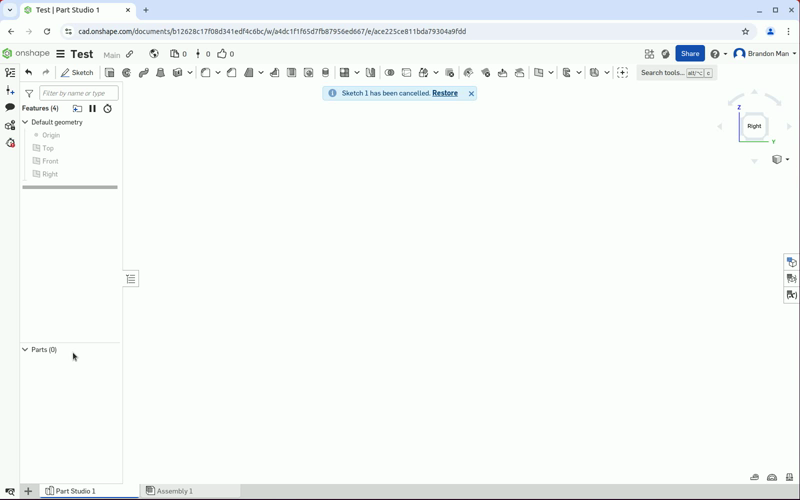
mouse_move(73, 352)
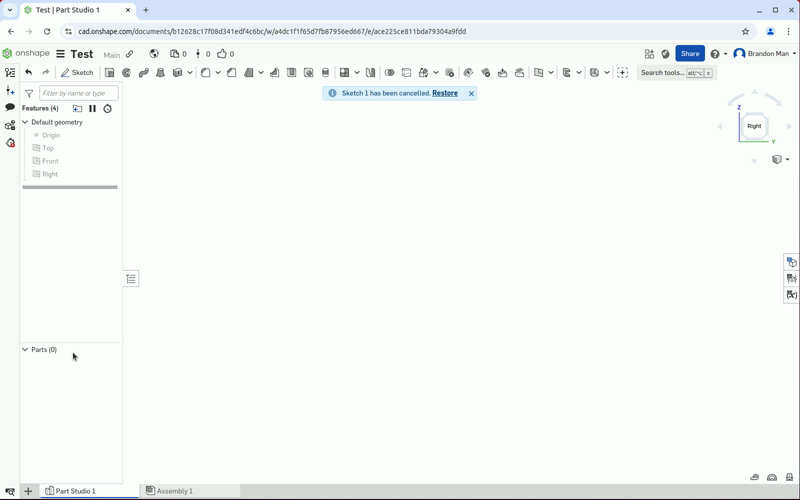
key(shift+y)
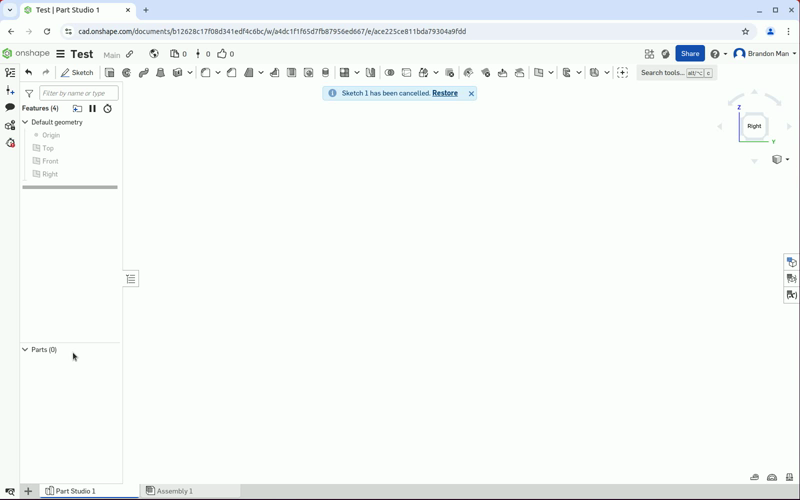
key(shift+s)
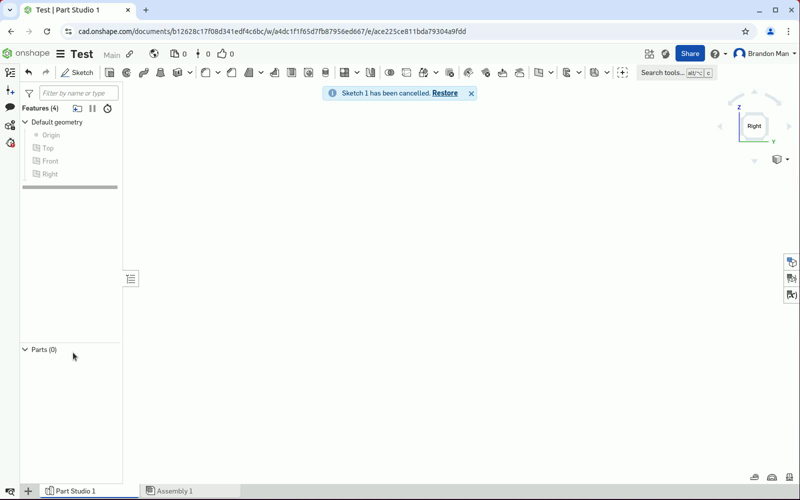
mouse_move(73, 176)
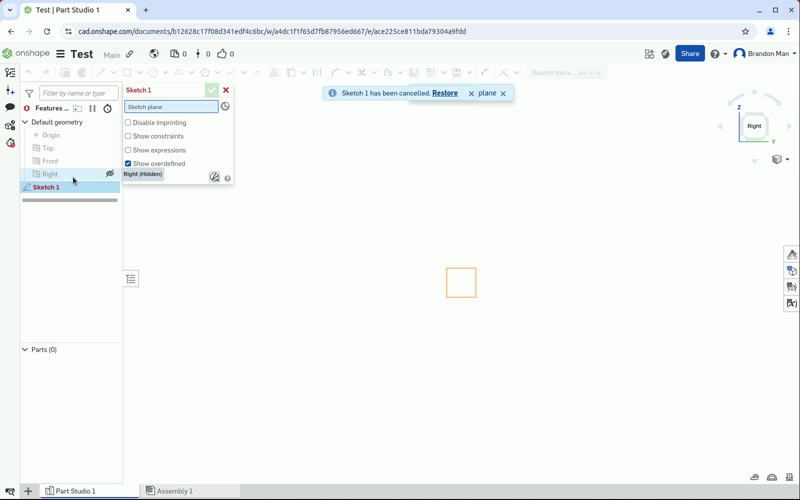
click(73, 176)
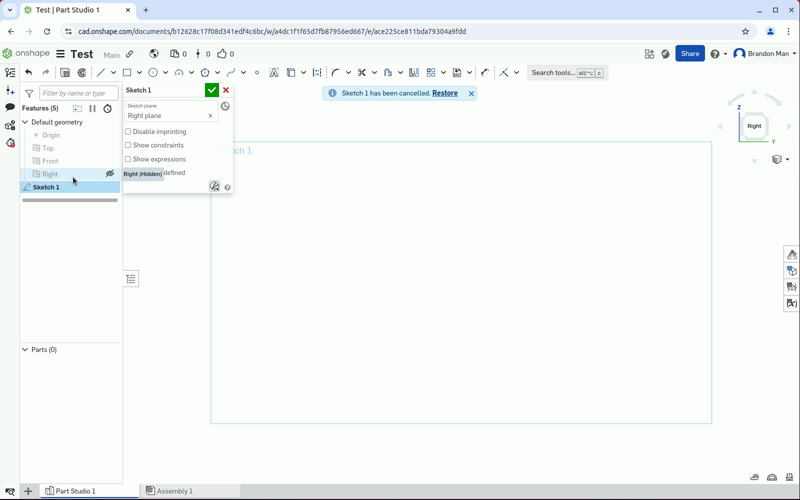
mouse_move(73, 352)
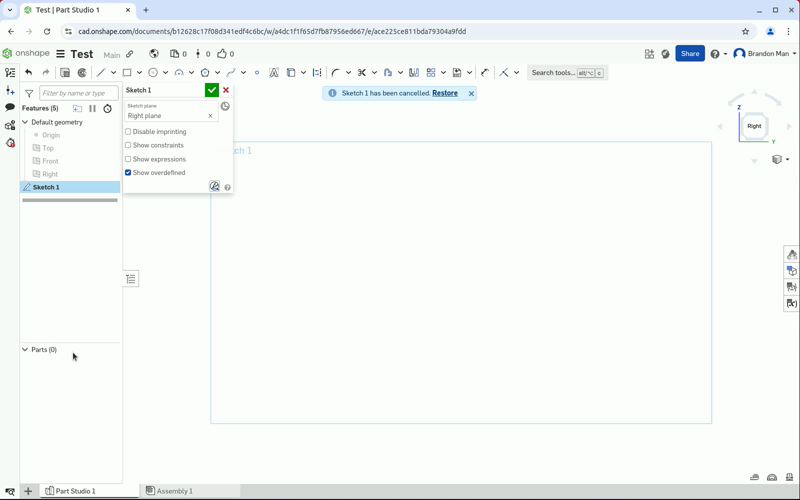
key(y)
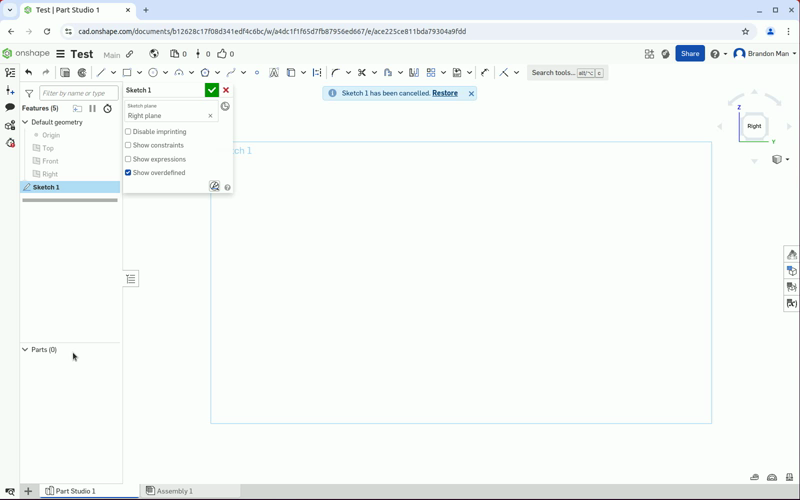
key(c)
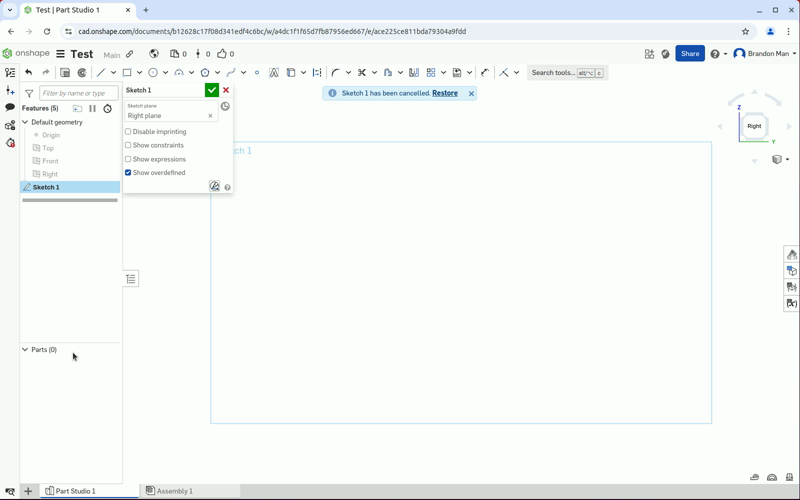
key_down(shift)
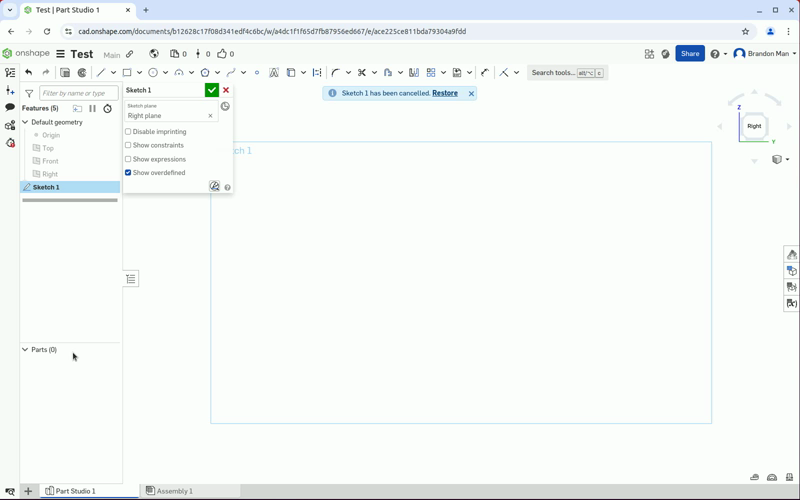
mouse_move(461, 282)
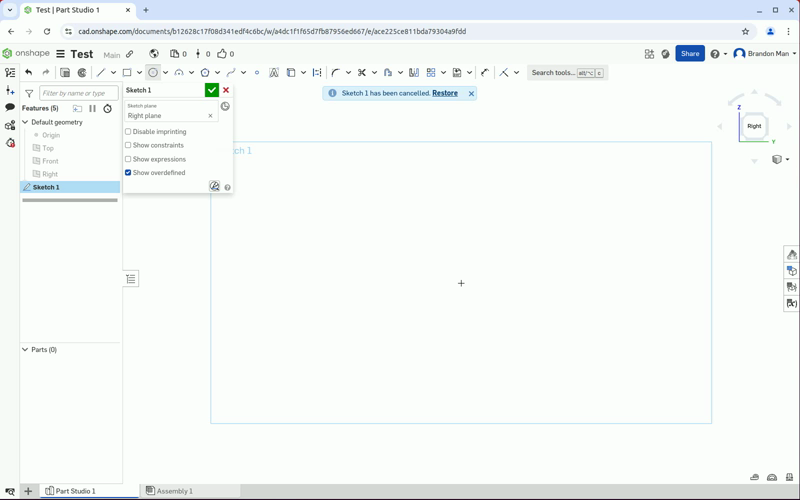
click(461, 282)
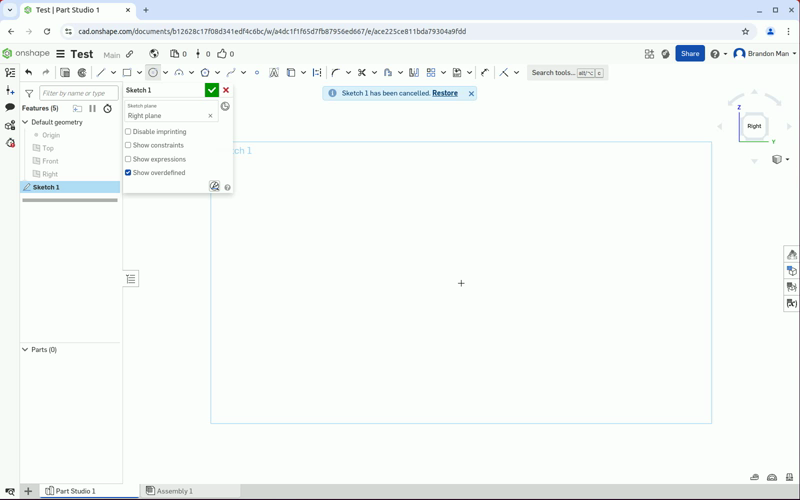
key_up(shift)
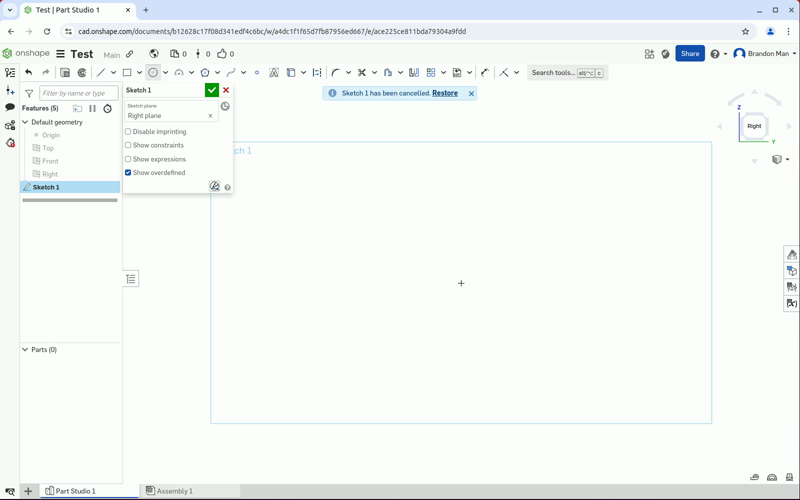
mouse_move(471, 282)
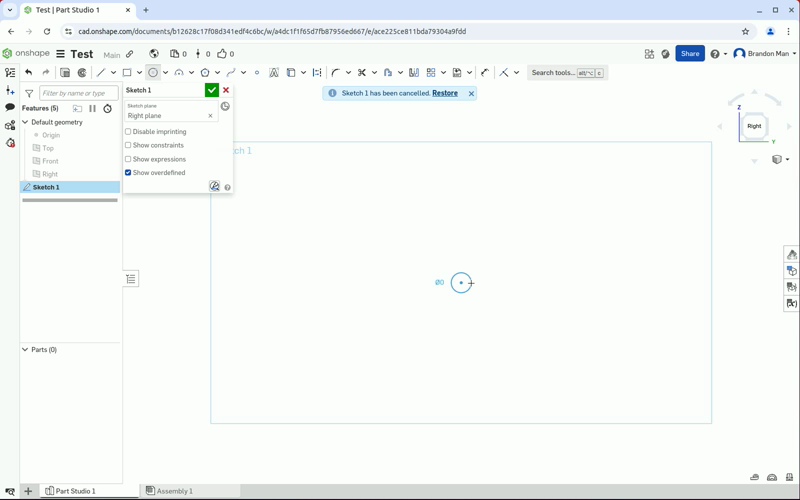
click(471, 282)
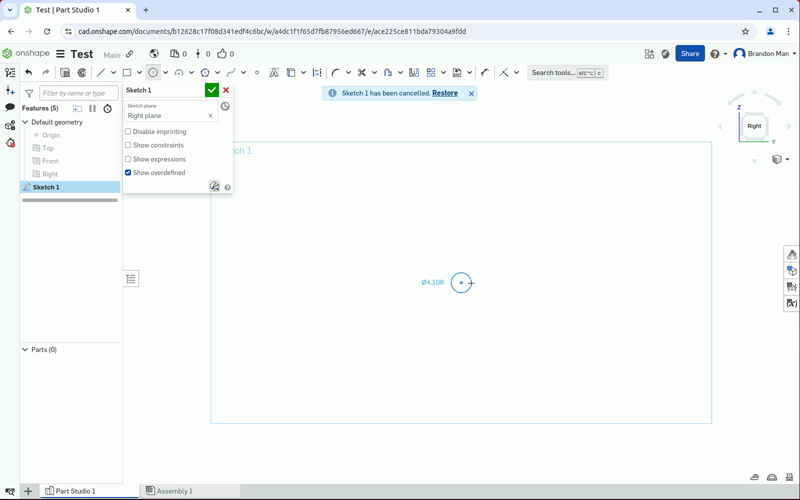
key(esc)
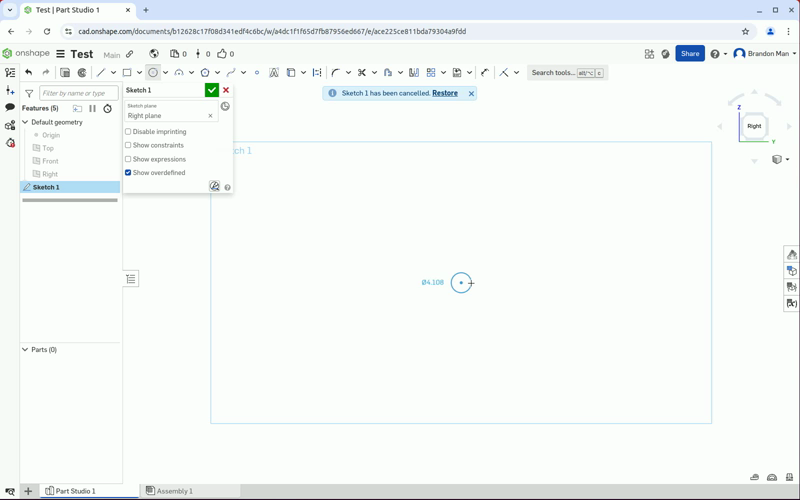
key(c)
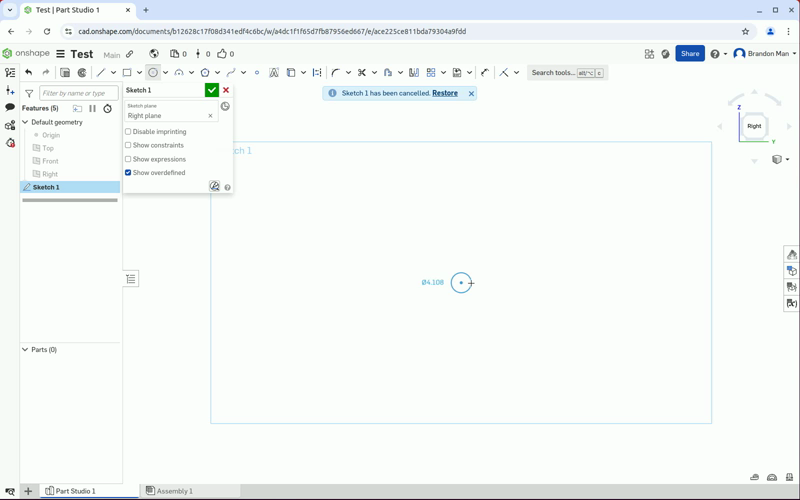
key_down(shift)
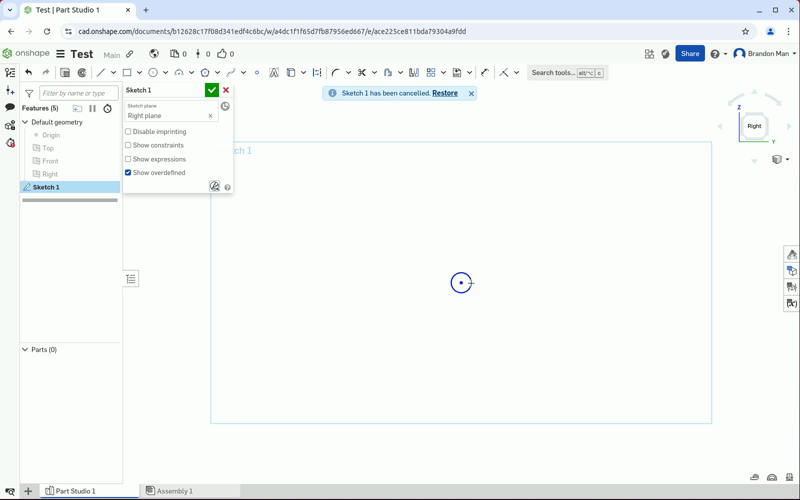
mouse_move(461, 282)
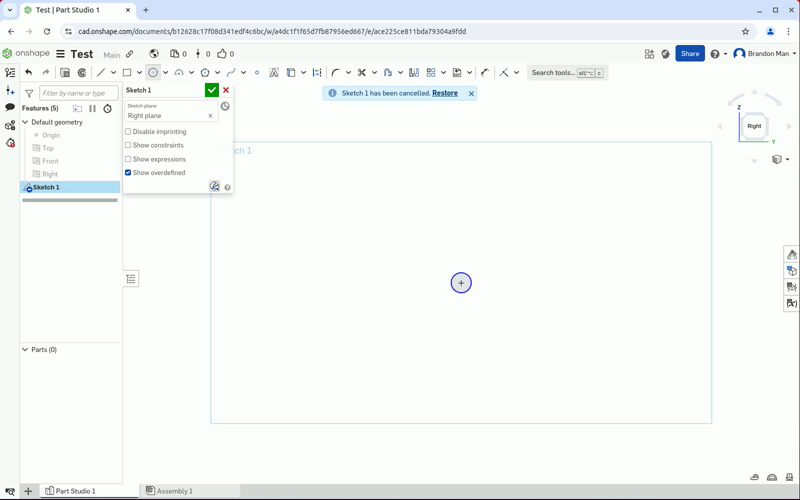
click(461, 282)
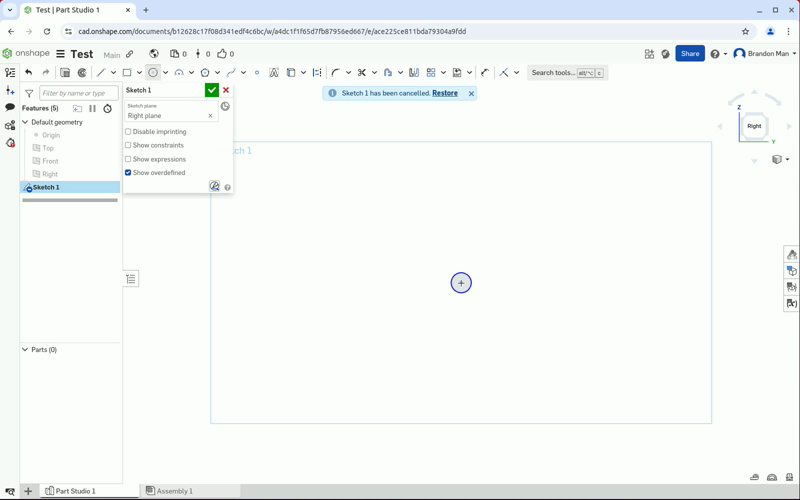
key_up(shift)
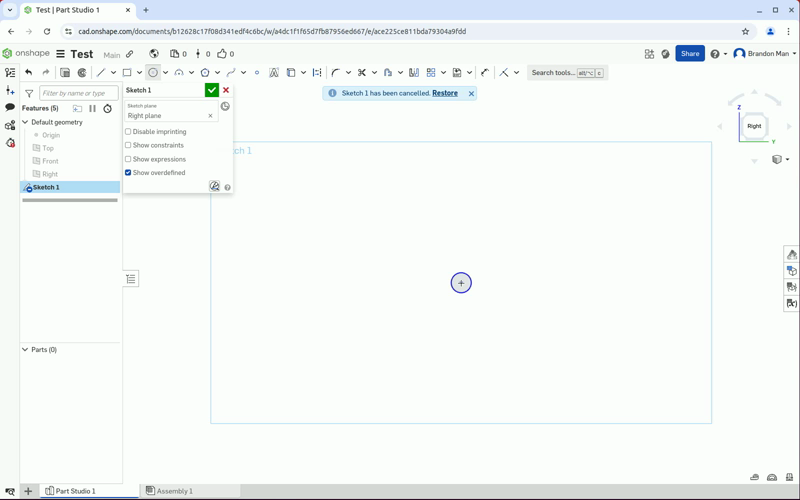
mouse_move(465, 282)
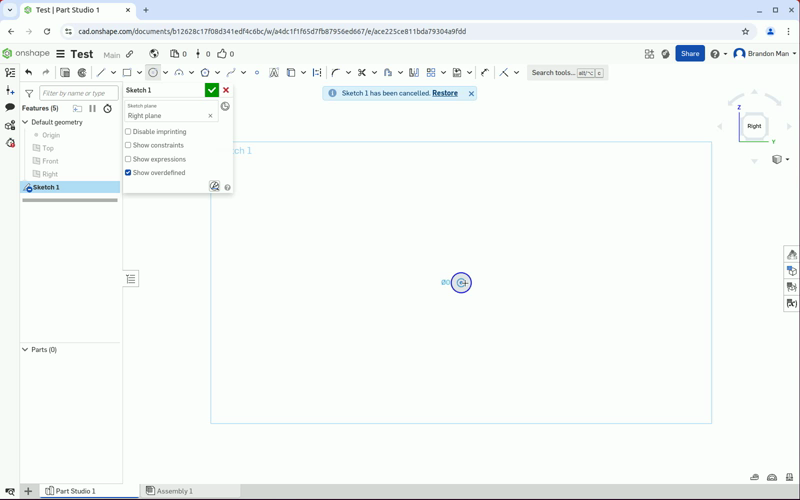
scroll(6)
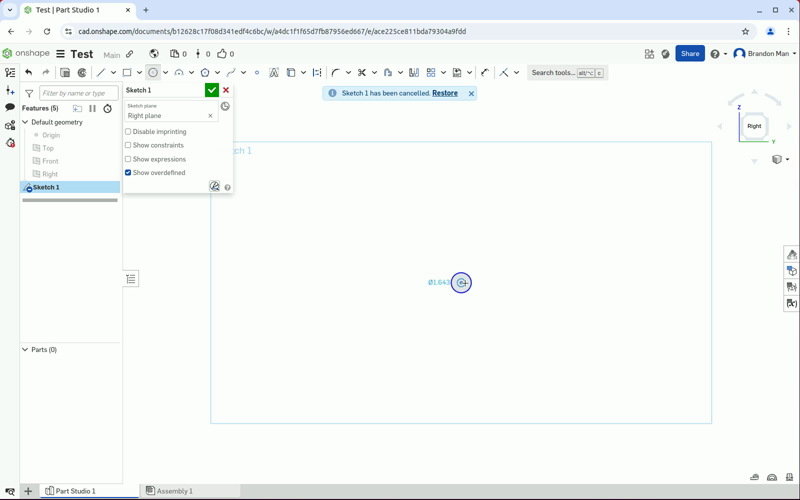
scroll(6)
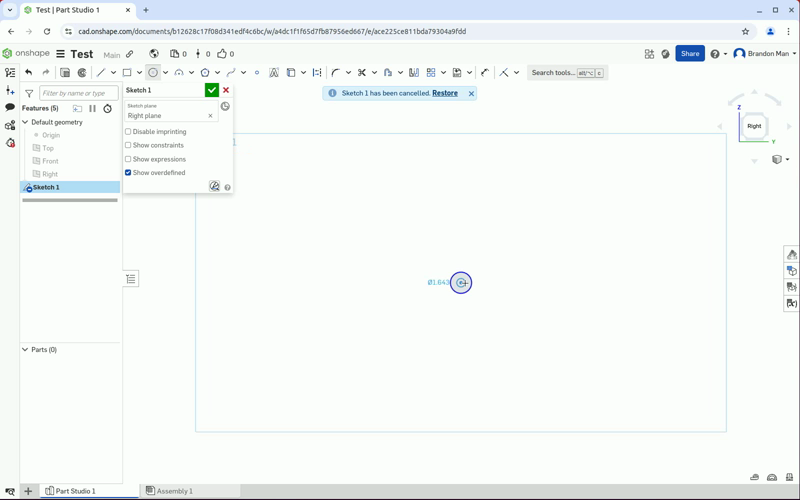
scroll(6)
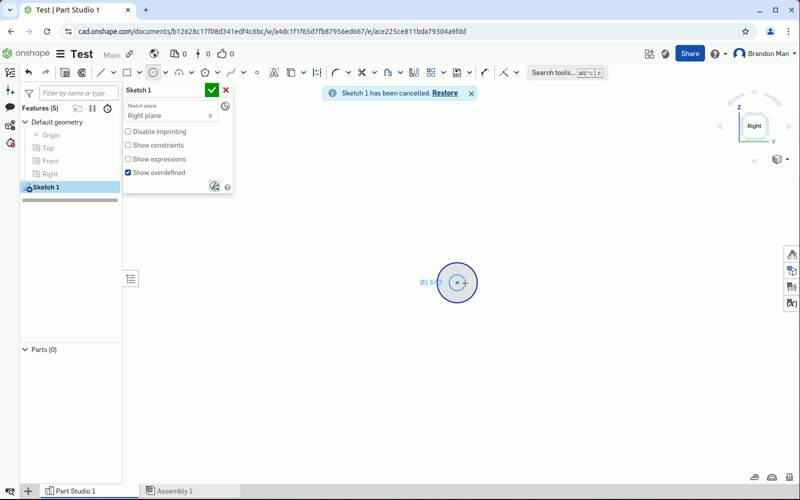
scroll(6)
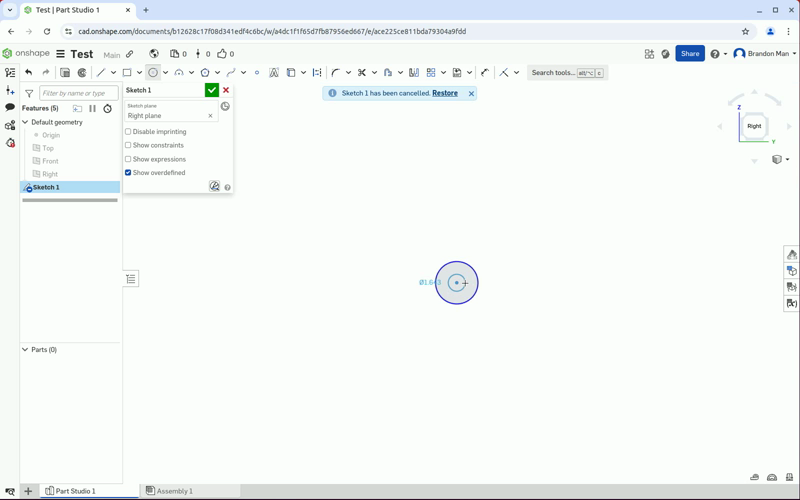
scroll(6)
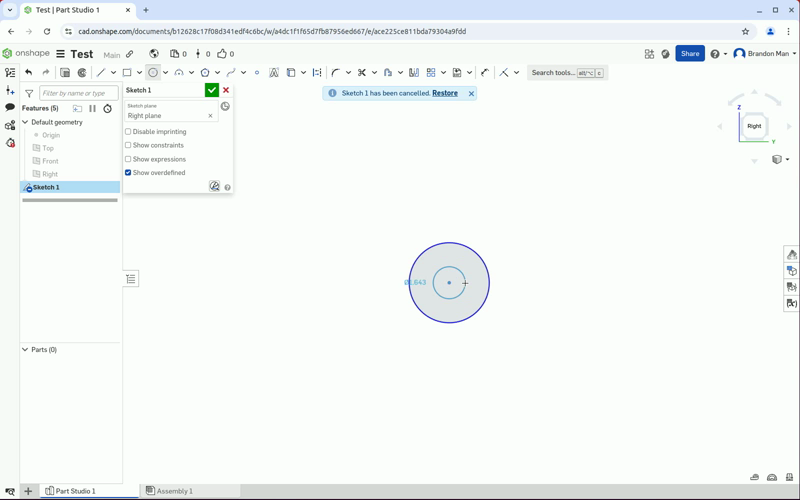
scroll(6)
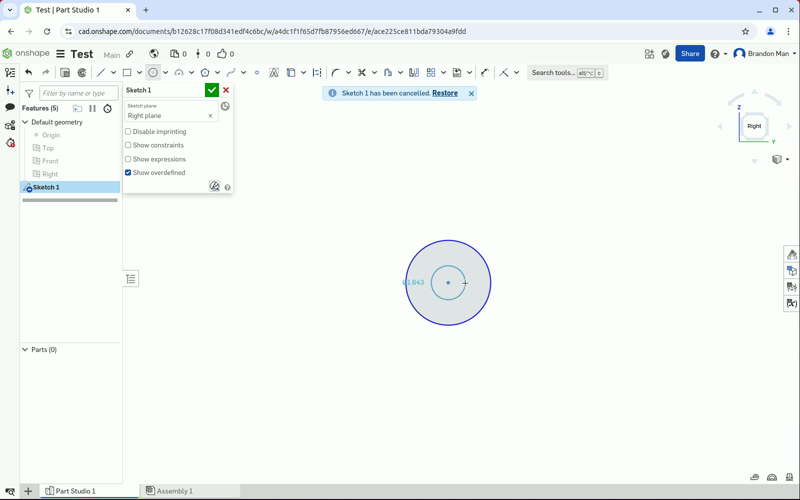
scroll(6)
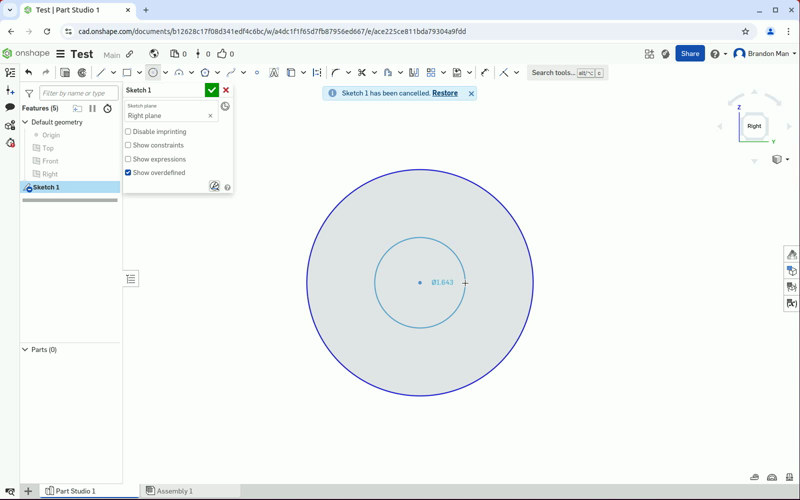
click(465, 282)
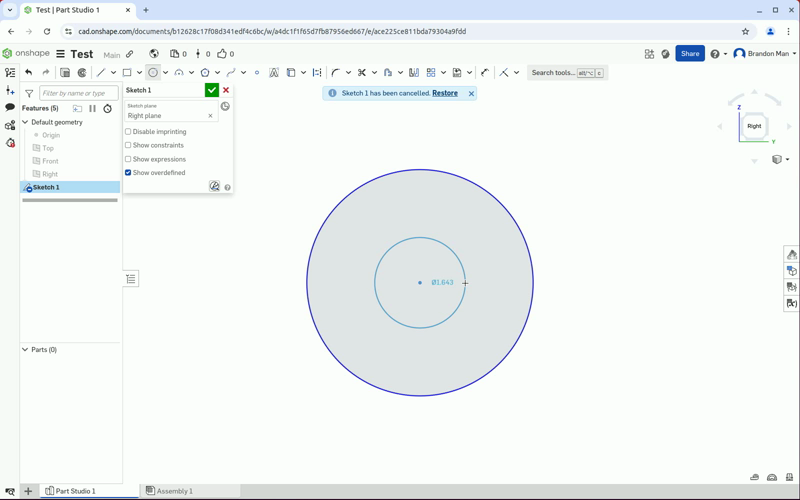
scroll(-6)
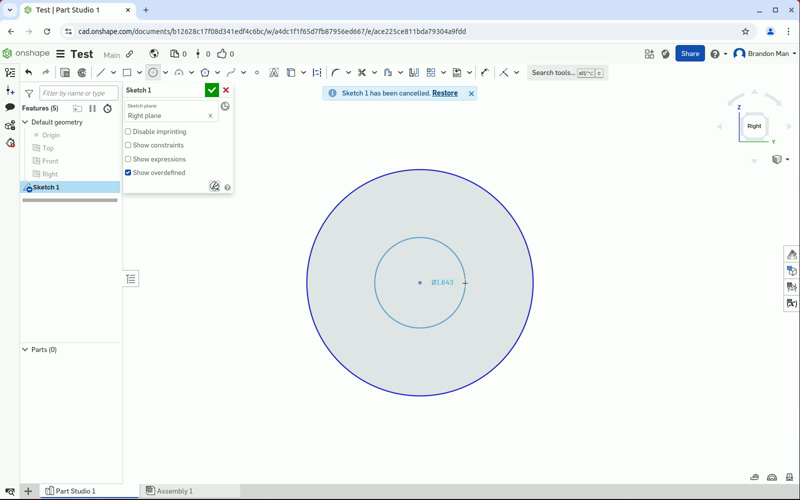
scroll(-6)
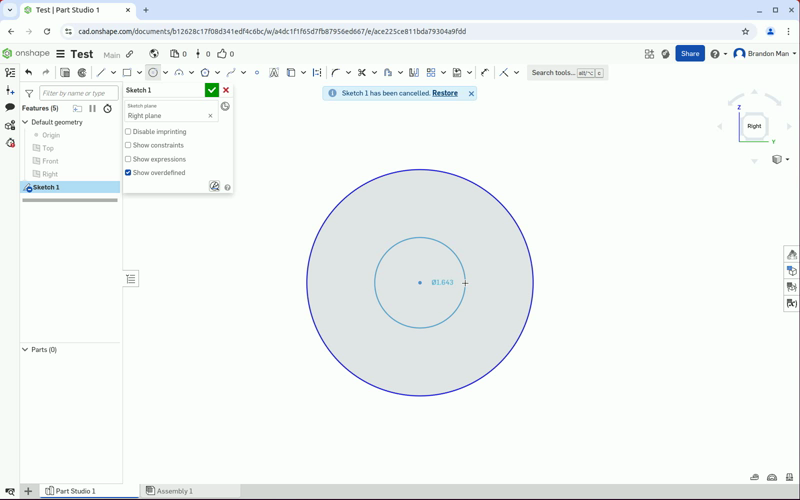
scroll(-6)
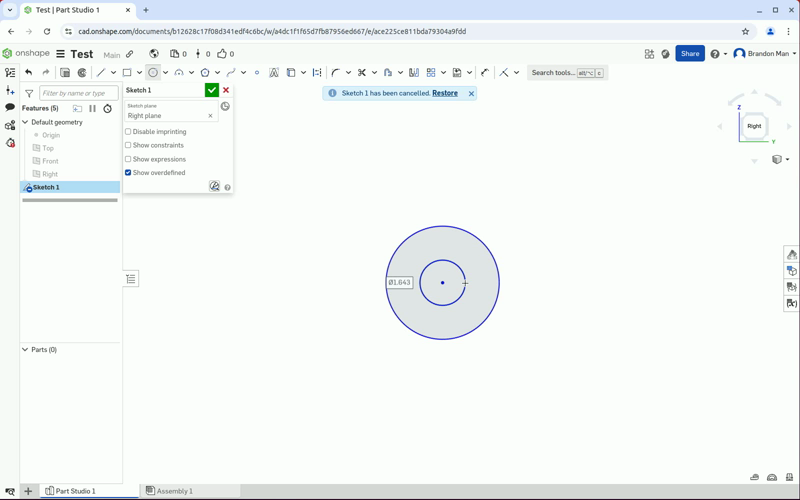
scroll(-6)
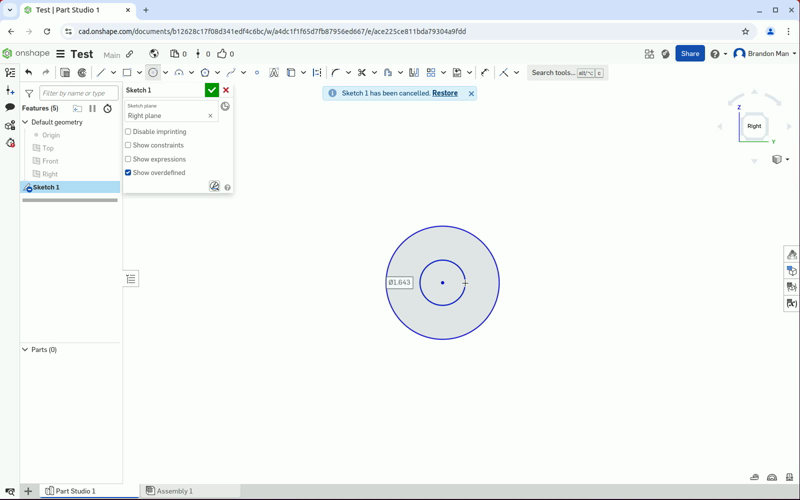
scroll(-6)
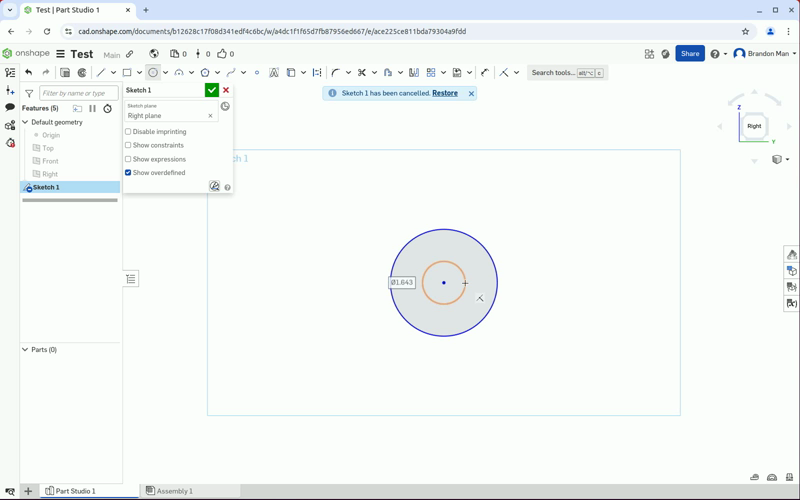
scroll(-6)
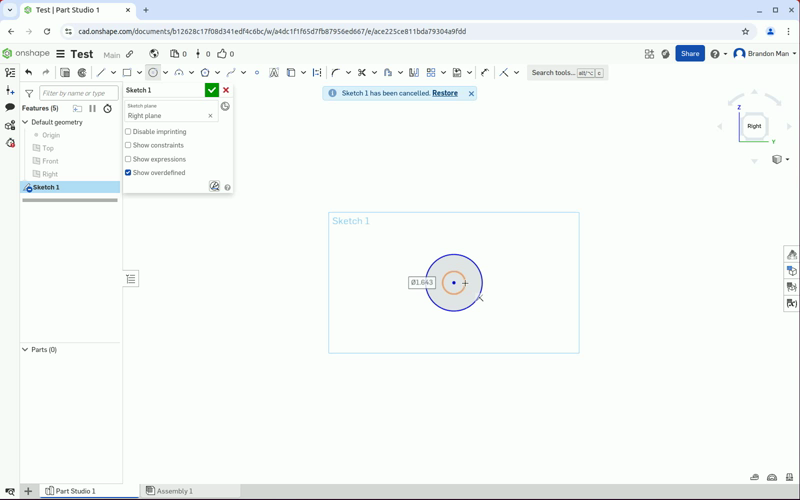
scroll(-6)
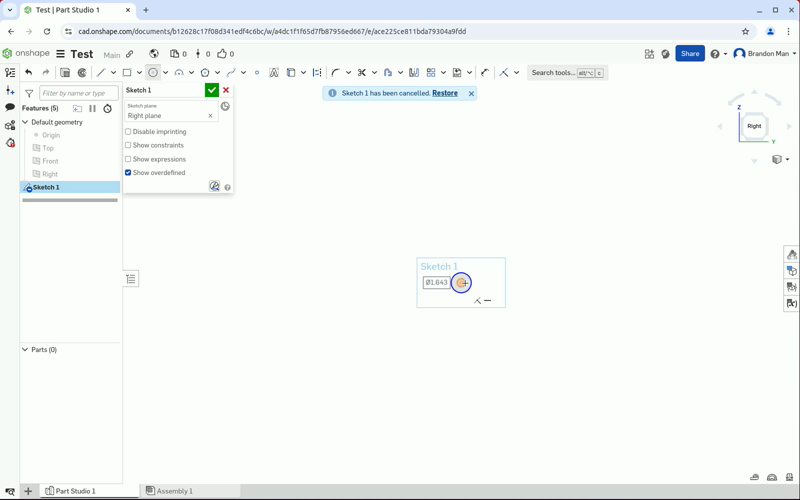
key(esc)
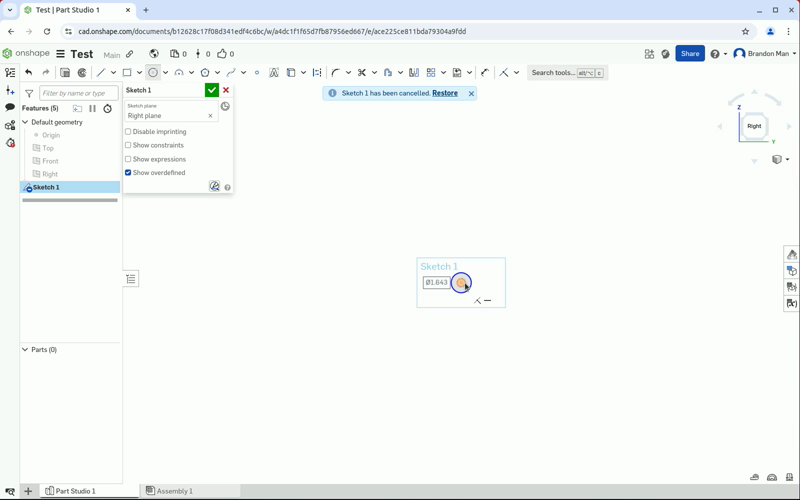
mouse_move(455, 287)
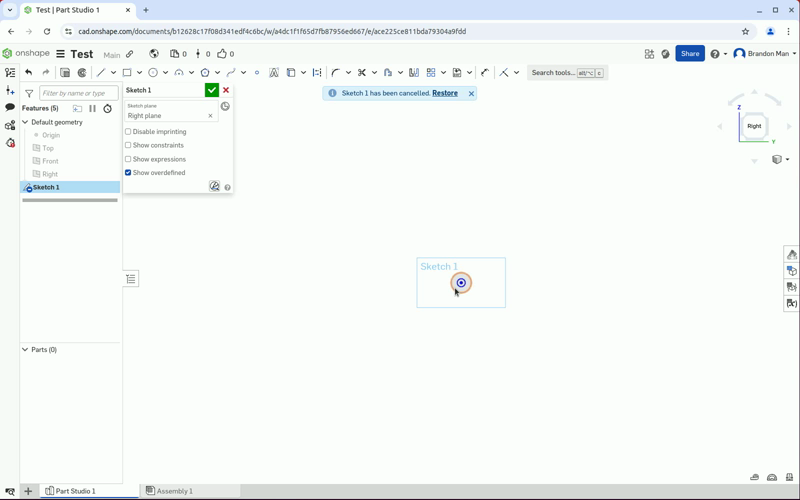
scroll(6)
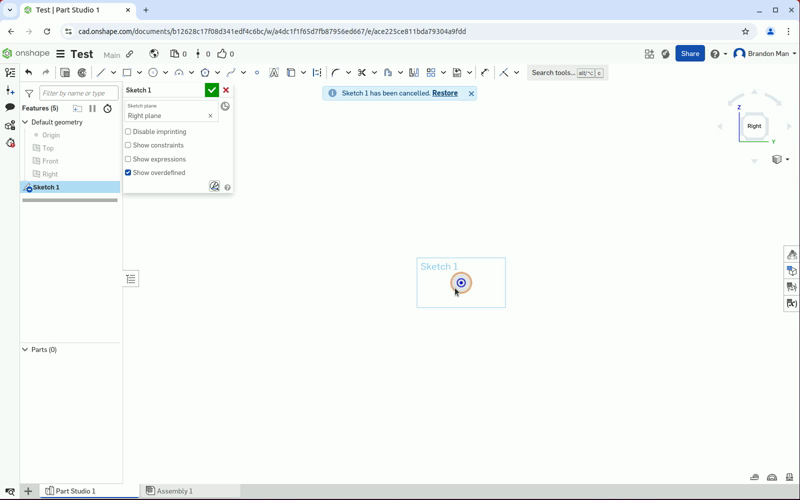
scroll(6)
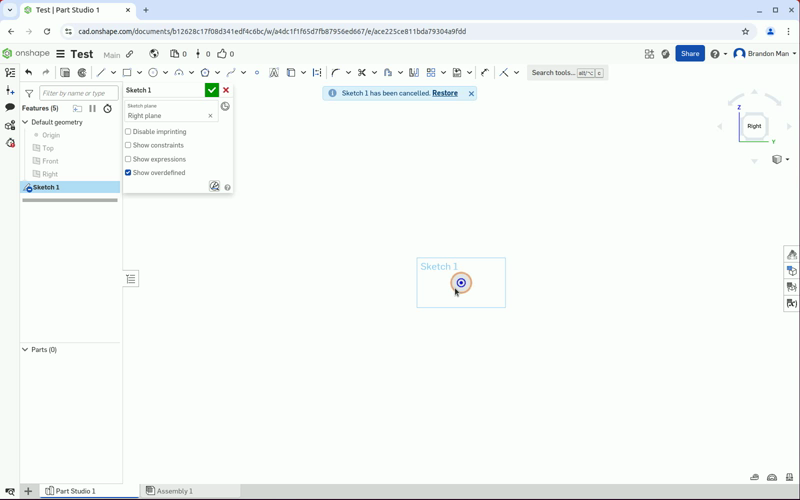
scroll(6)
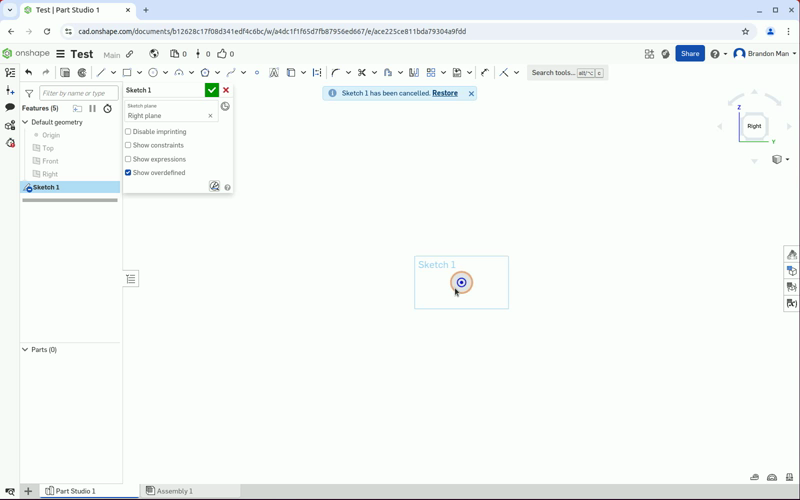
scroll(6)
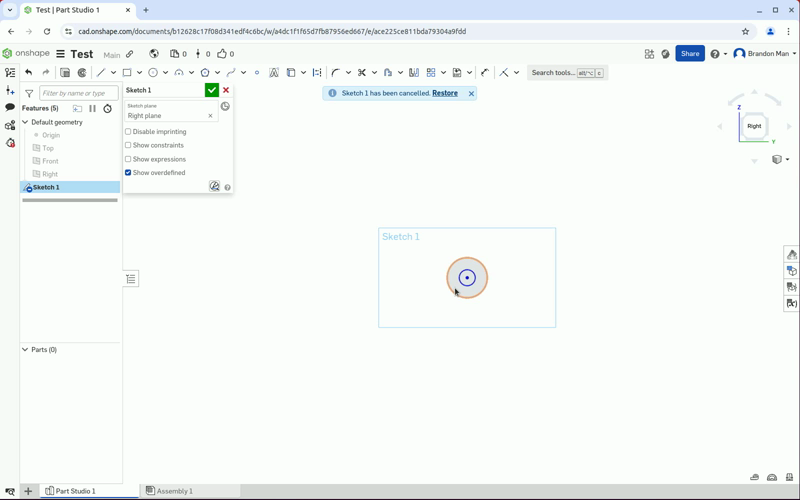
scroll(6)
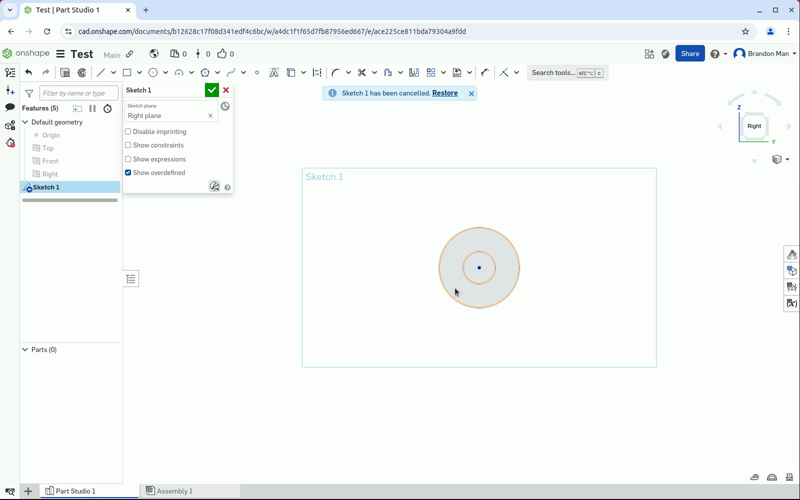
scroll(6)
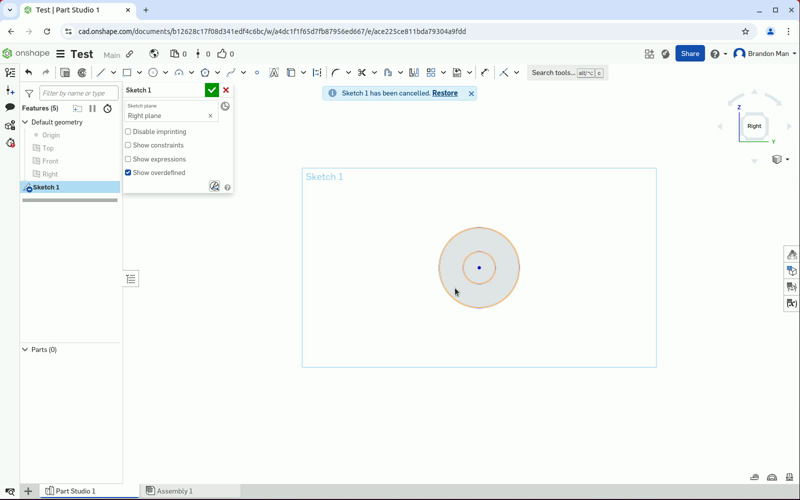
scroll(6)
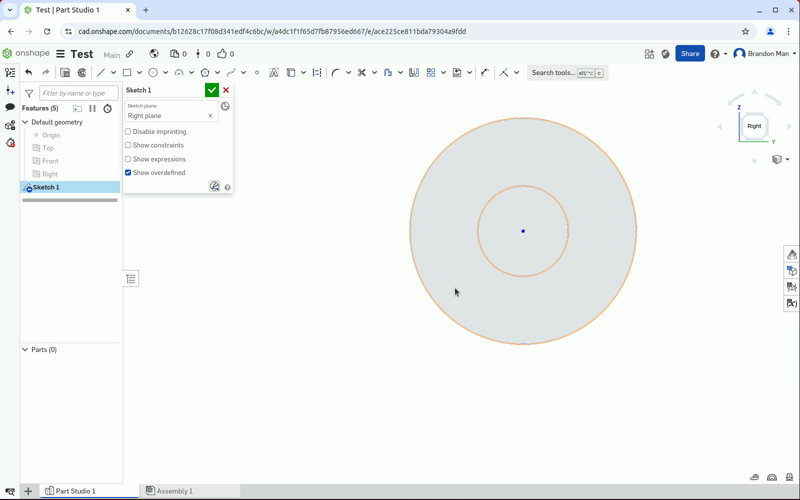
click(455, 287)
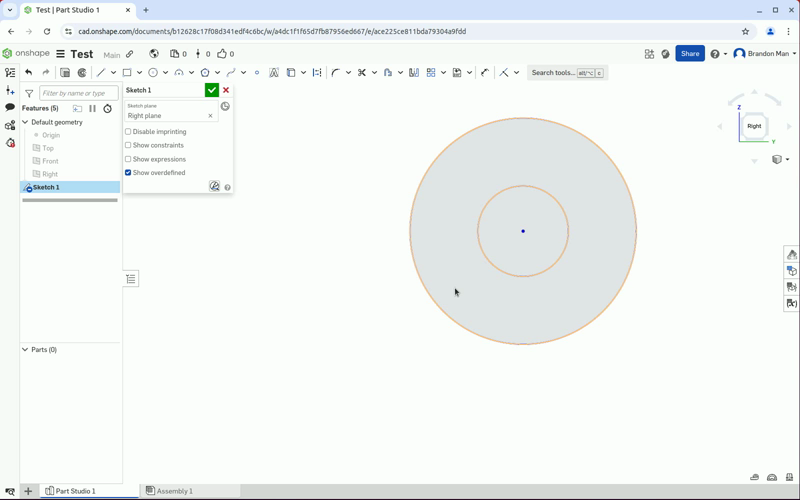
scroll(-6)
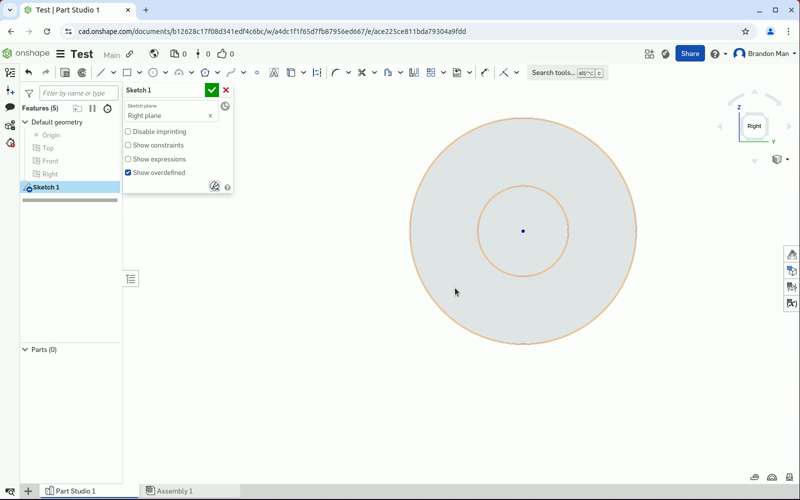
scroll(-6)
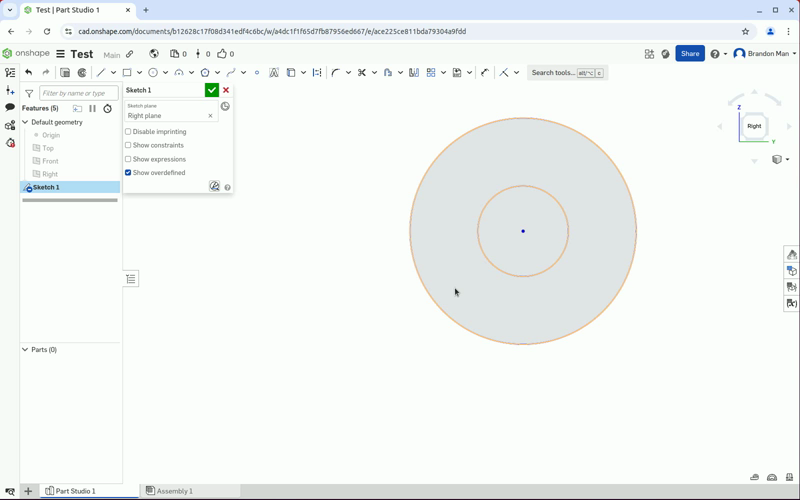
scroll(-6)
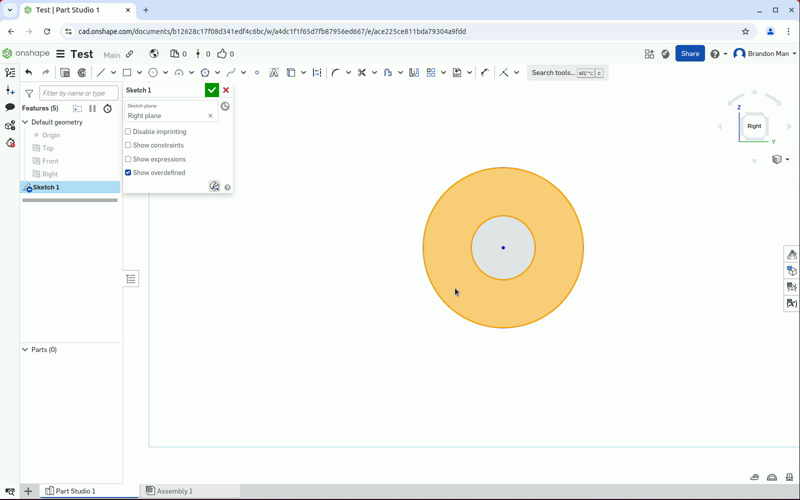
scroll(-6)
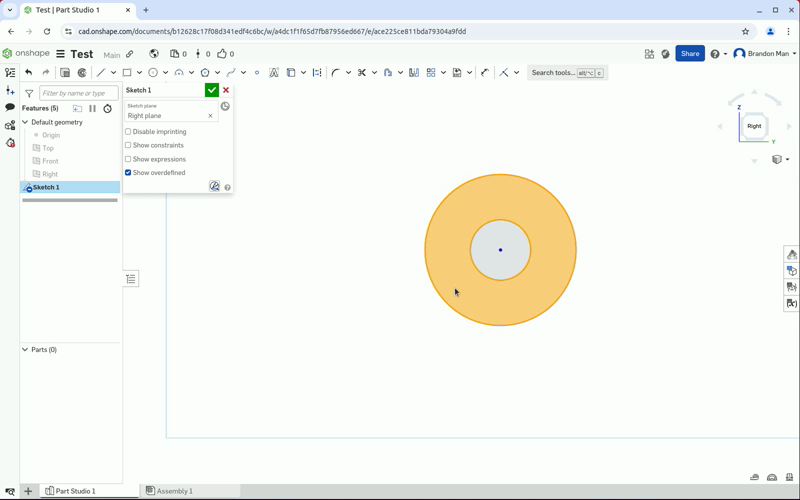
scroll(-6)
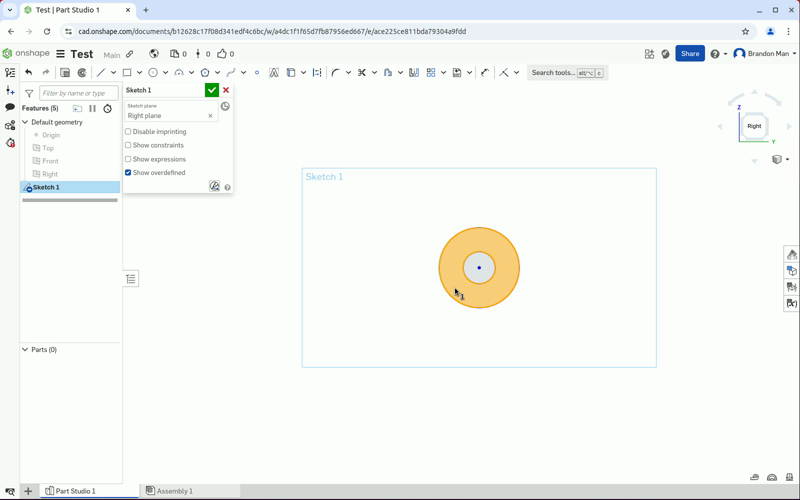
scroll(-6)
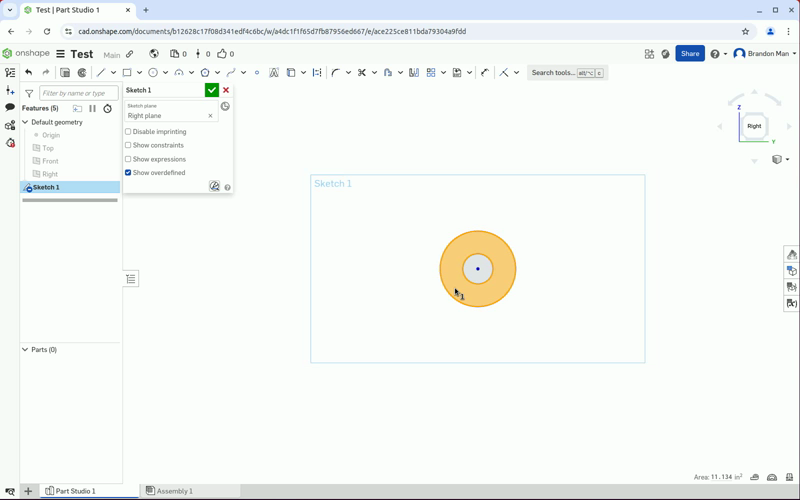
scroll(-6)
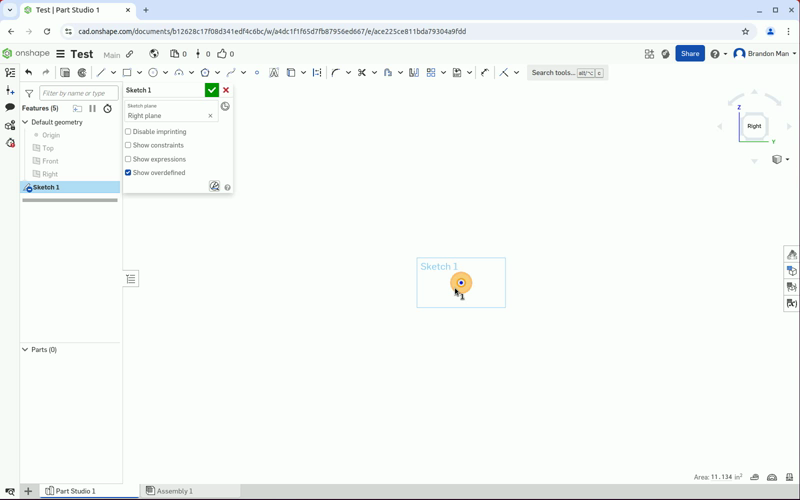
mouse_move(73, 352)
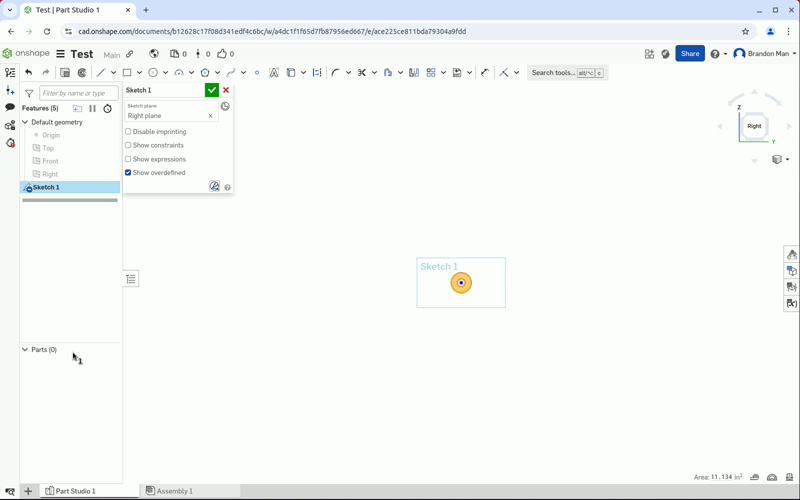
key(shift+y)
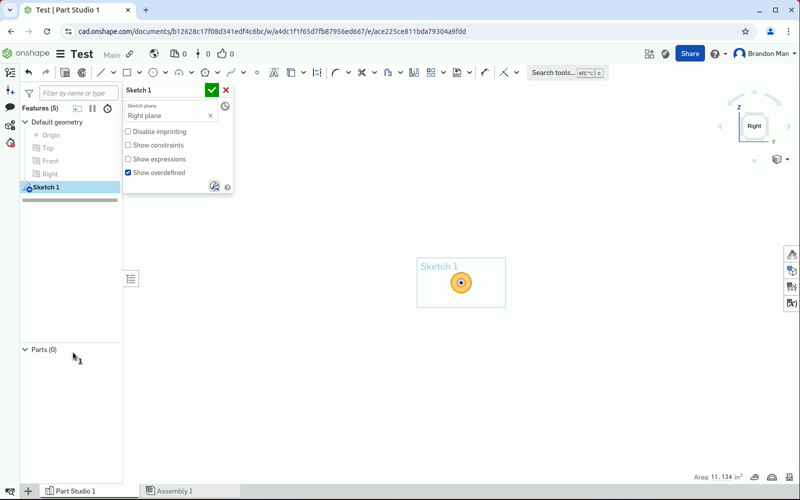
key(shift+e)
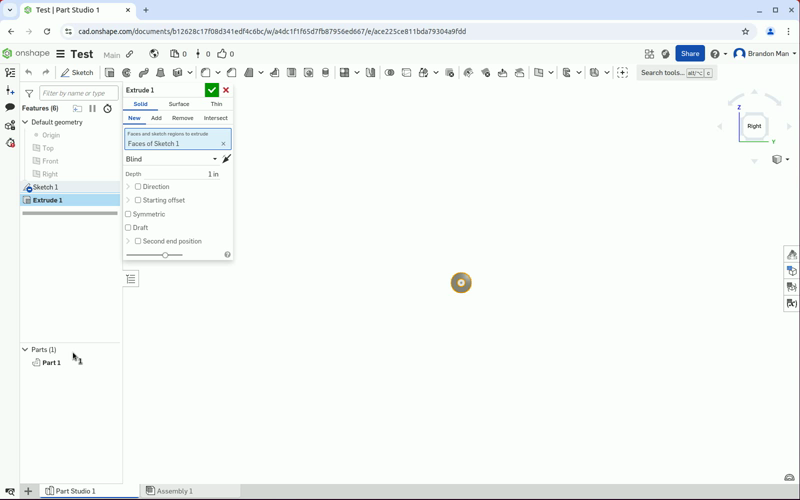
mouse_move(143, 106)
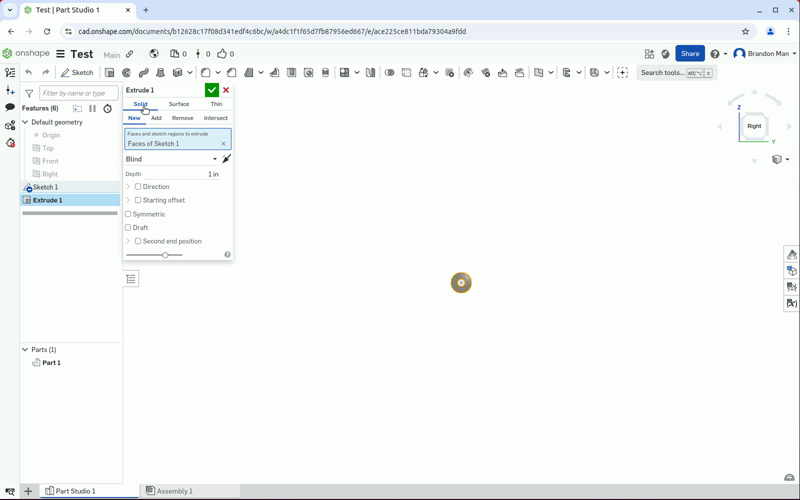
click(143, 106)
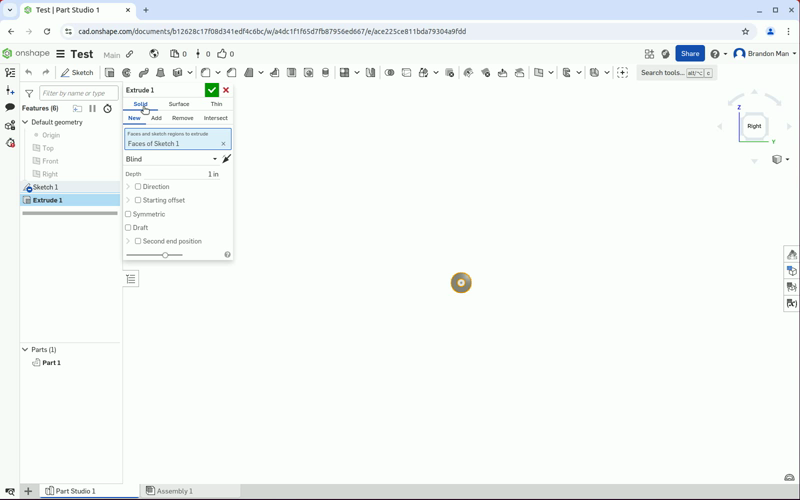
mouse_move(137, 120)
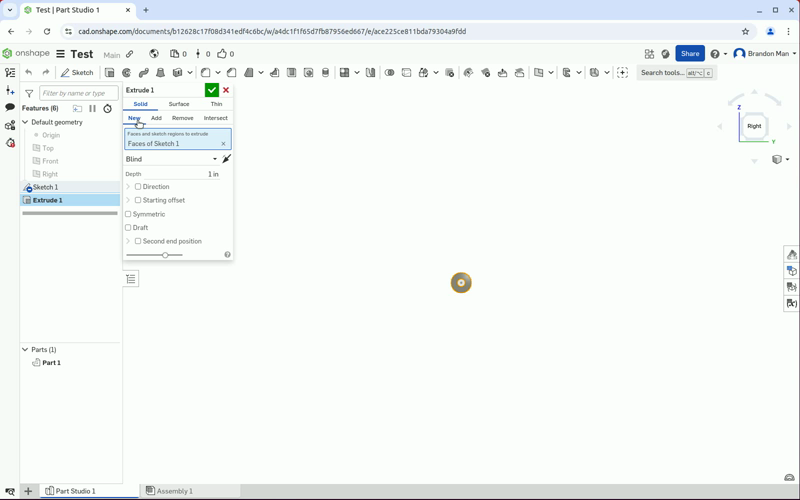
click(137, 120)
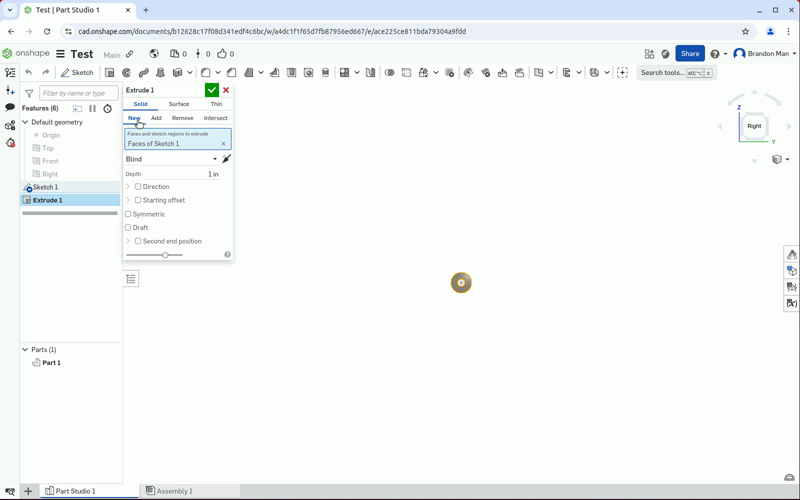
key(tab, 4)
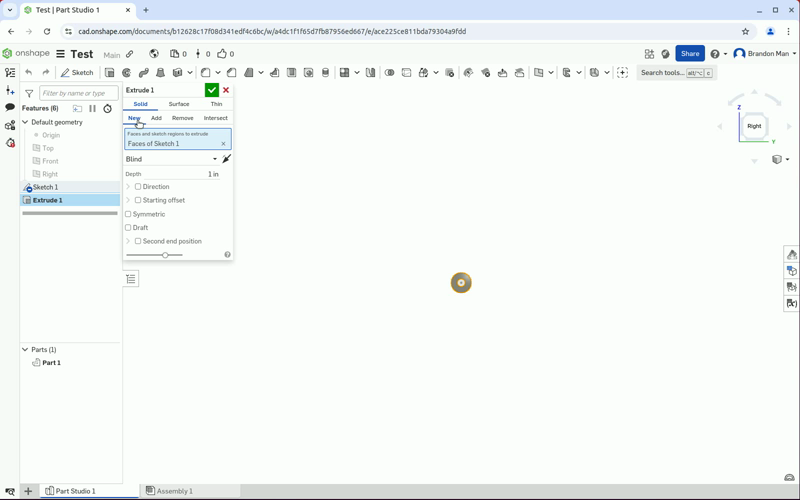
text(7.703)
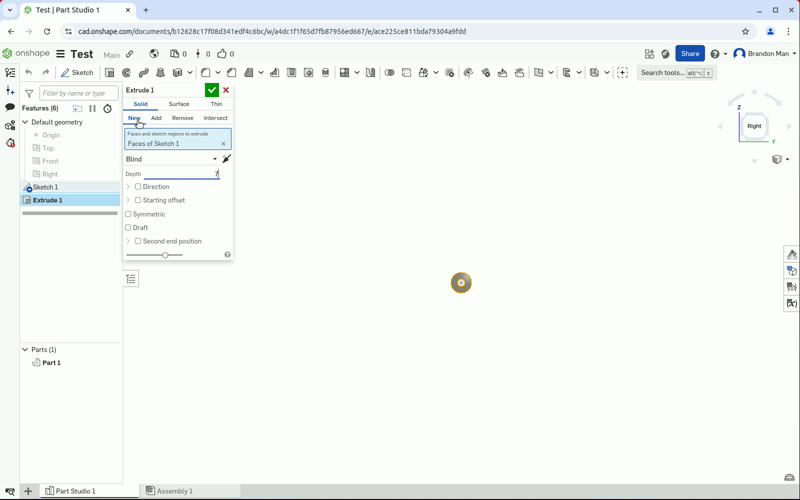
key(enter)
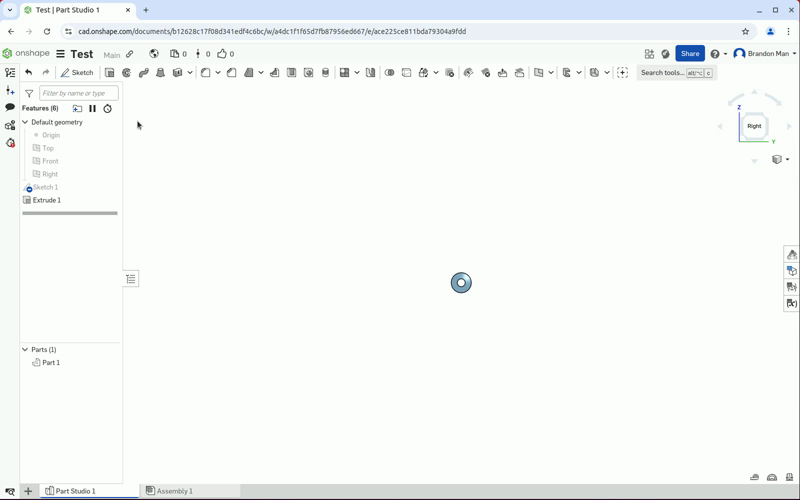
key(shift+h)
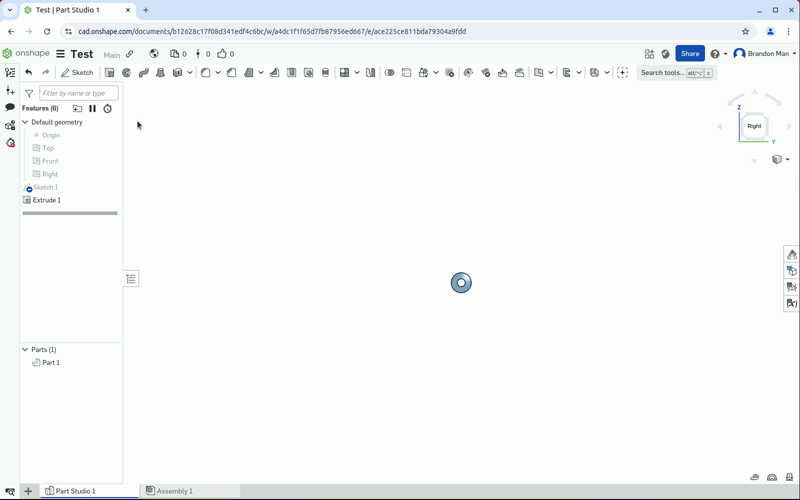
key(shift+h)
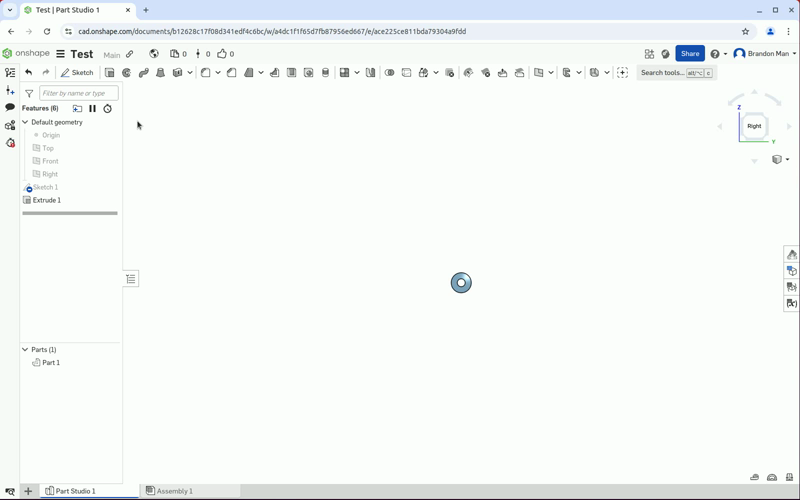
mouse_move(73, 189)
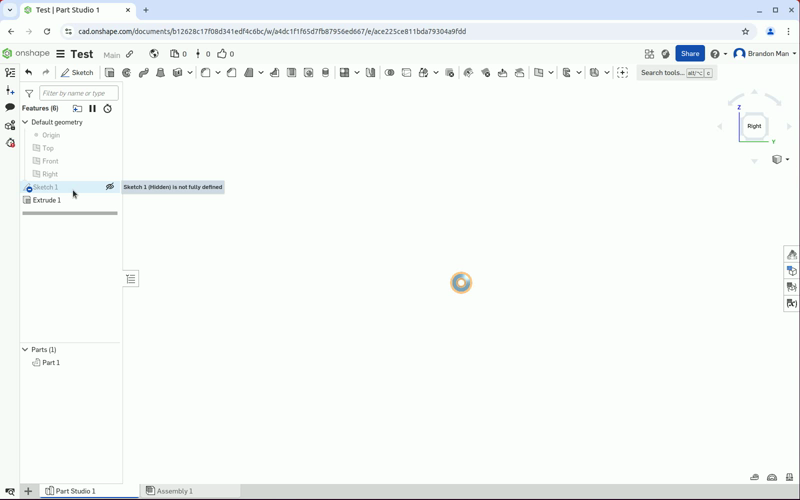
click(73, 189)
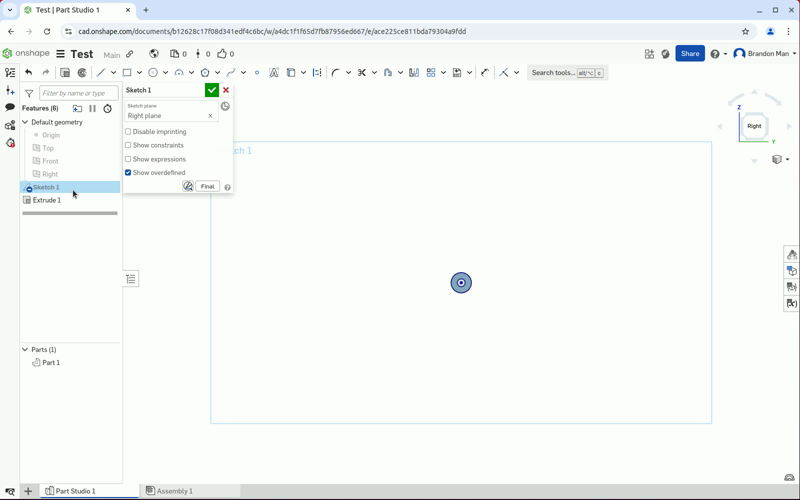
mouse_move(229, 92)
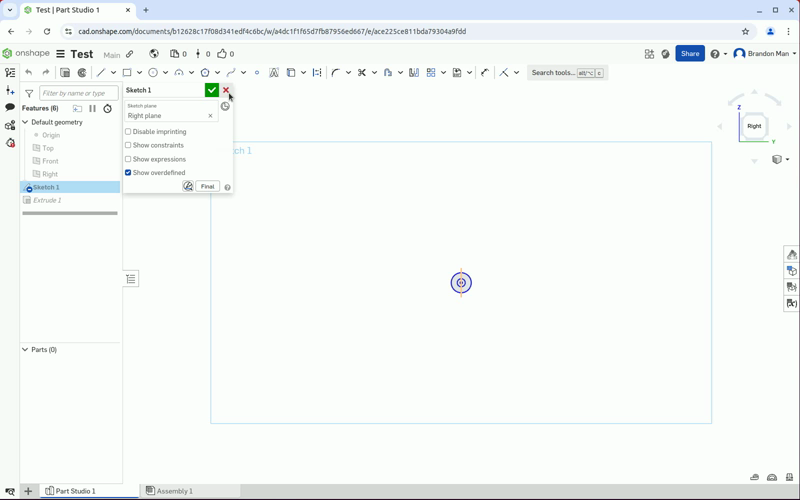
click(229, 92)
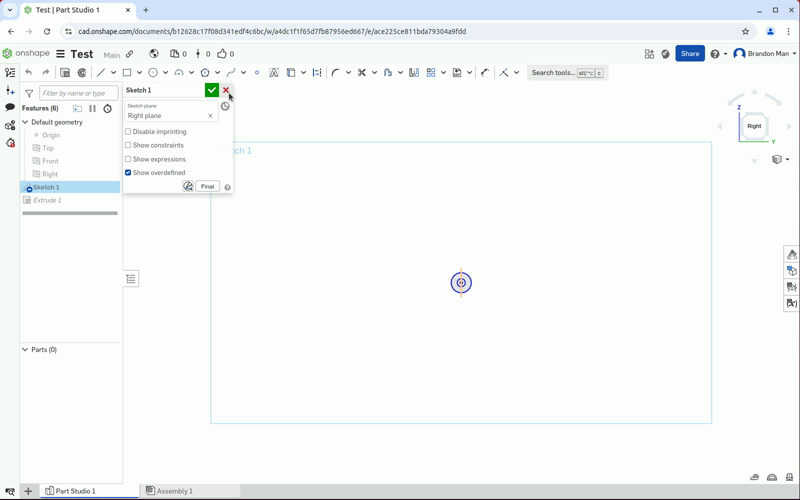
key(shift+s)
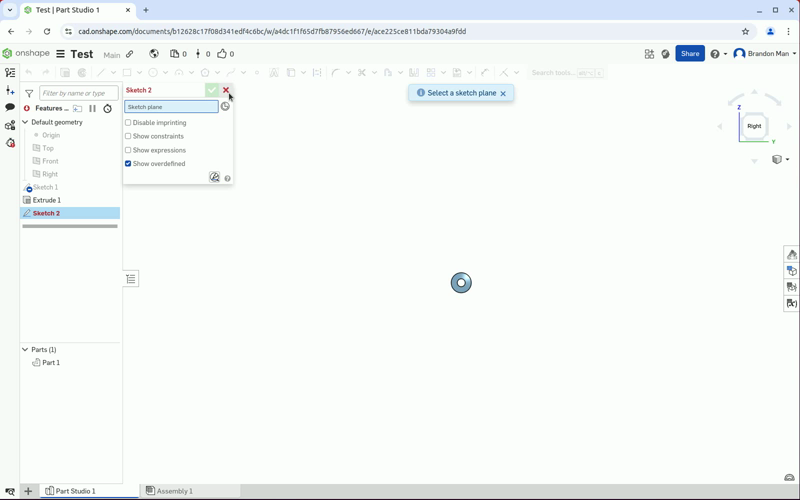
mouse_move(73, 176)
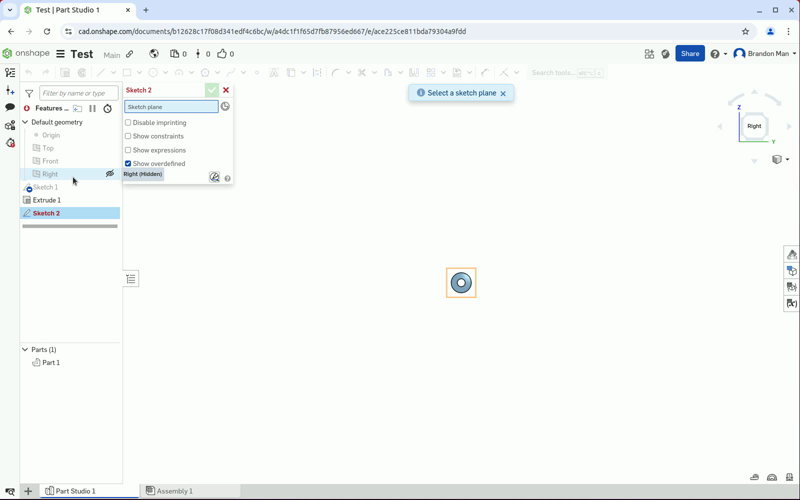
click(73, 176)
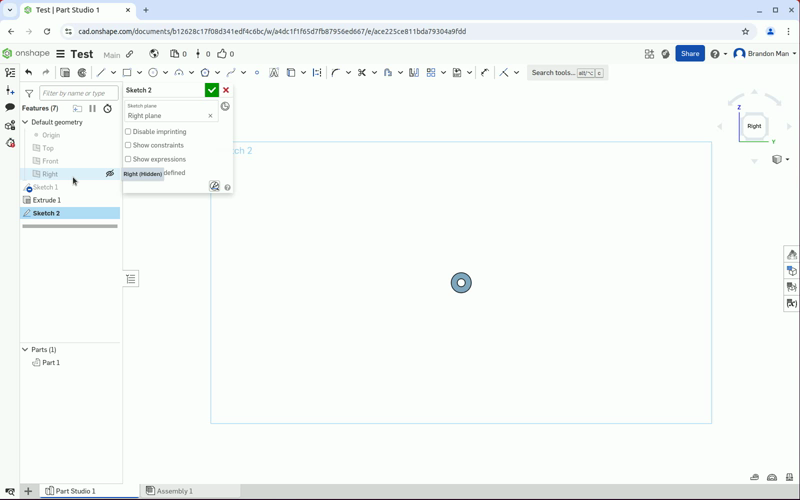
mouse_move(73, 352)
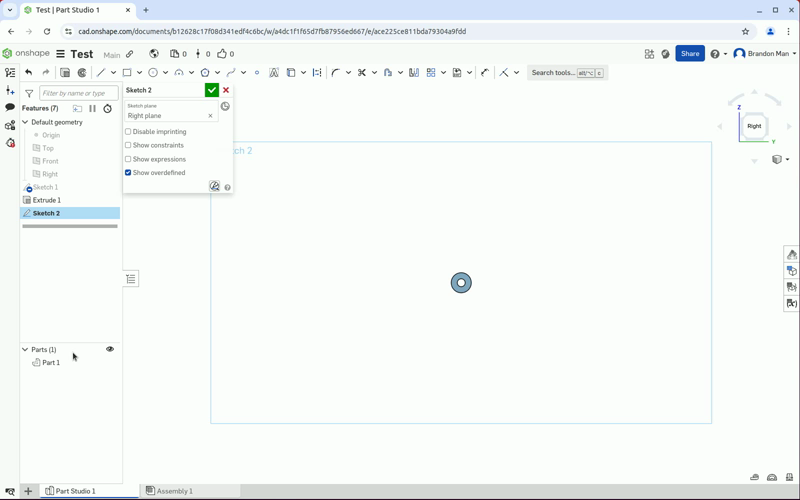
key(y)
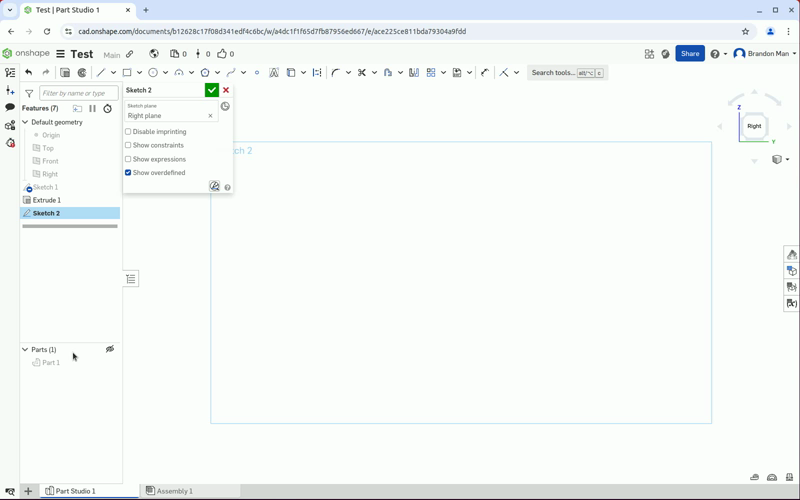
key(c)
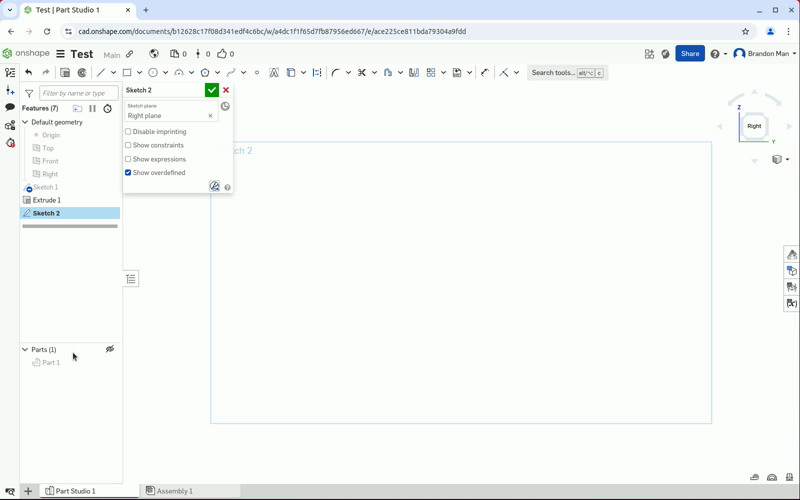
key_down(shift)
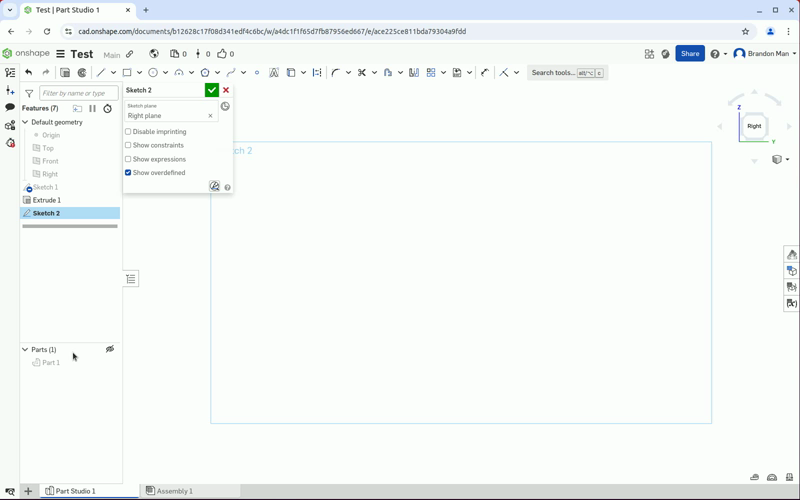
mouse_move(461, 282)
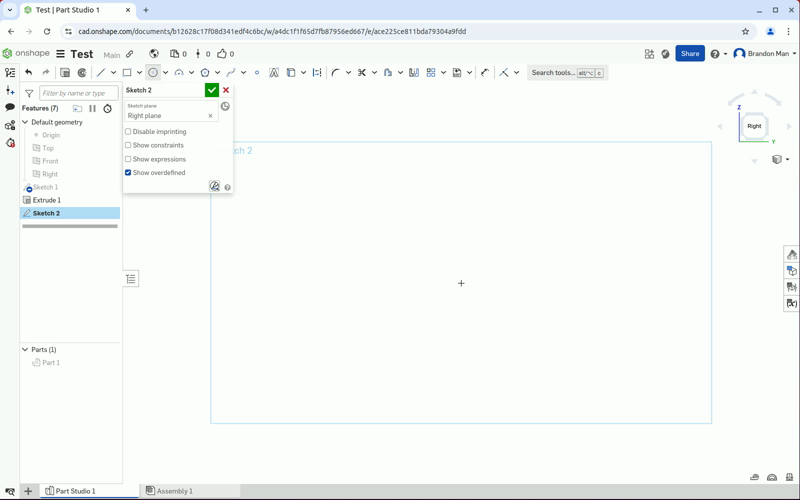
click(461, 282)
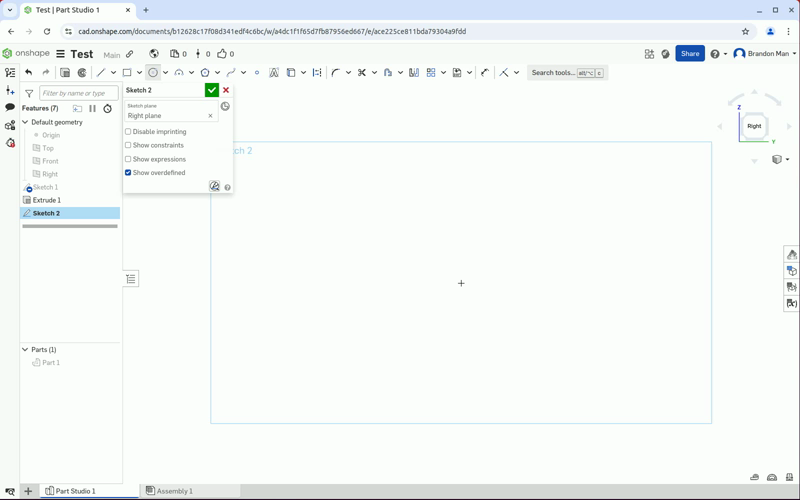
key_up(shift)
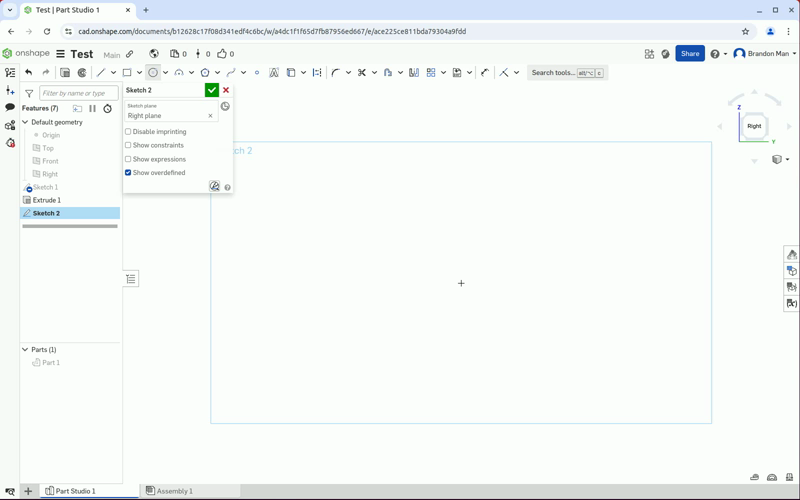
mouse_move(465, 282)
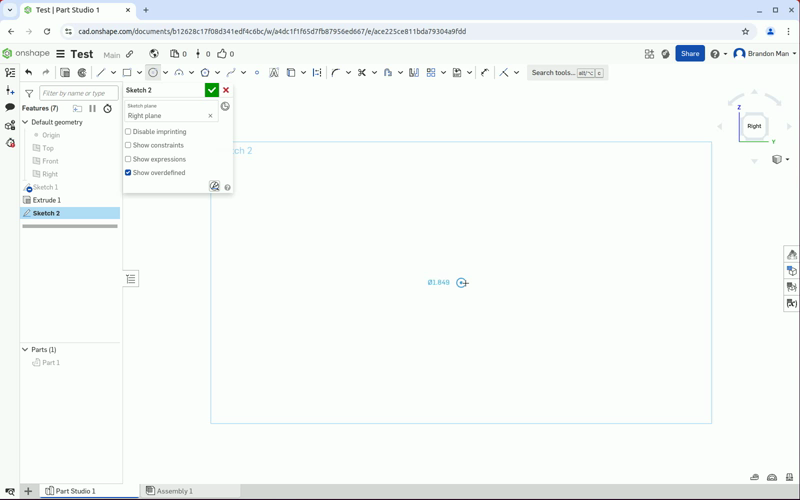
click(465, 282)
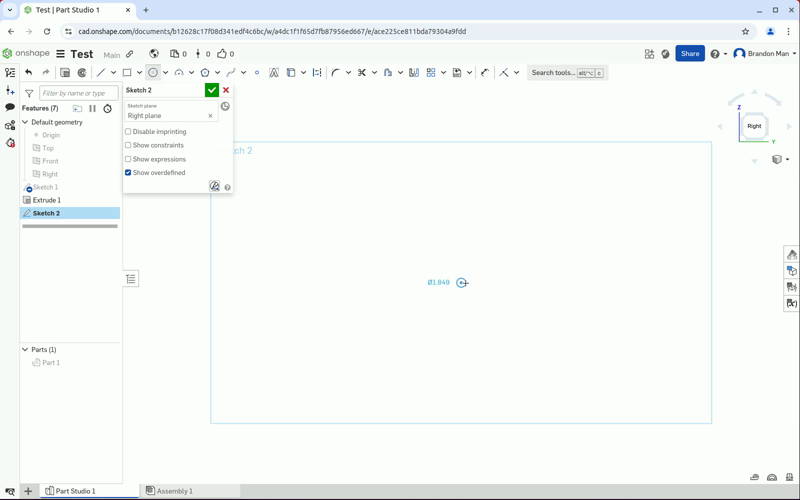
key(esc)
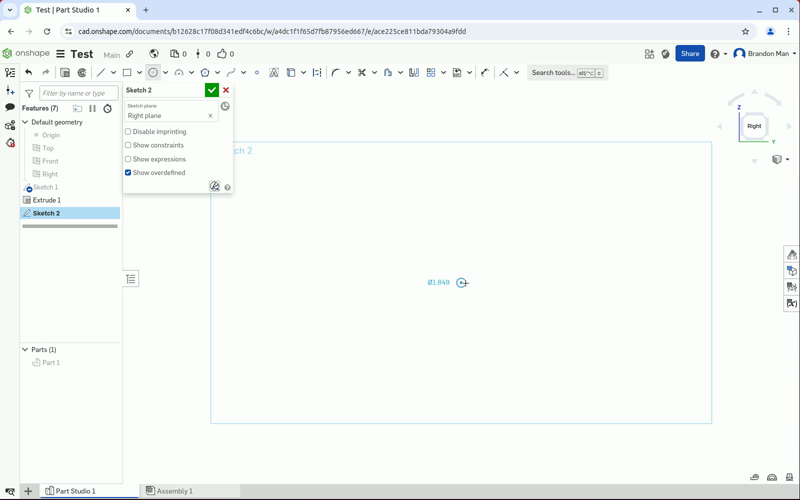
key(c)
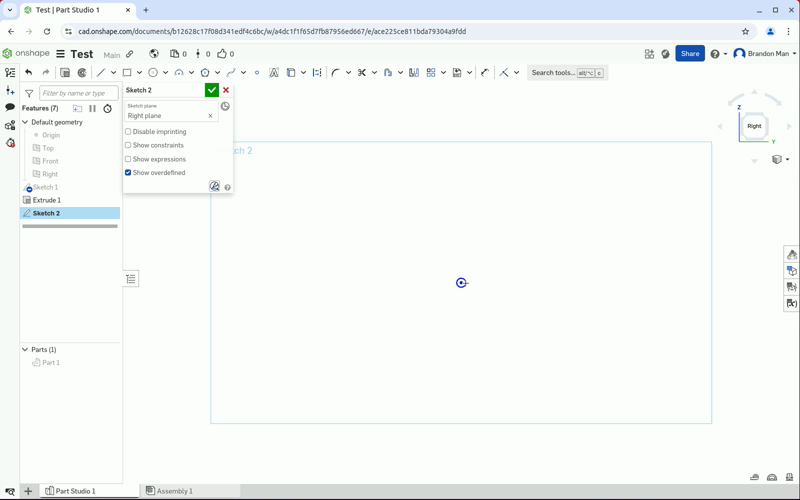
key_down(shift)
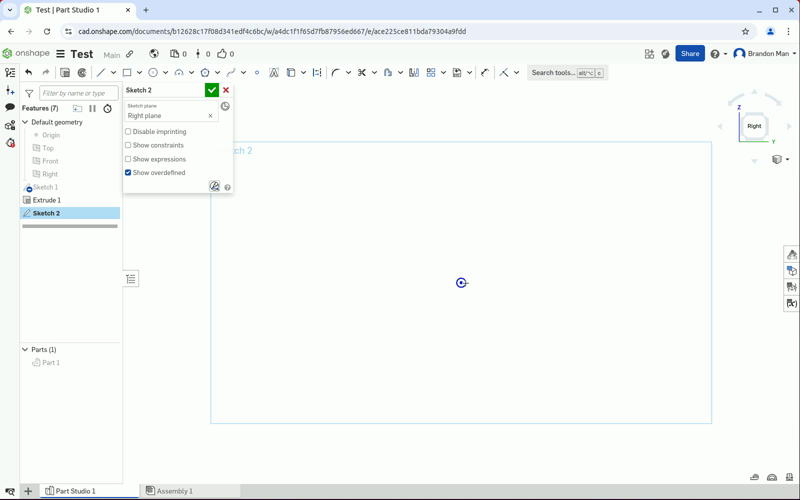
mouse_move(461, 282)
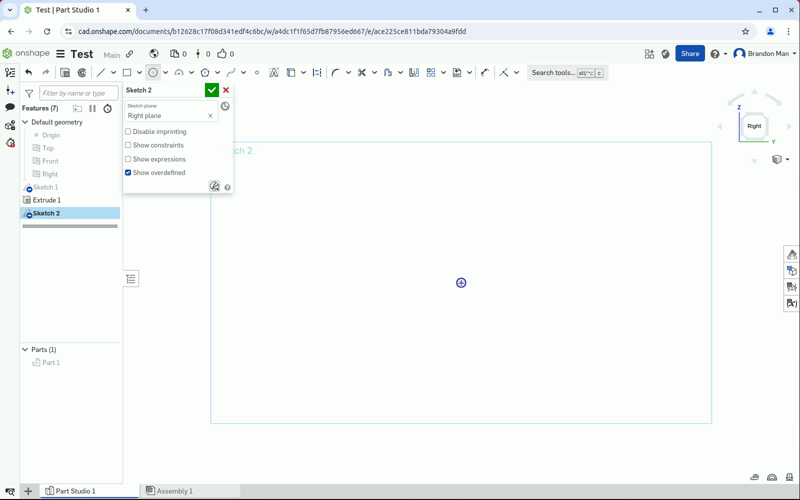
scroll(6)
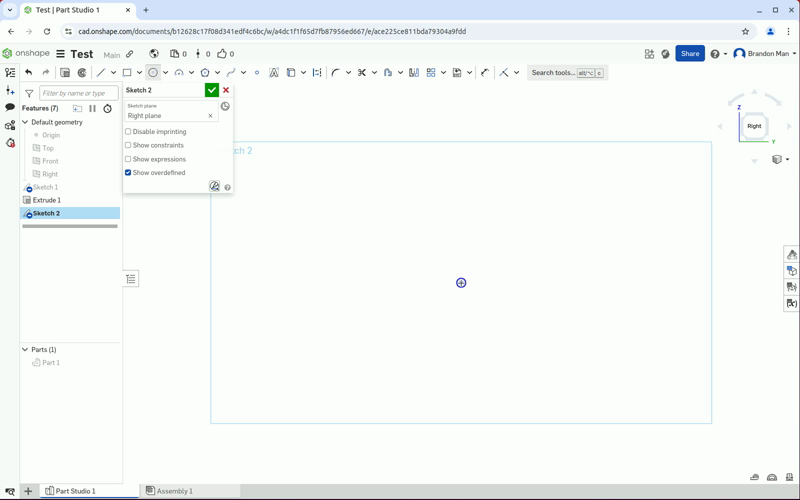
scroll(6)
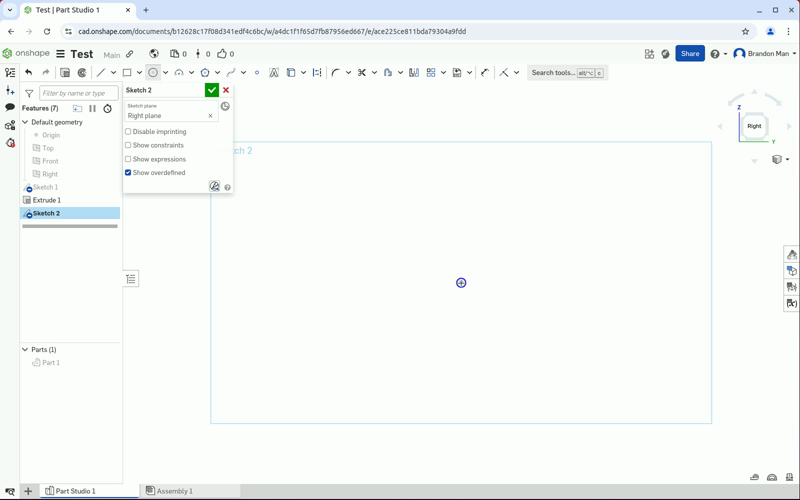
scroll(6)
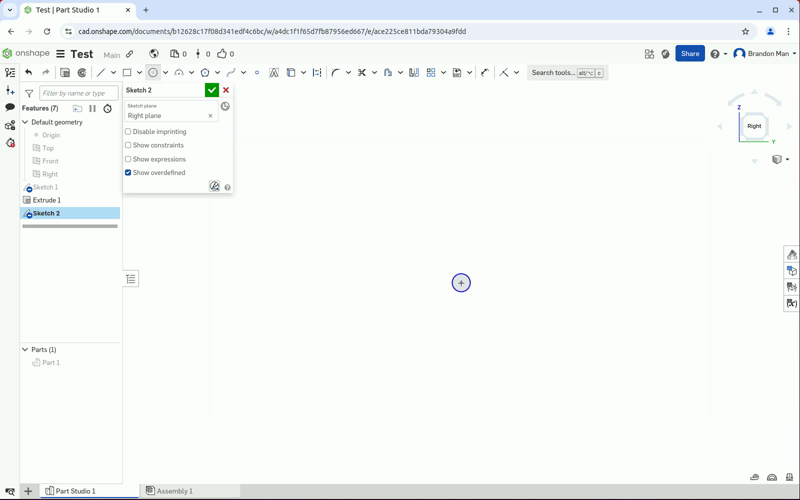
scroll(6)
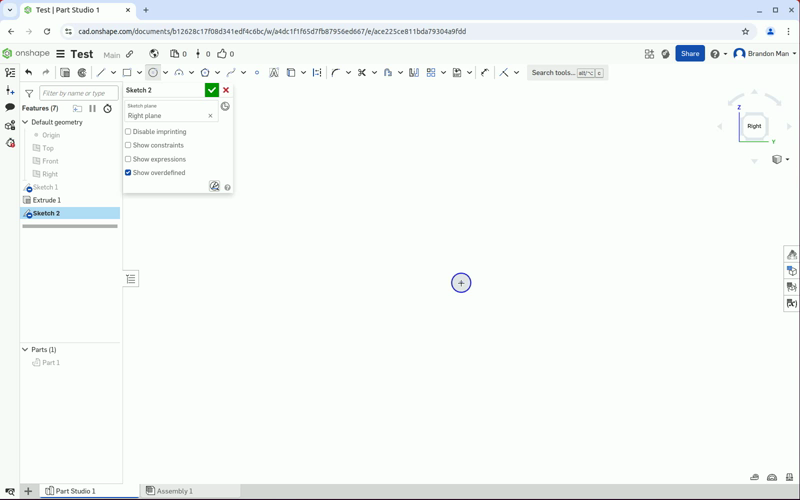
scroll(6)
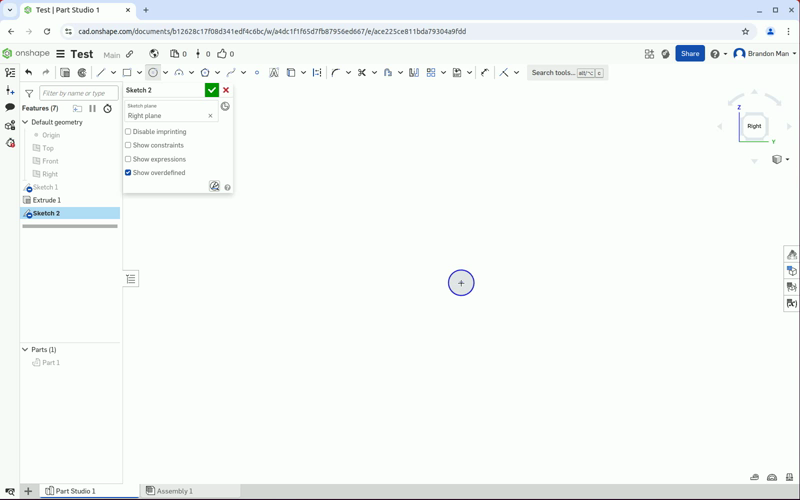
scroll(6)
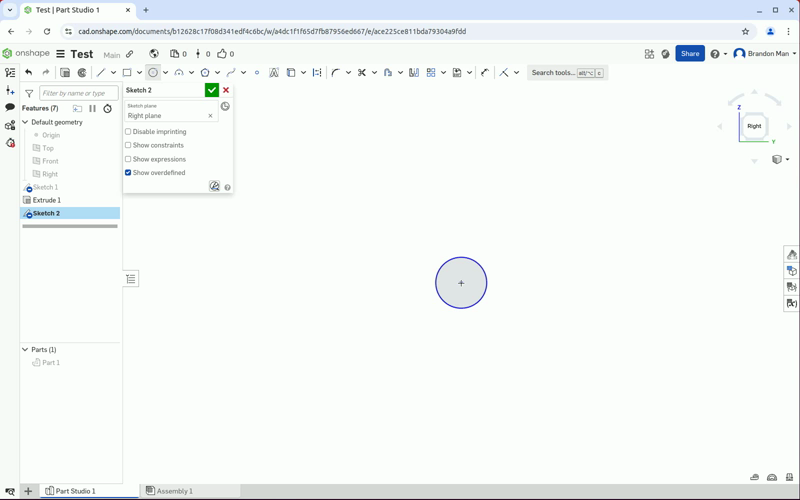
scroll(6)
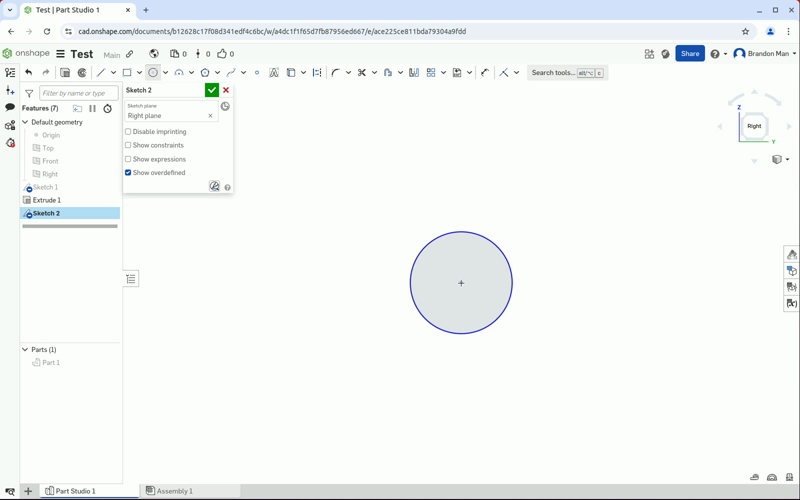
click(461, 282)
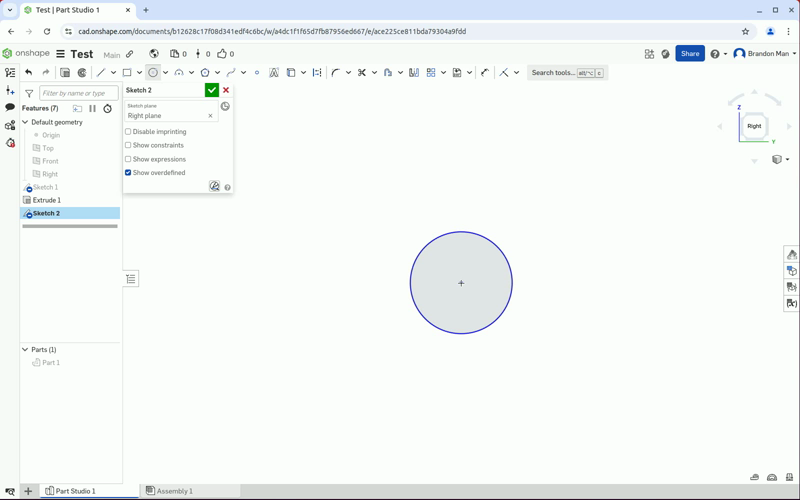
scroll(-6)
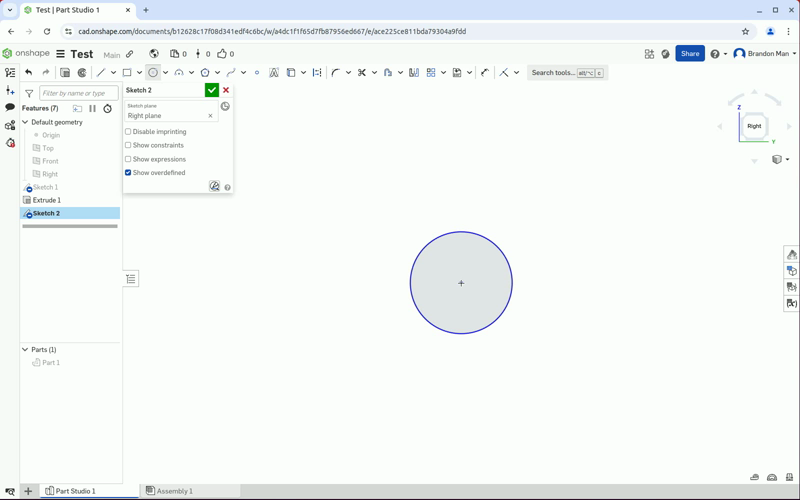
scroll(-6)
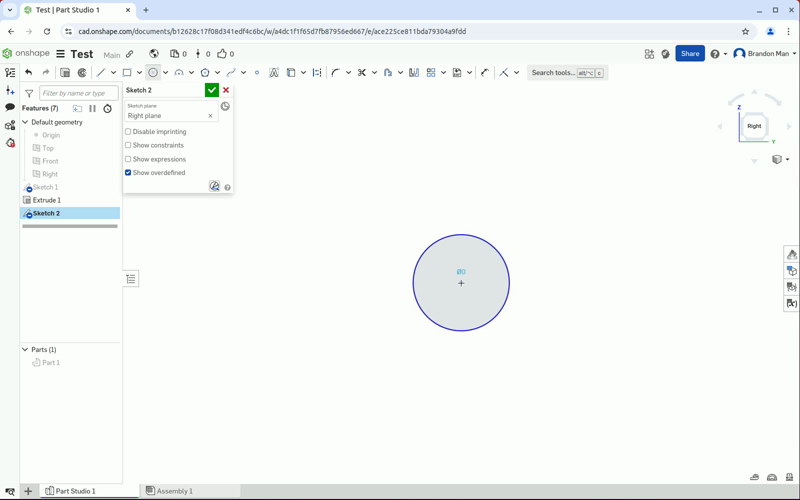
scroll(-6)
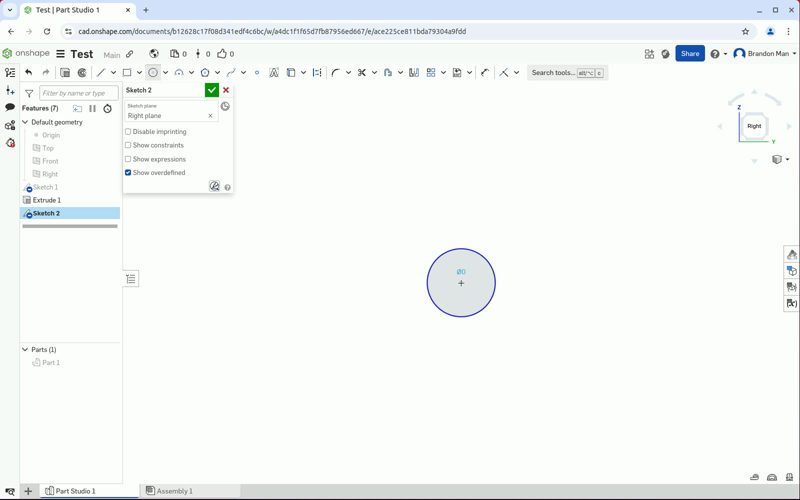
scroll(-6)
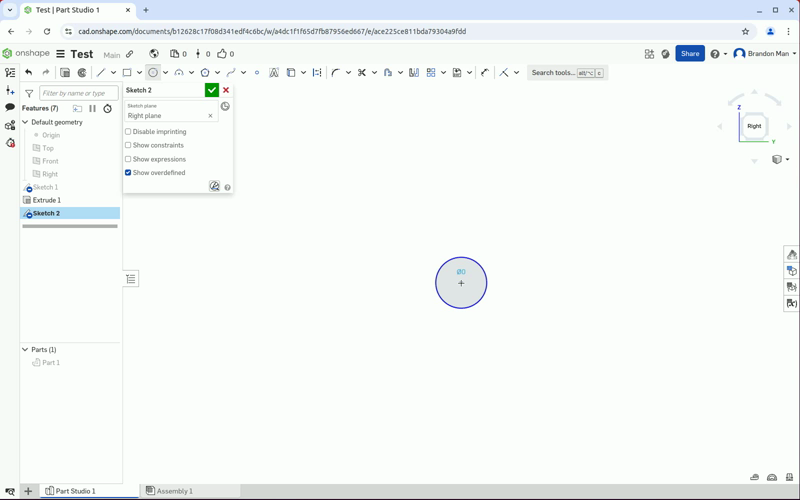
scroll(-6)
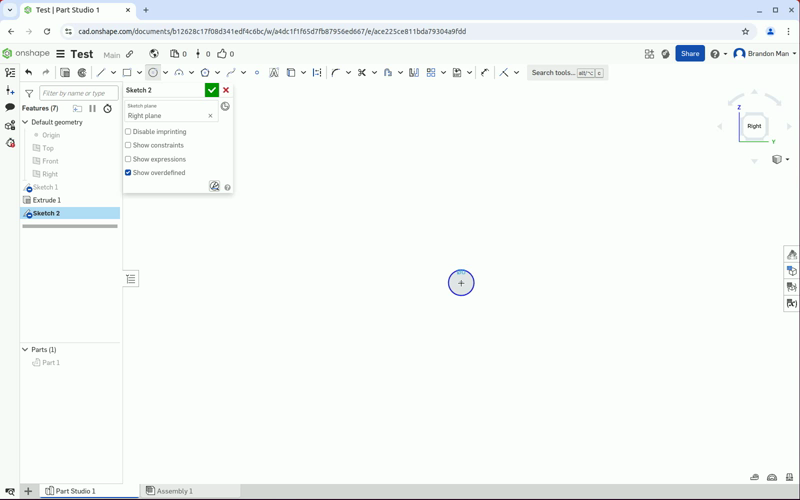
scroll(-6)
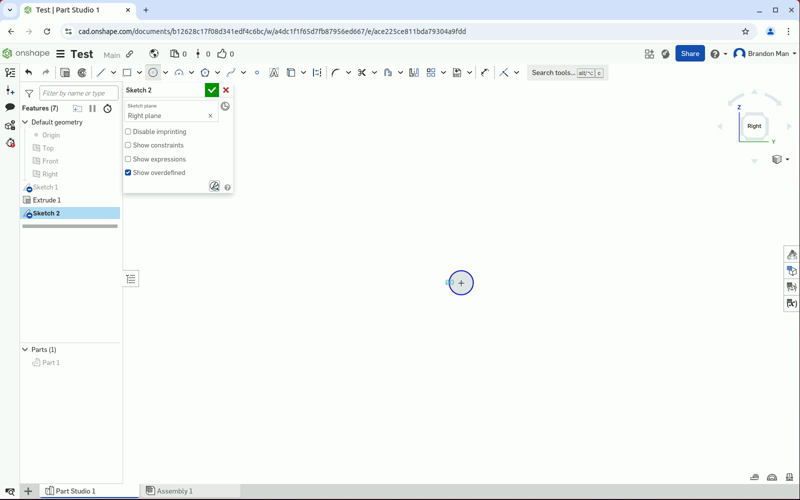
scroll(-6)
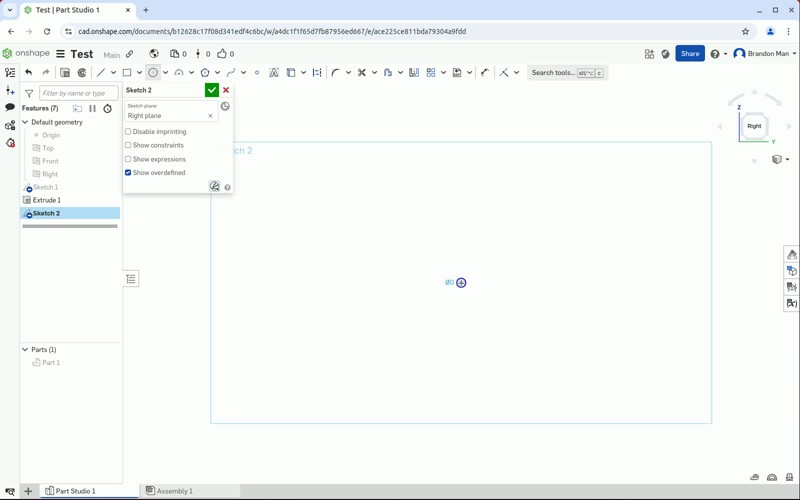
key_up(shift)
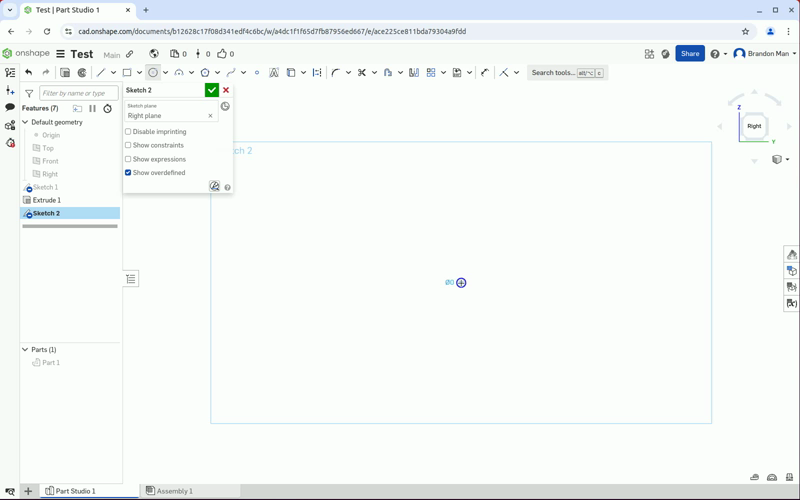
mouse_move(464, 282)
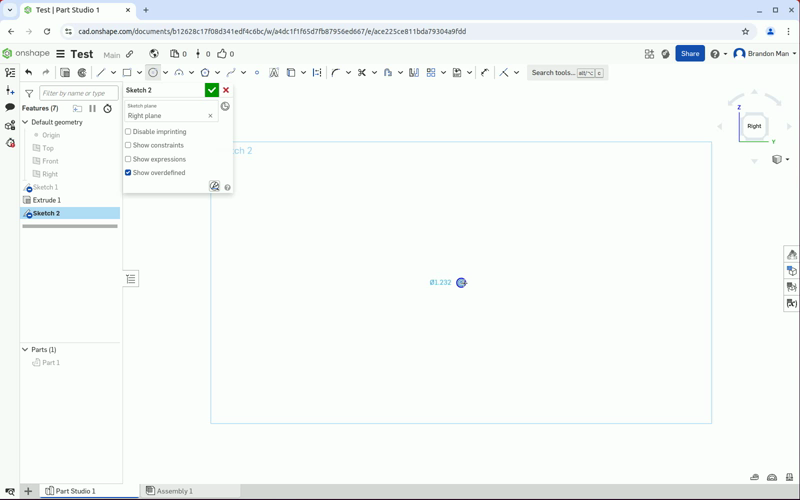
scroll(6)
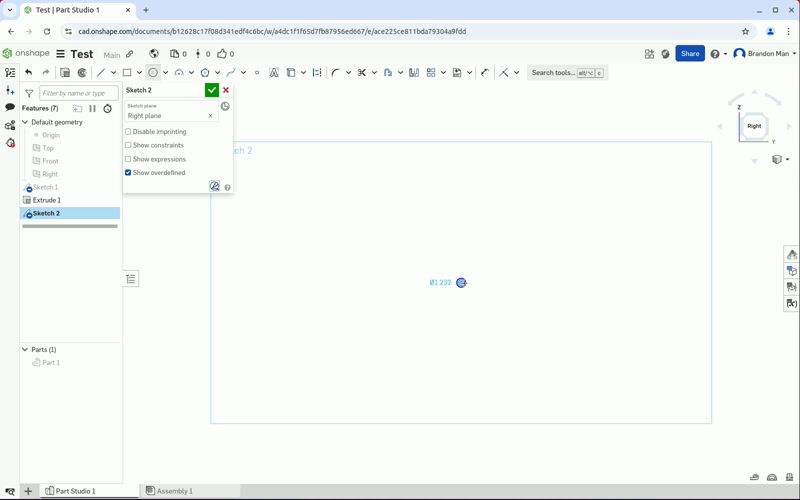
scroll(6)
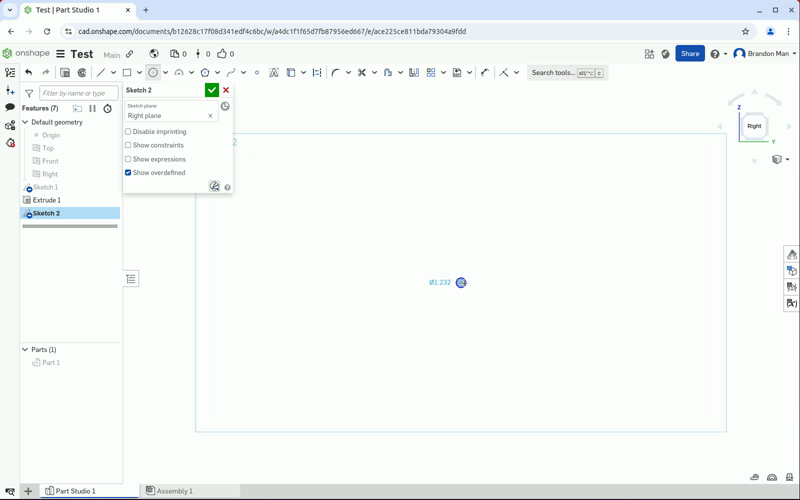
scroll(6)
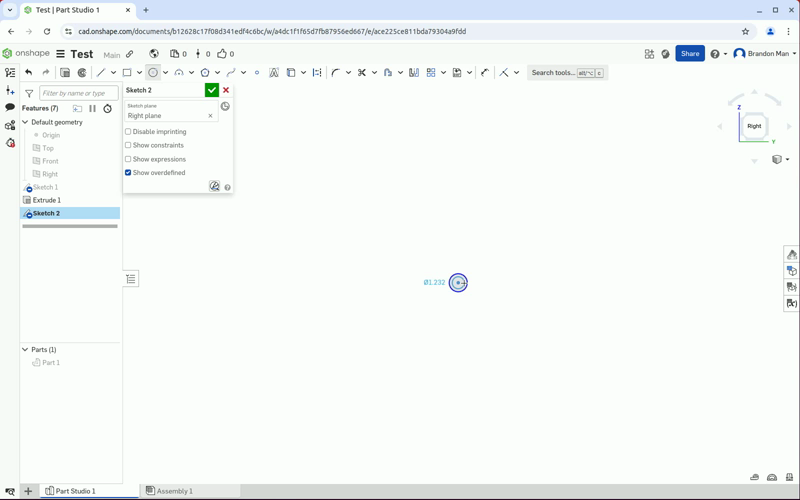
scroll(6)
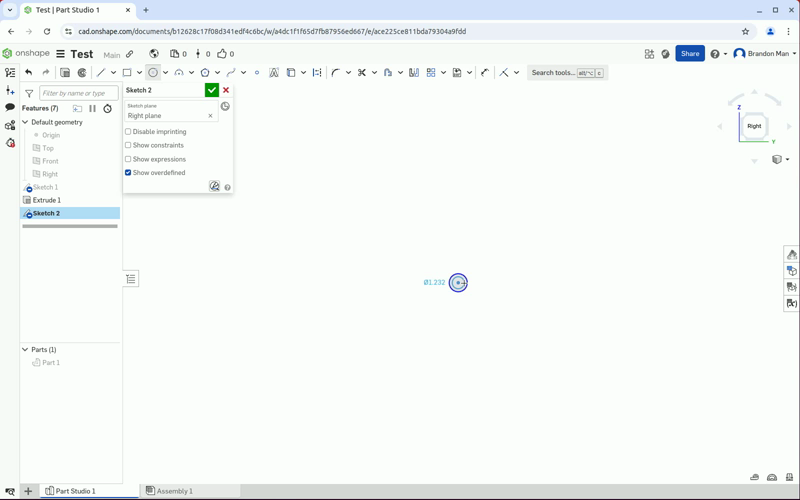
scroll(6)
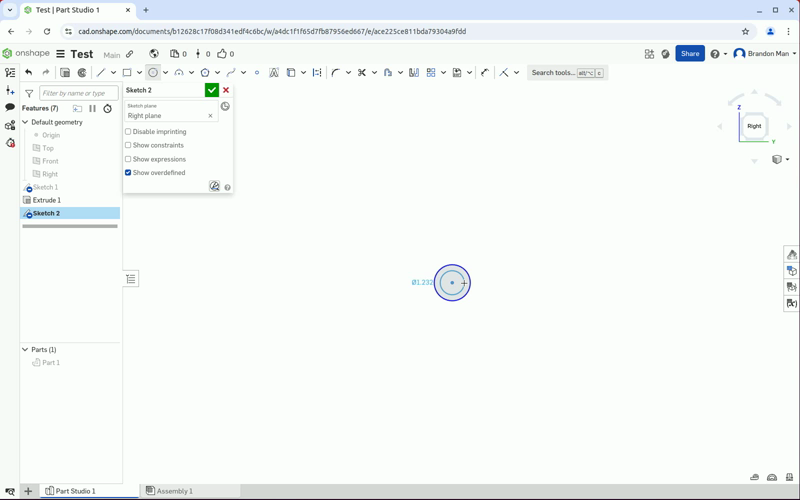
scroll(6)
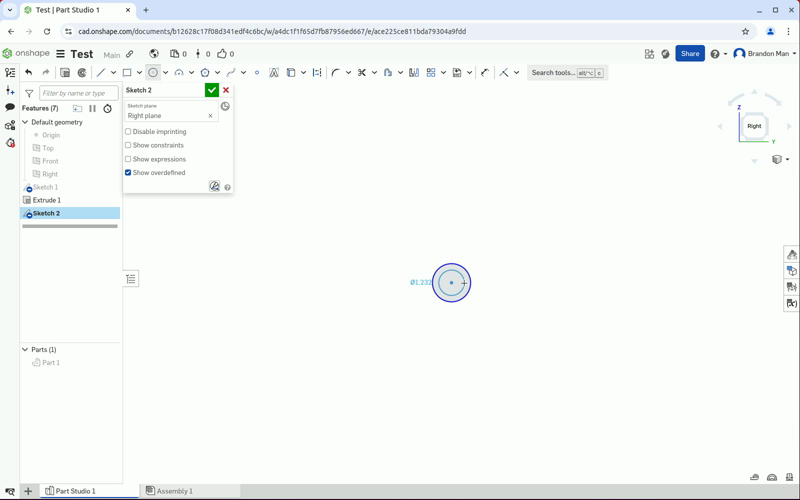
scroll(6)
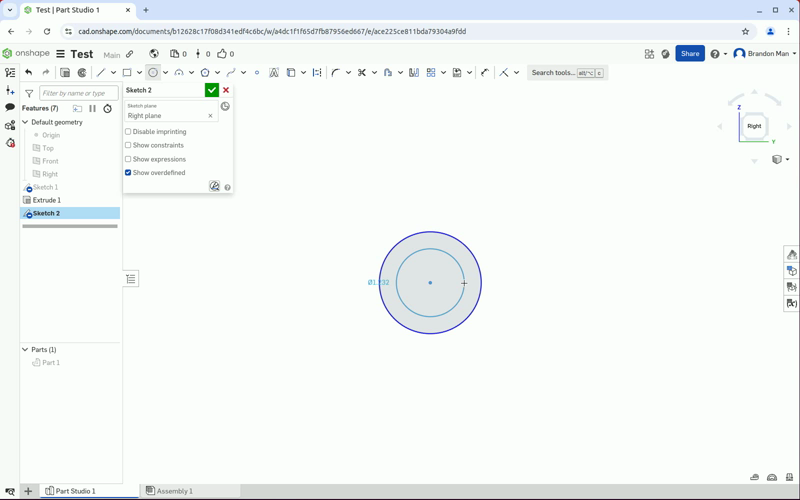
click(464, 282)
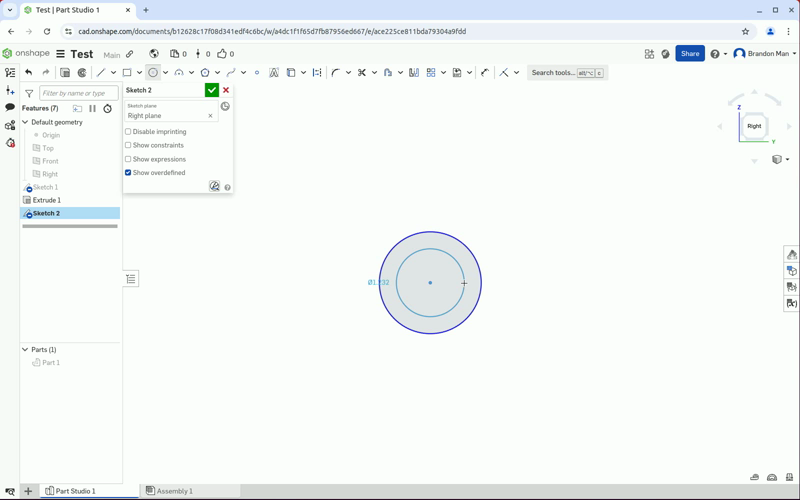
scroll(-6)
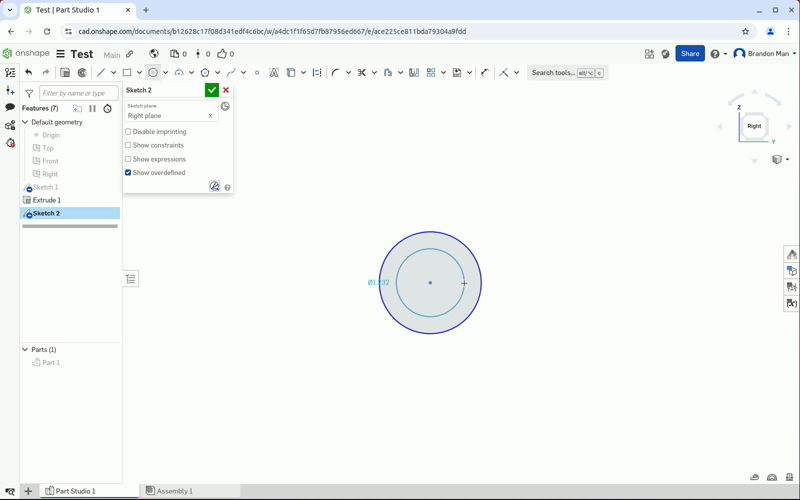
scroll(-6)
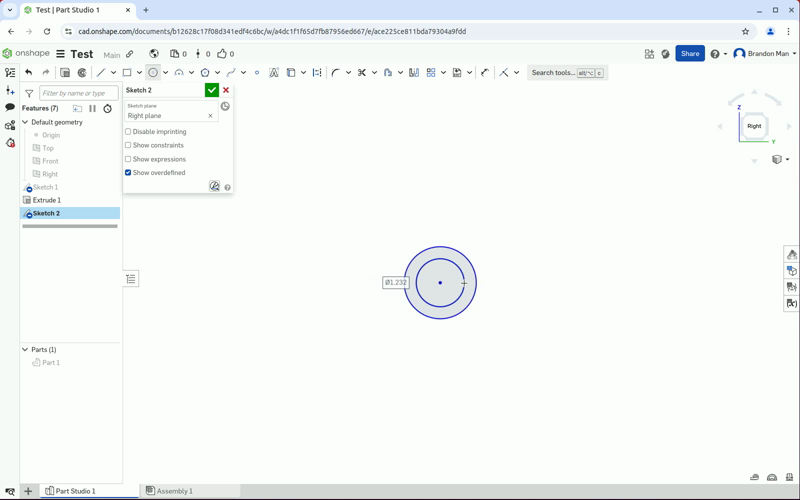
scroll(-6)
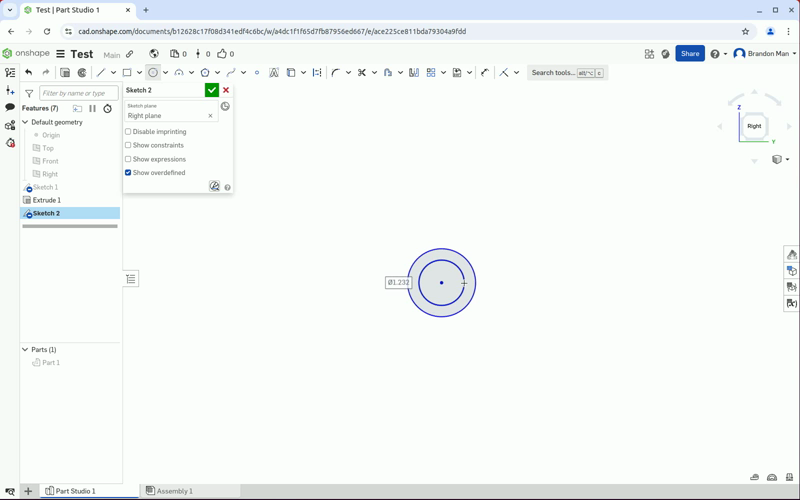
scroll(-6)
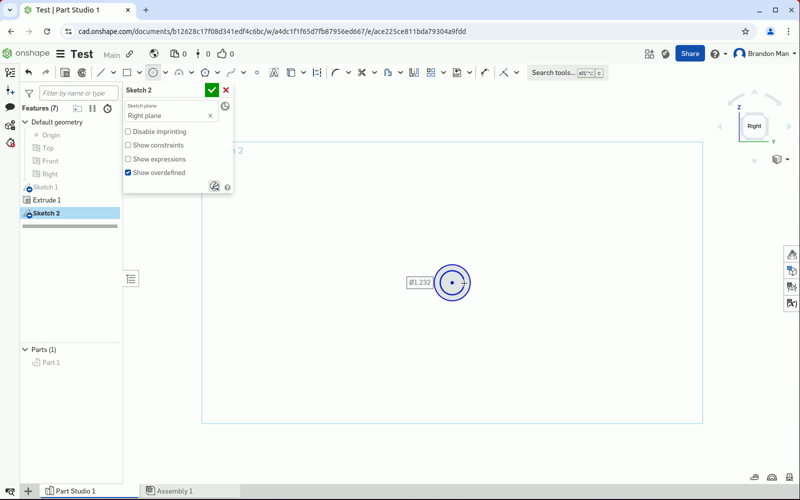
scroll(-6)
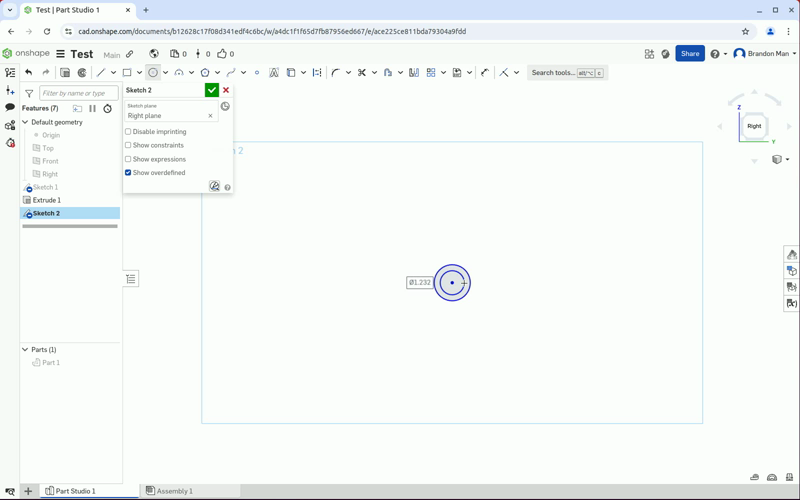
scroll(-6)
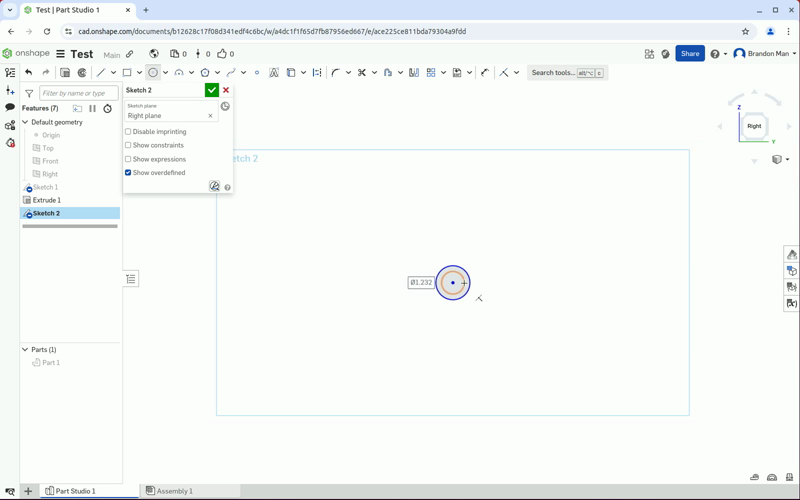
scroll(-6)
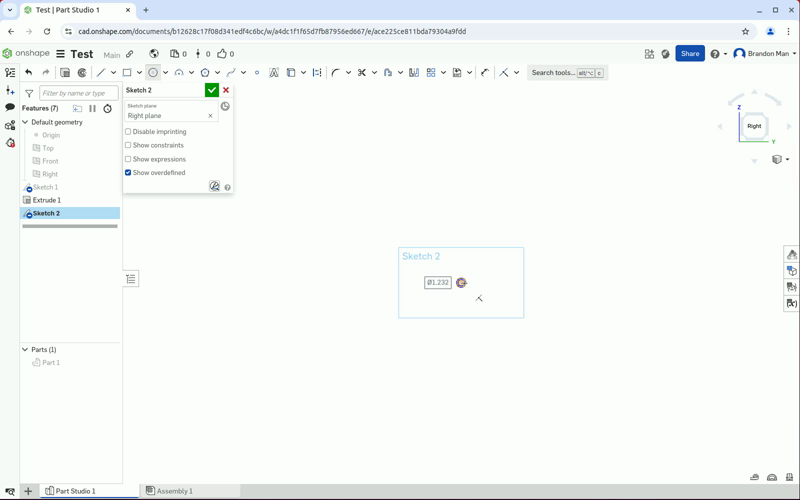
key(esc)
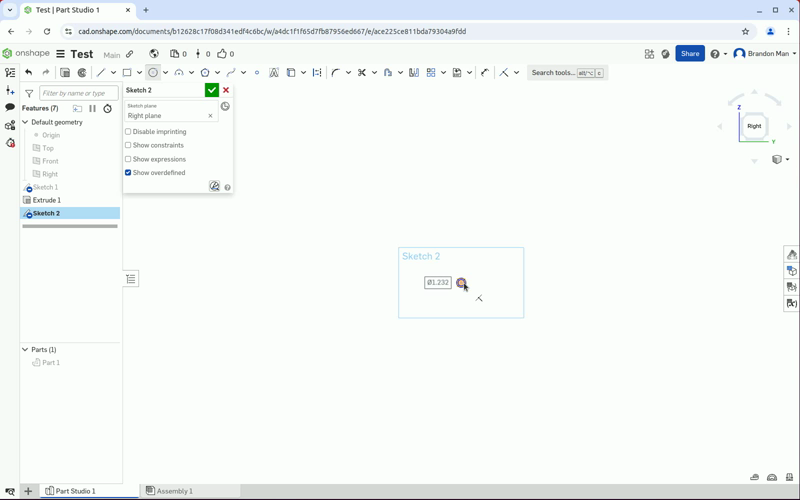
mouse_move(463, 280)
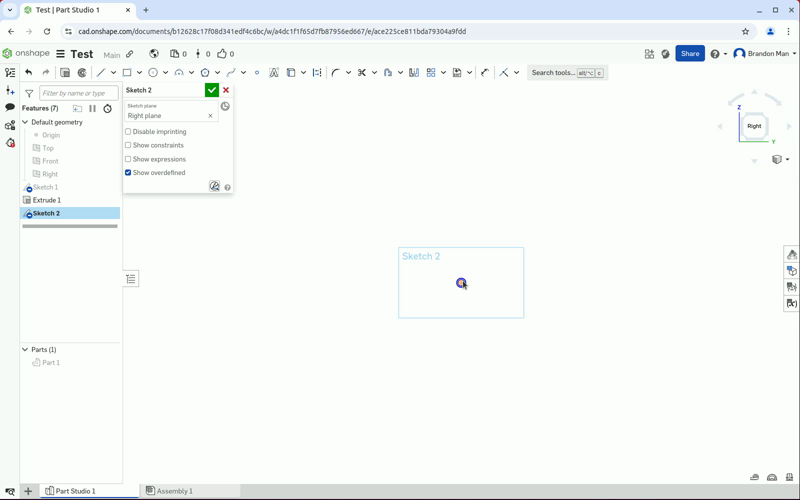
scroll(6)
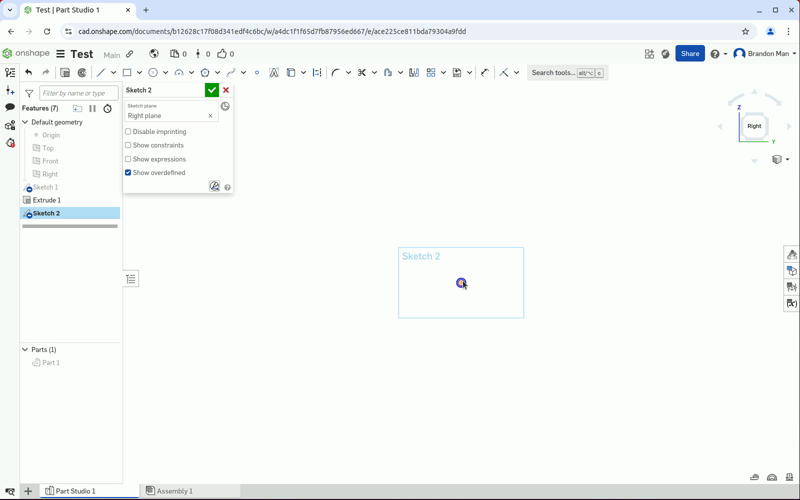
scroll(6)
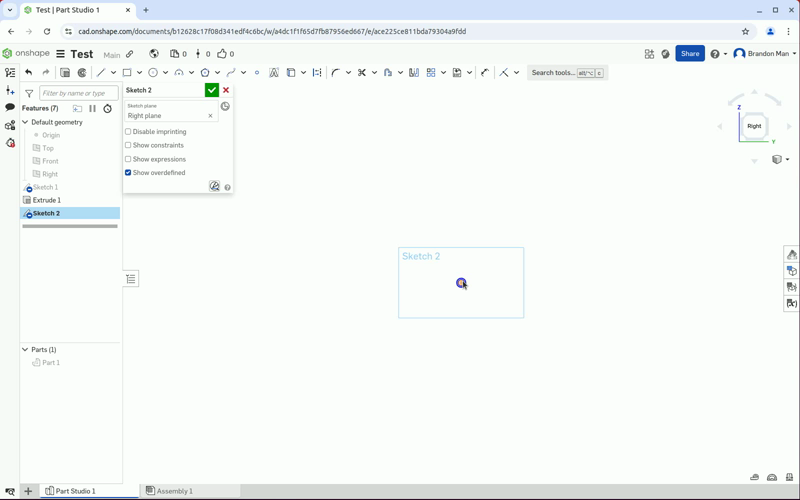
scroll(6)
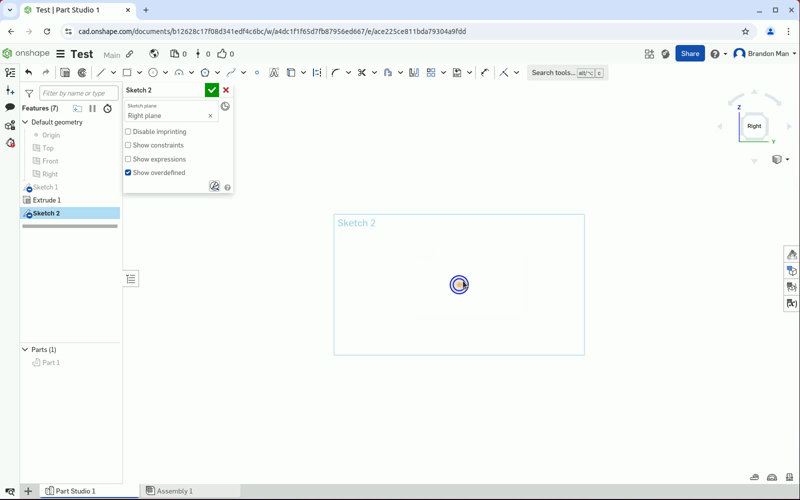
scroll(6)
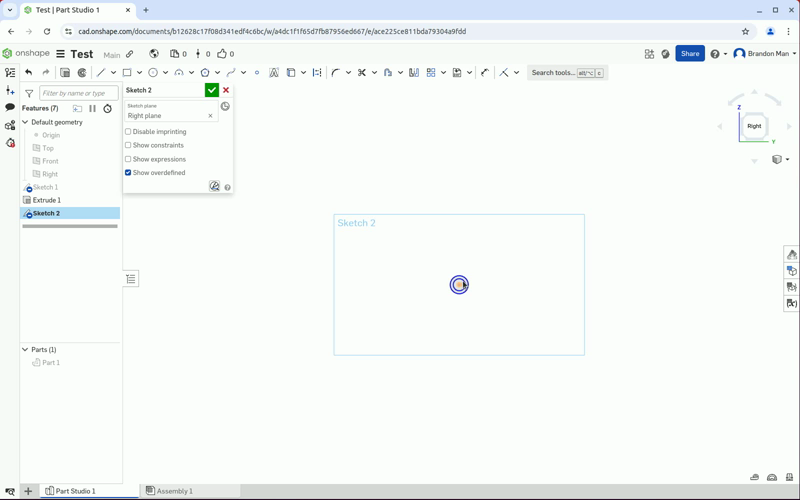
scroll(6)
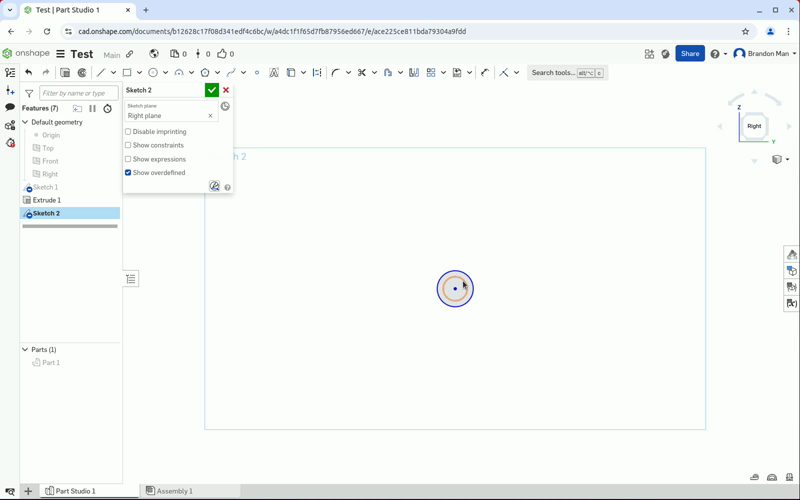
scroll(6)
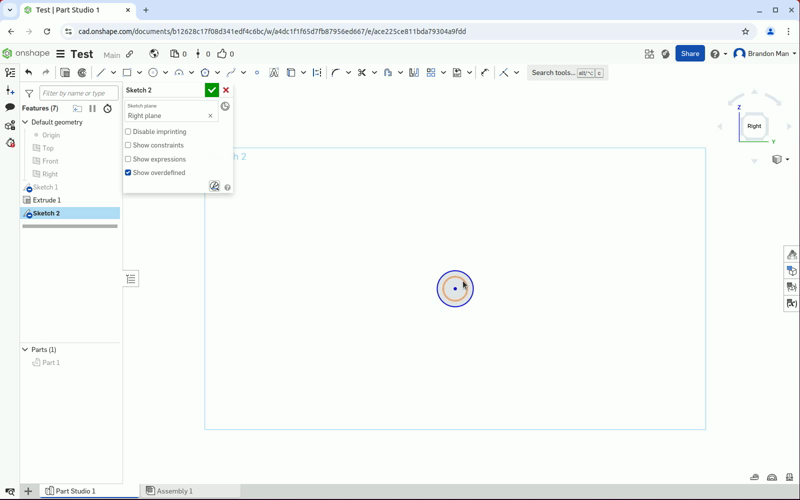
scroll(6)
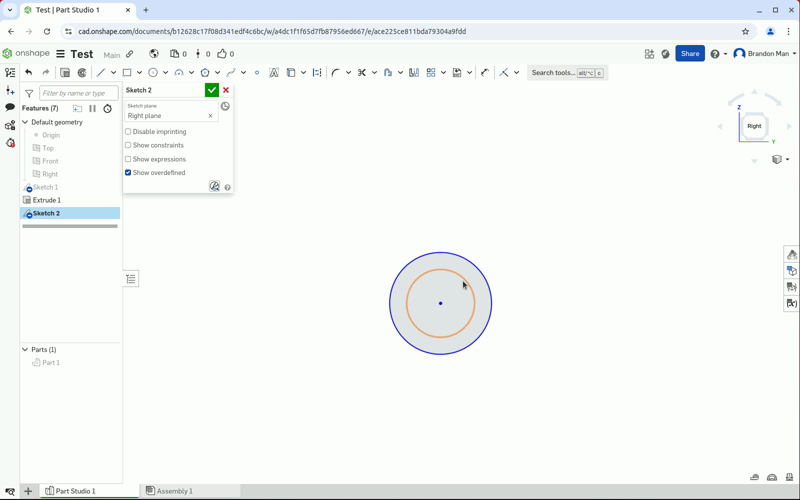
click(463, 280)
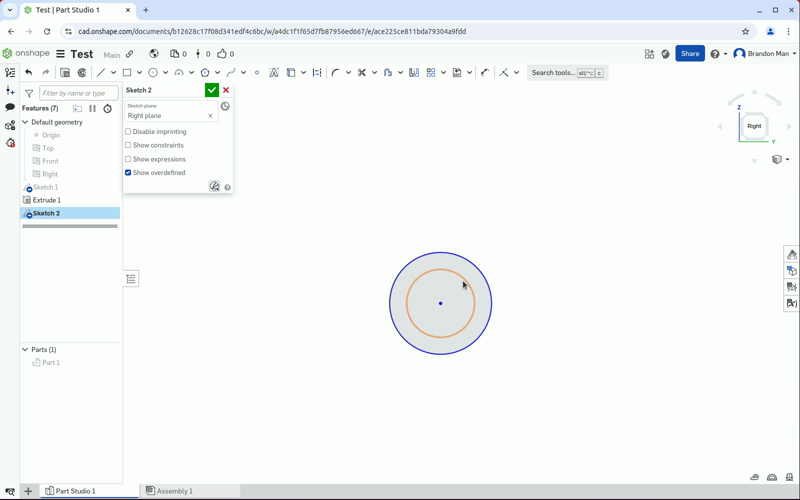
scroll(-6)
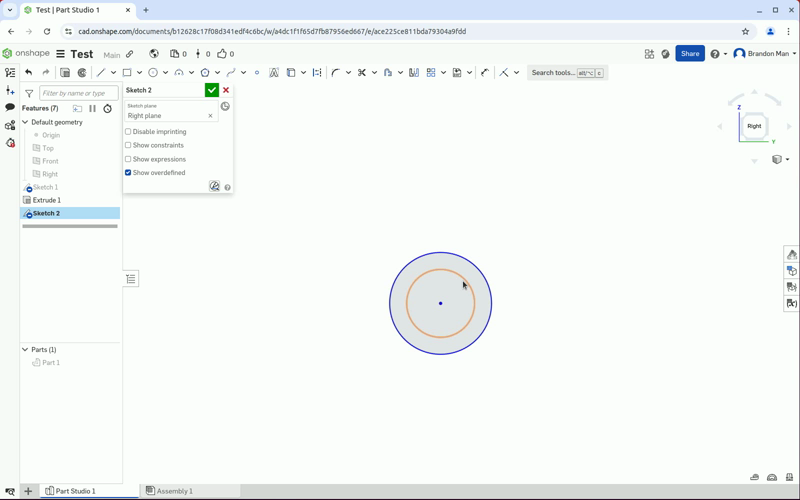
scroll(-6)
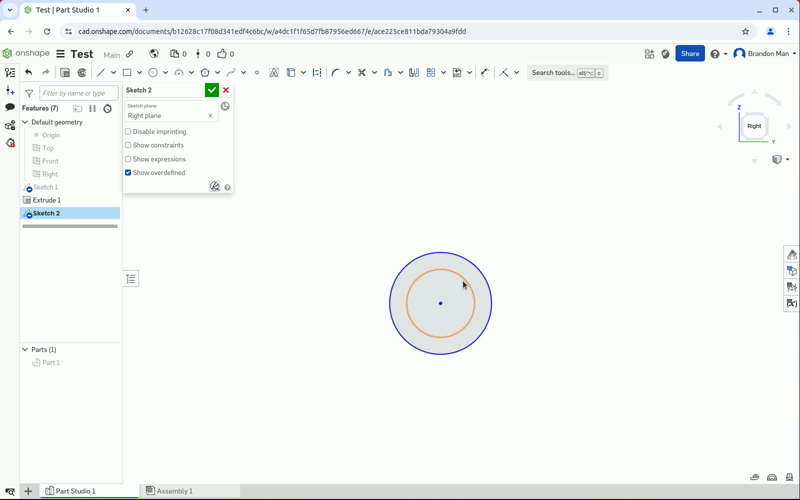
scroll(-6)
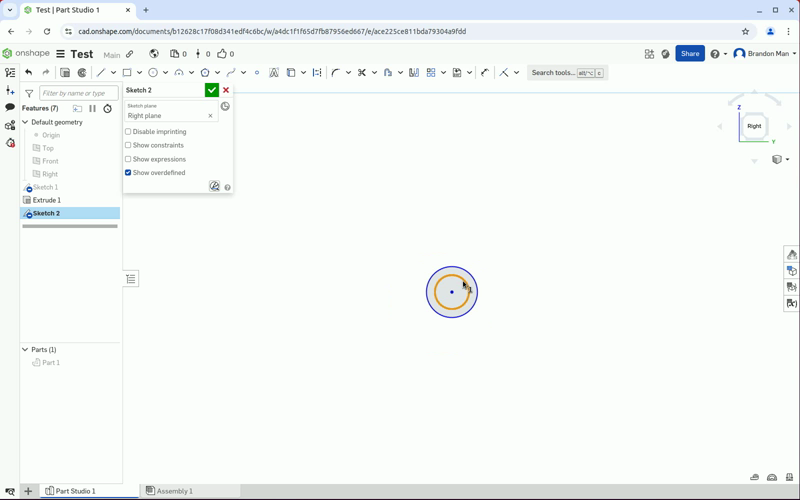
scroll(-6)
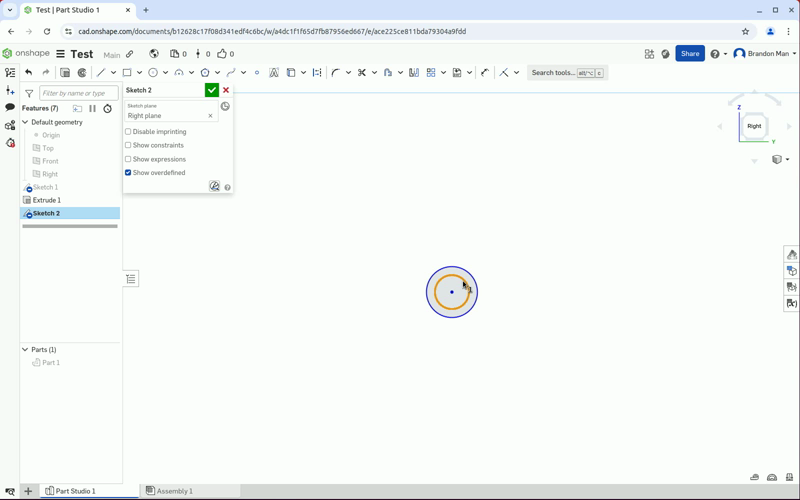
scroll(-6)
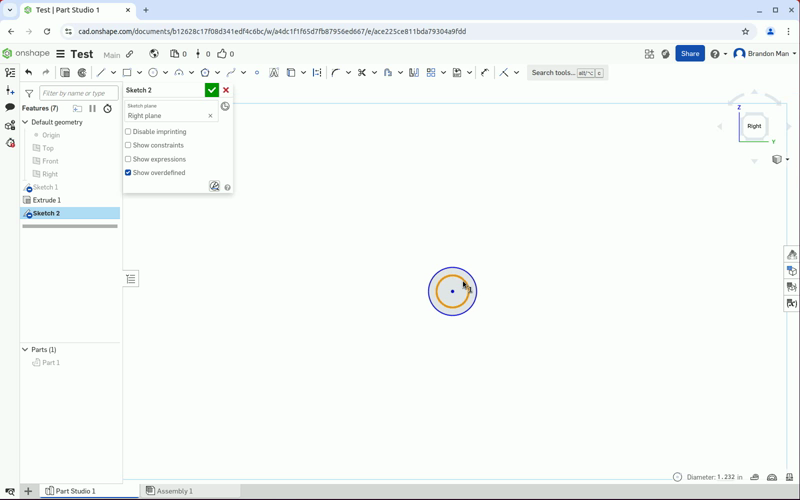
scroll(-6)
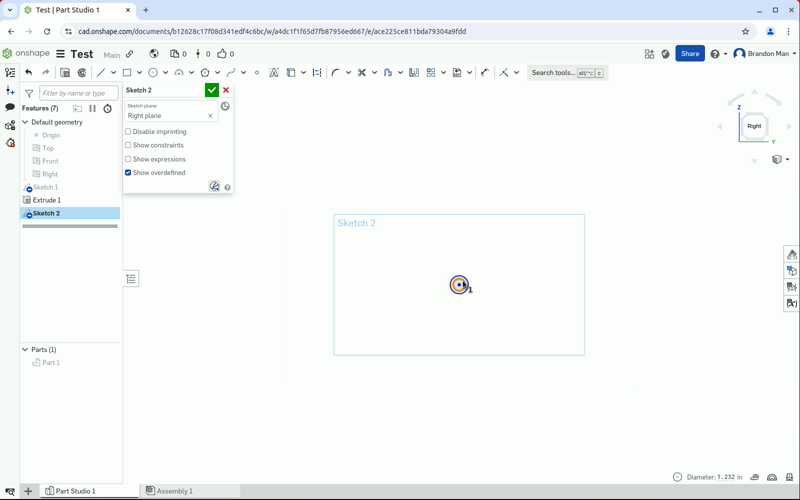
scroll(-6)
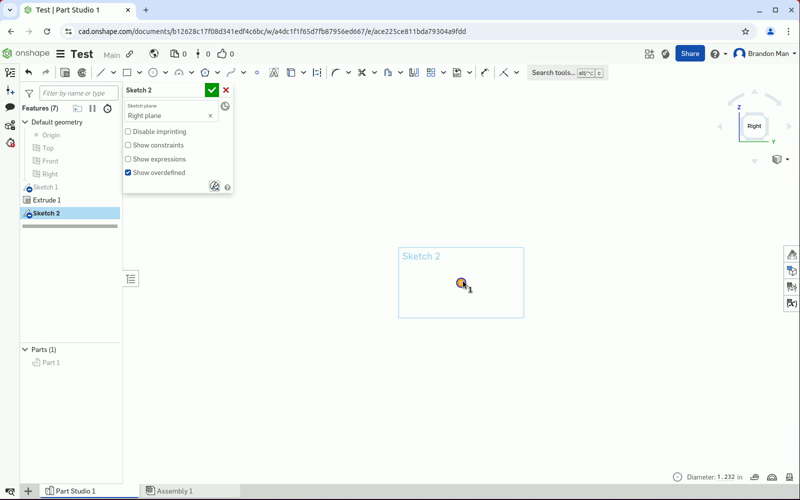
mouse_move(73, 352)
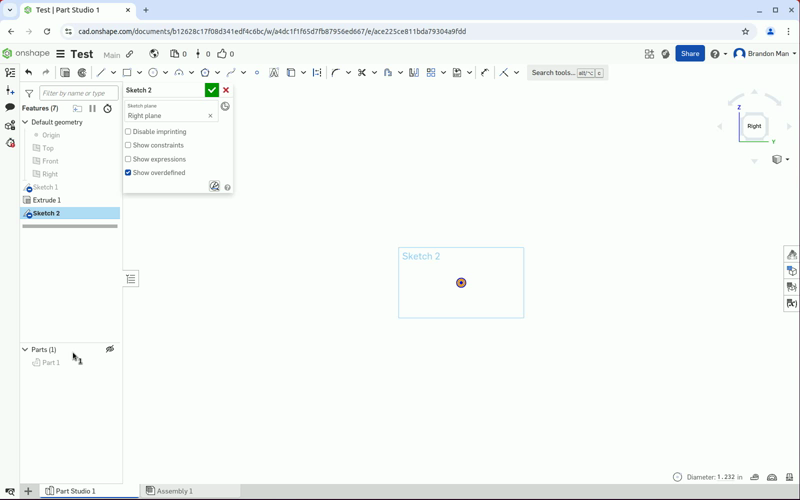
key(shift+y)
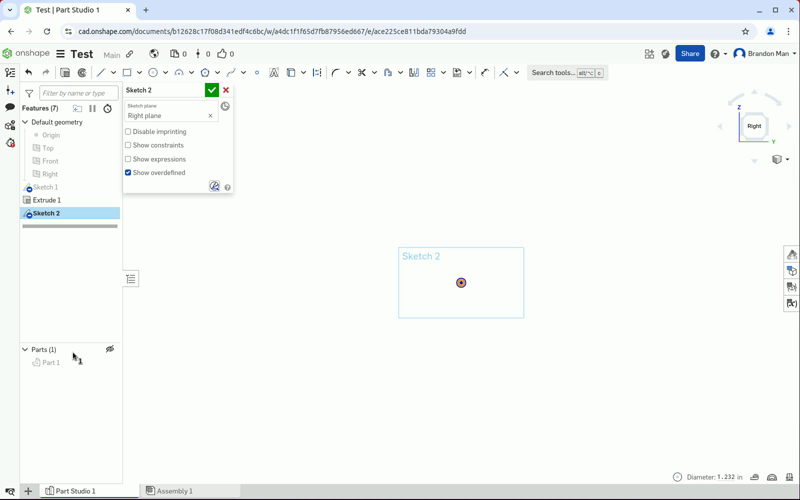
key(shift+e)
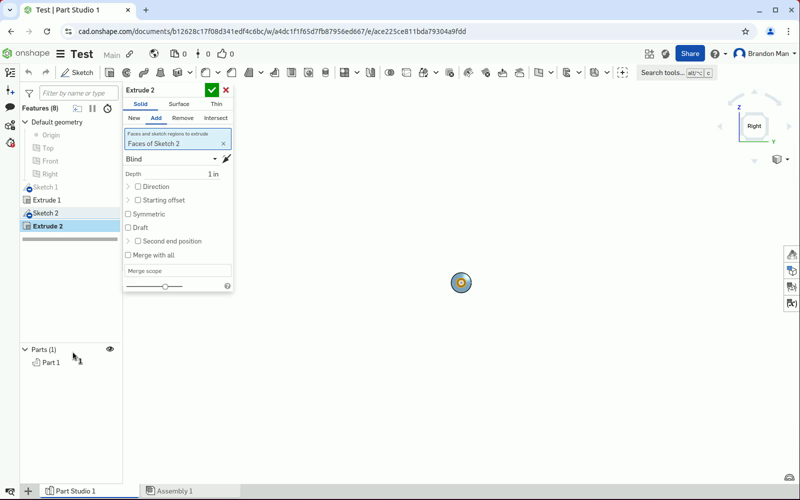
mouse_move(143, 106)
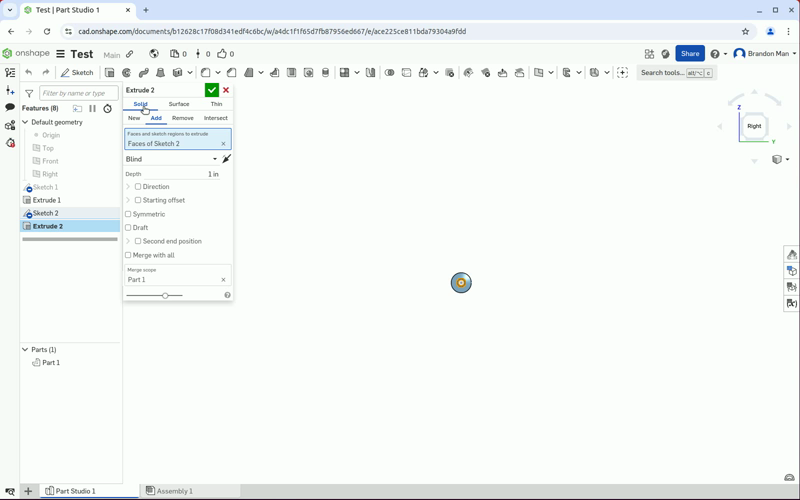
click(143, 106)
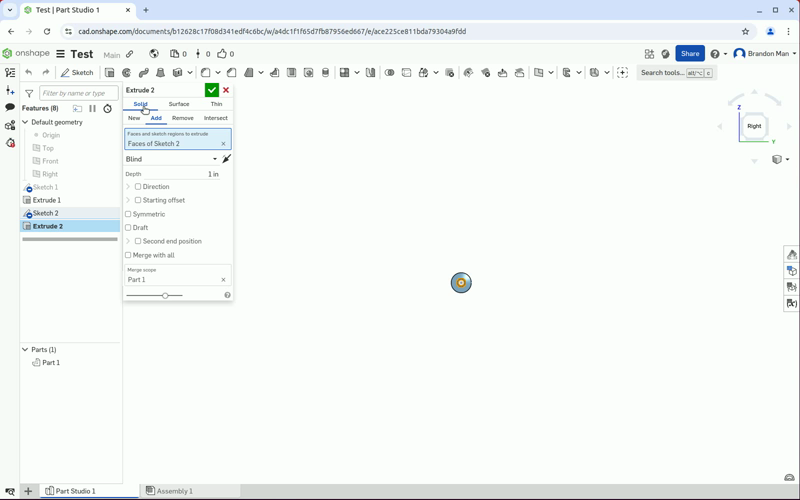
mouse_move(137, 120)
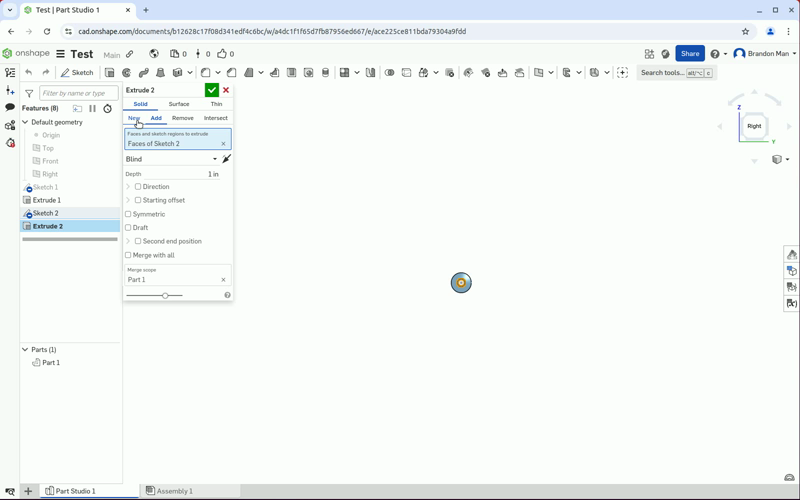
click(137, 120)
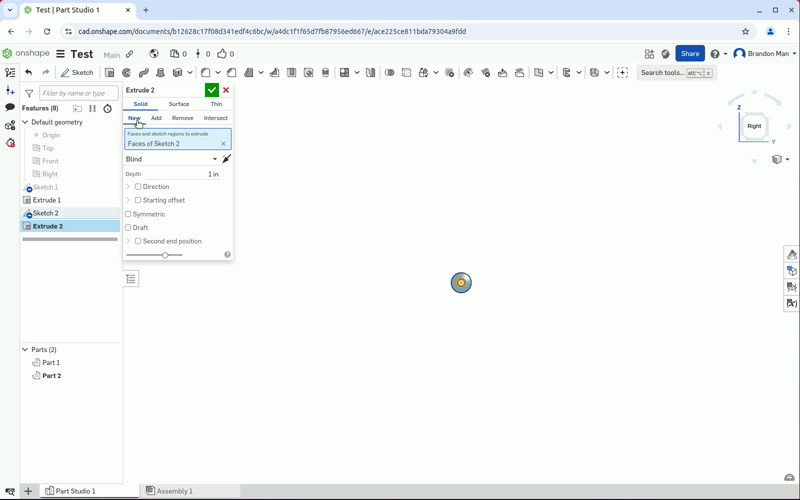
key(tab, 4)
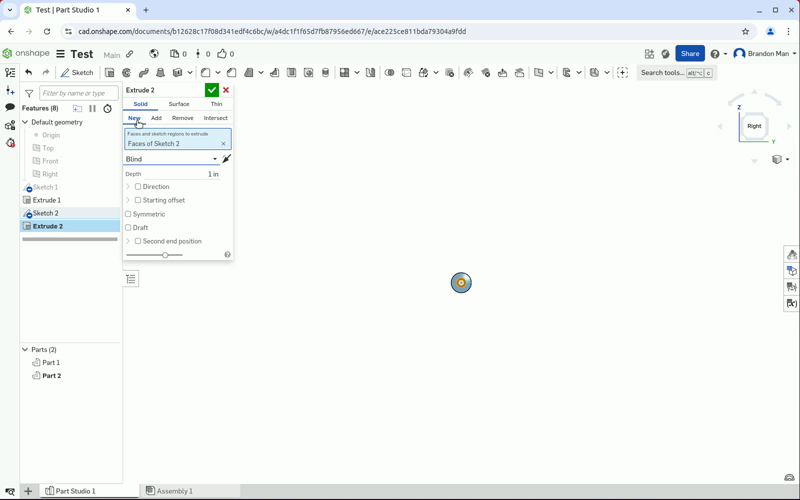
text(7.703)
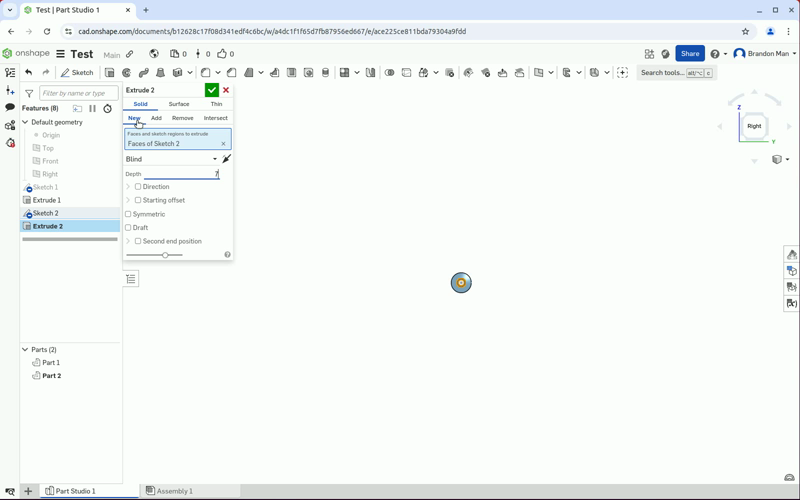
key(enter)
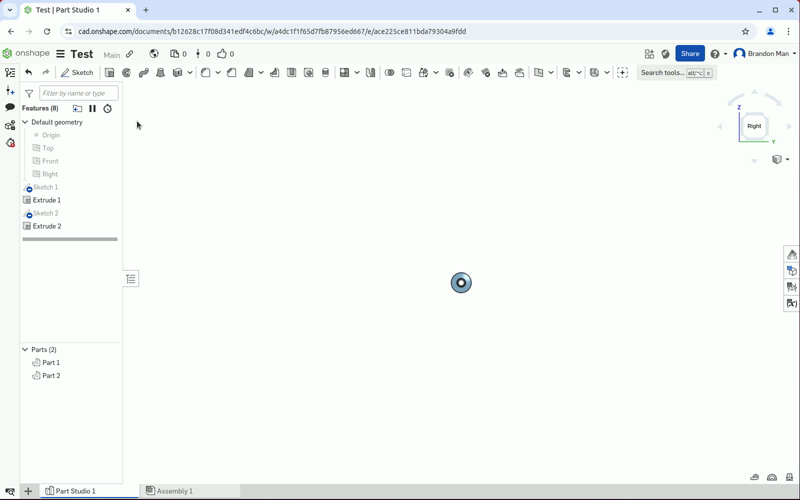
key(shift+h)
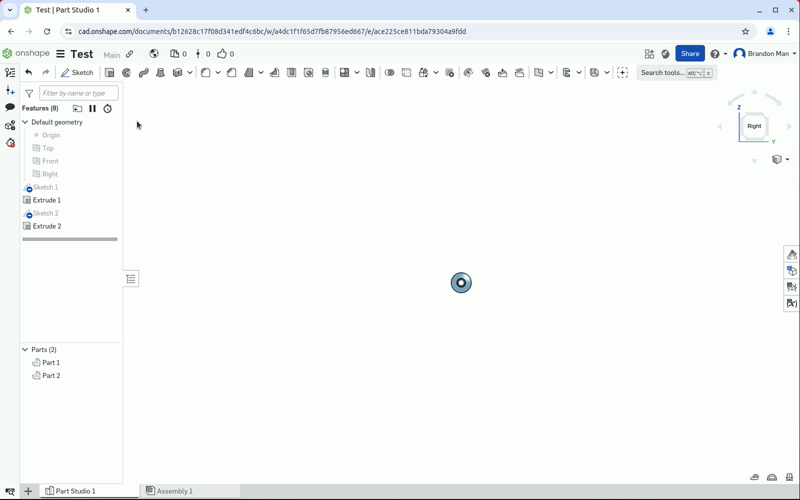
key(shift+h)
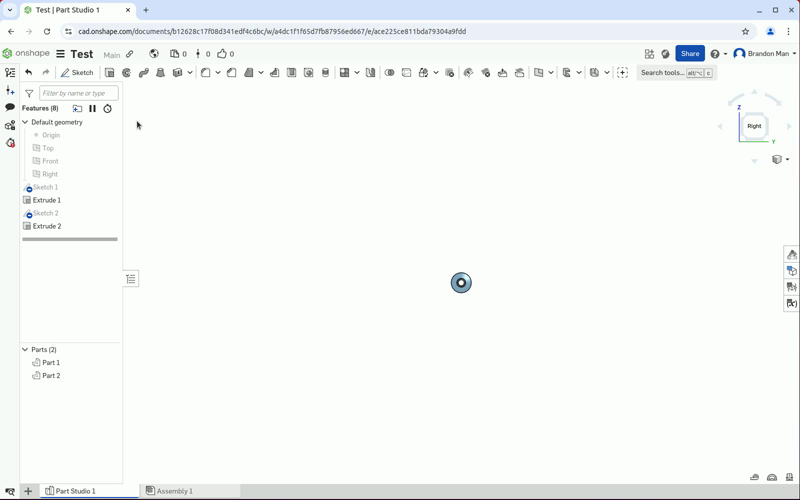
mouse_move(73, 189)
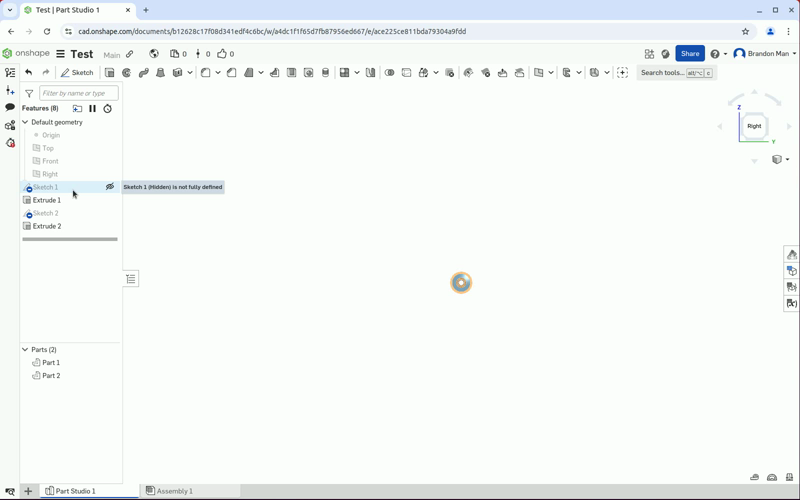
click(73, 189)
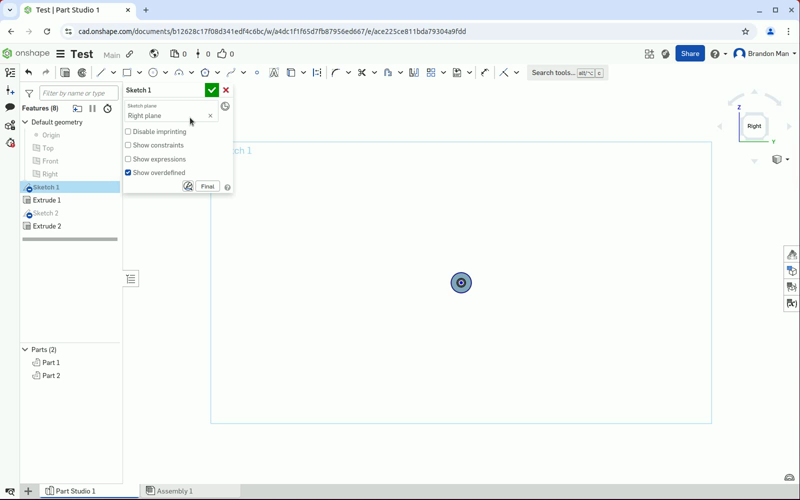
mouse_move(229, 92)
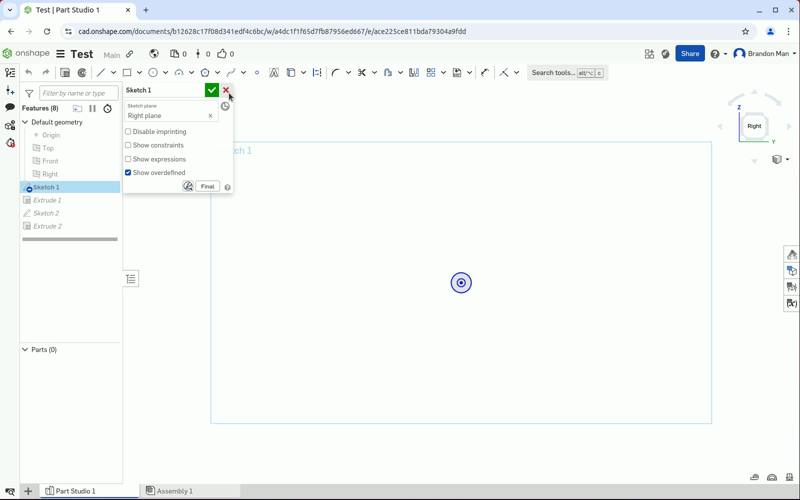
click(229, 92)
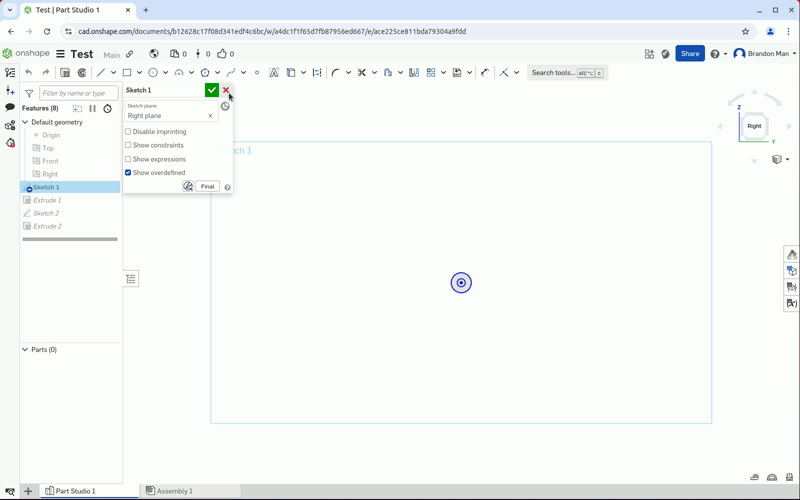
key(shift+s)
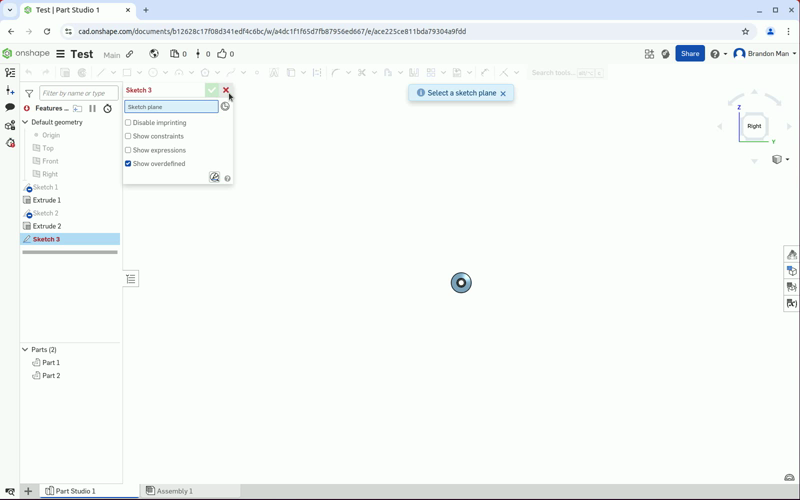
mouse_move(73, 176)
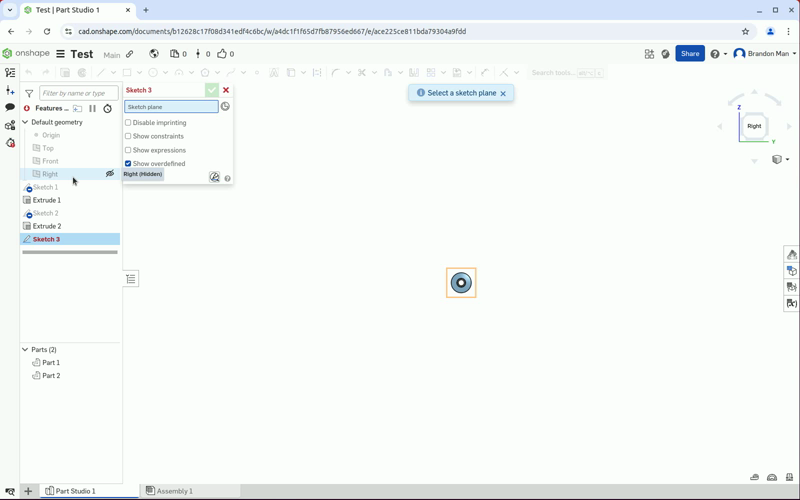
click(73, 176)
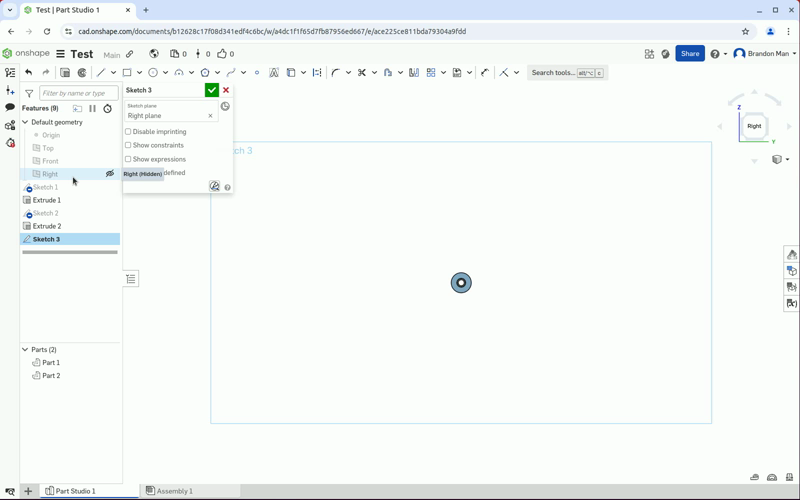
mouse_move(73, 352)
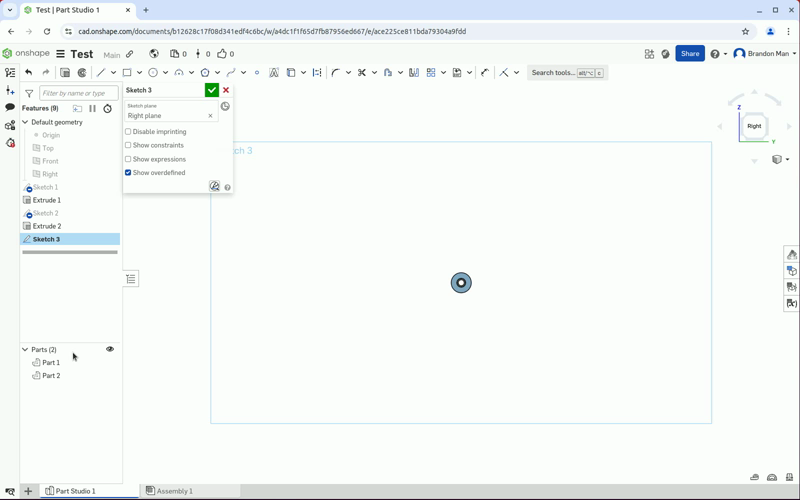
key(y)
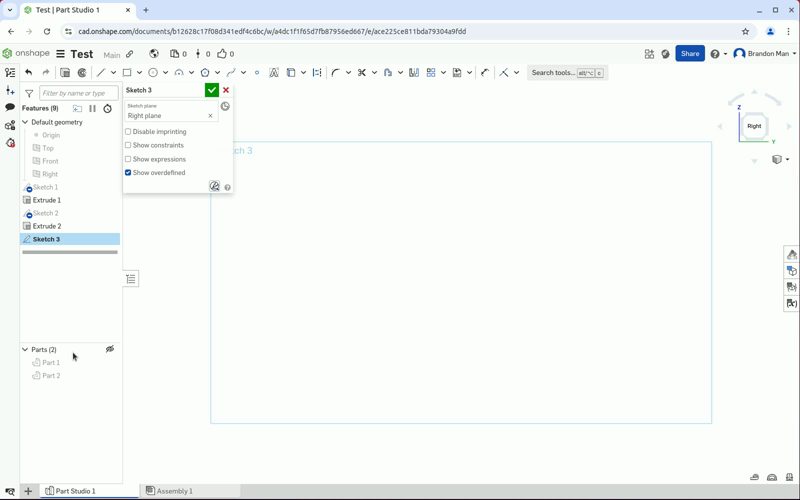
key(c)
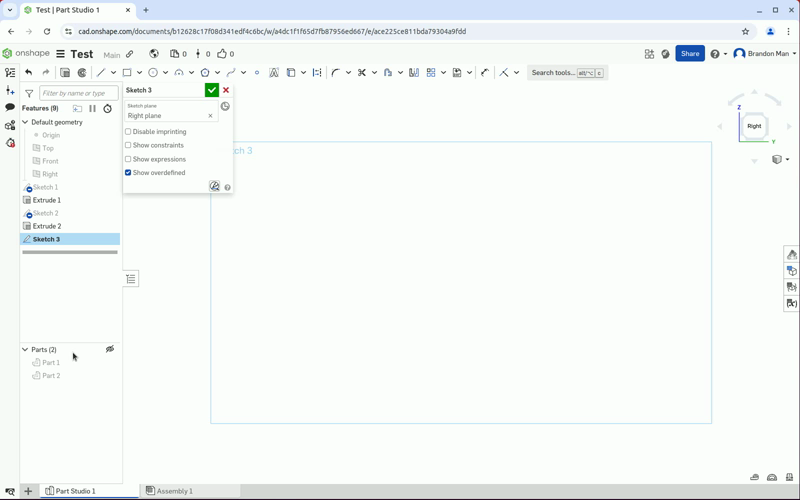
key_down(shift)
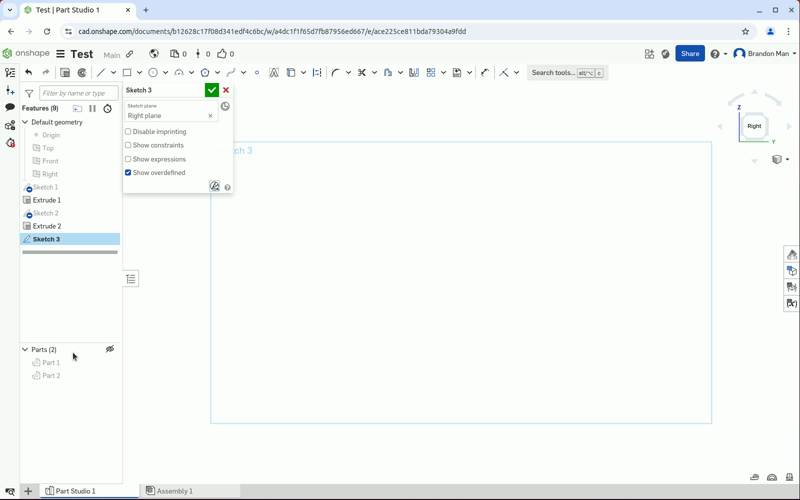
mouse_move(461, 282)
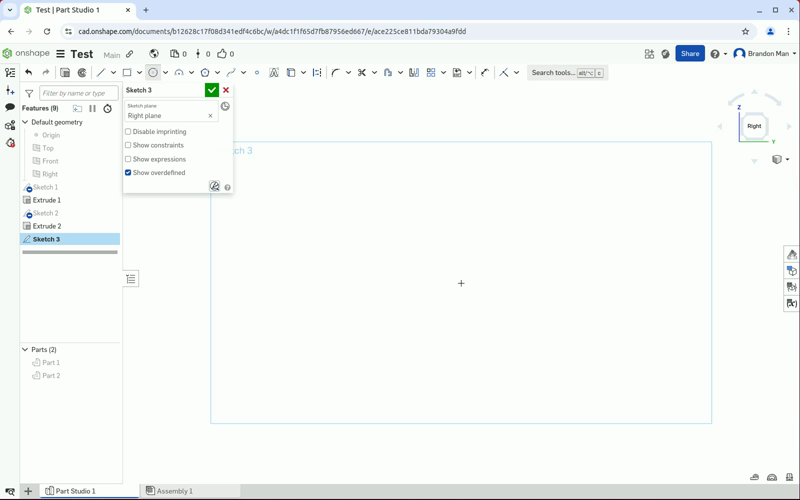
click(461, 282)
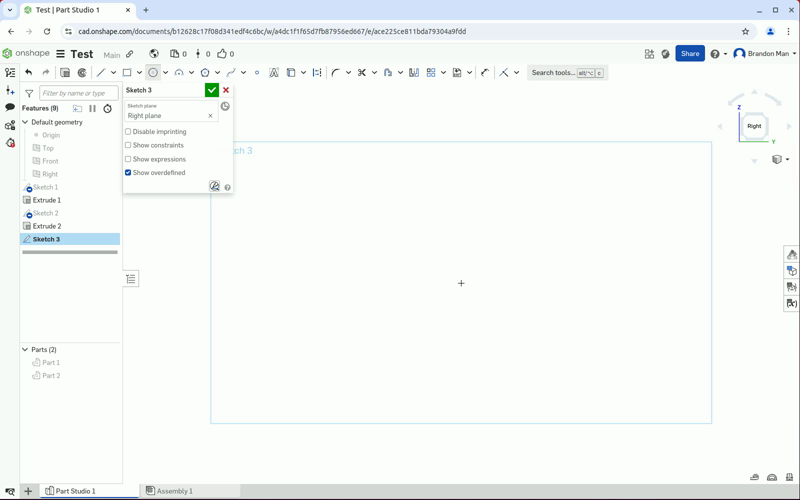
key_up(shift)
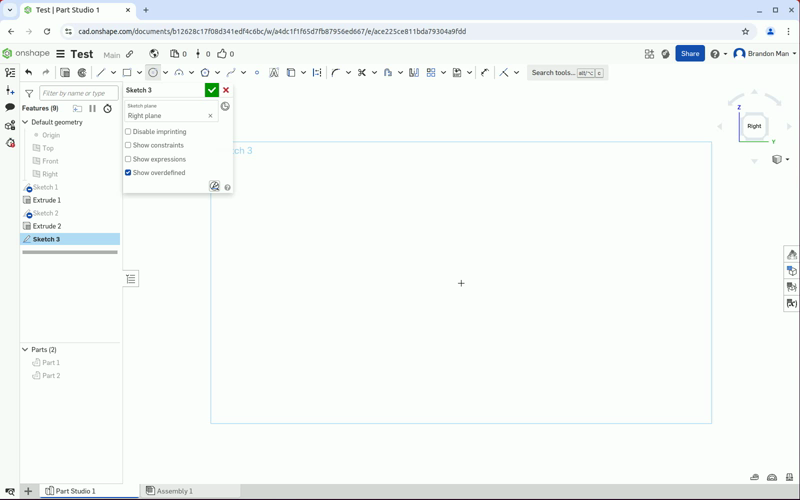
mouse_move(464, 282)
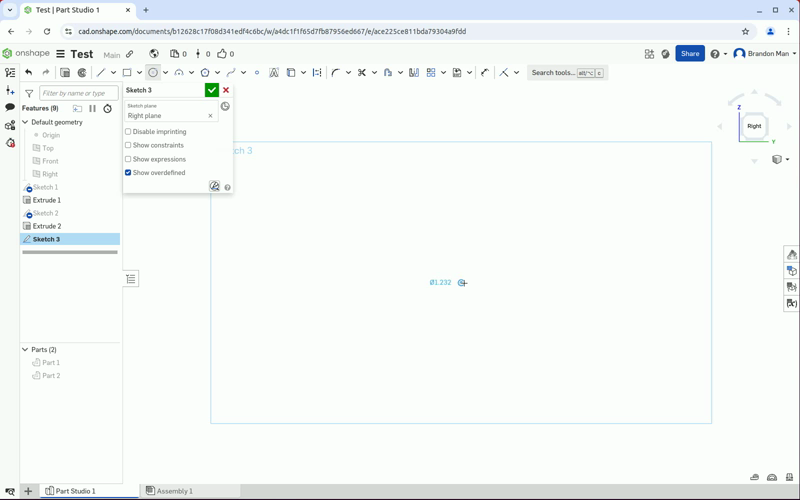
click(464, 282)
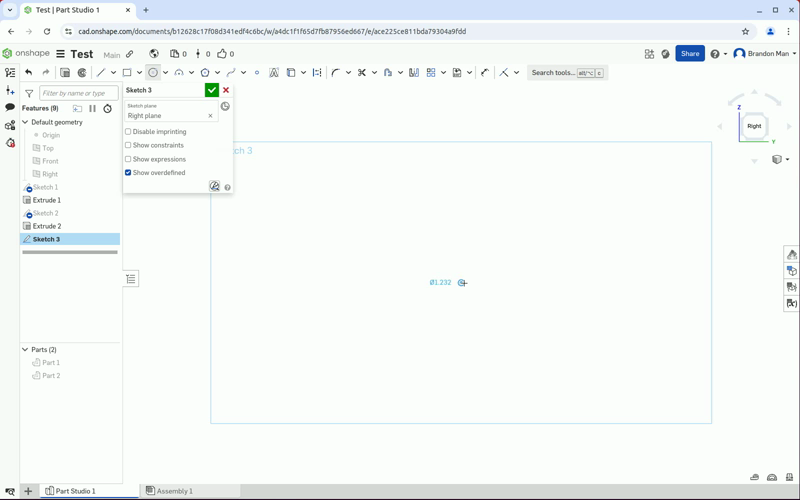
key(esc)
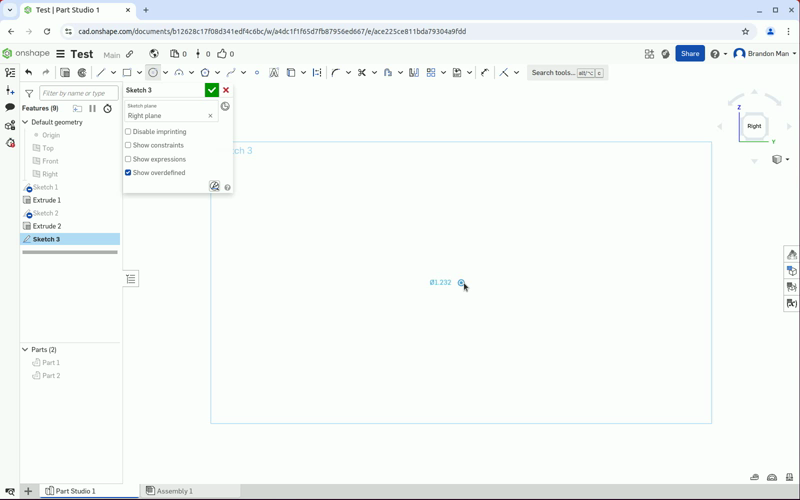
mouse_move(461, 282)
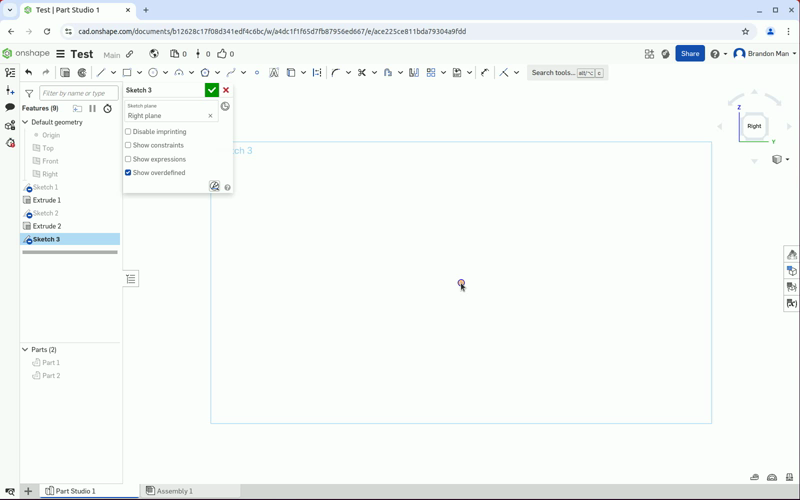
scroll(6)
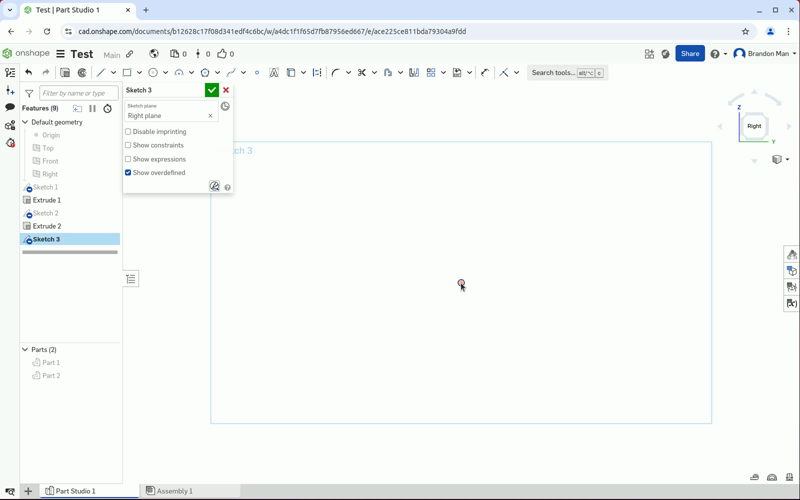
scroll(6)
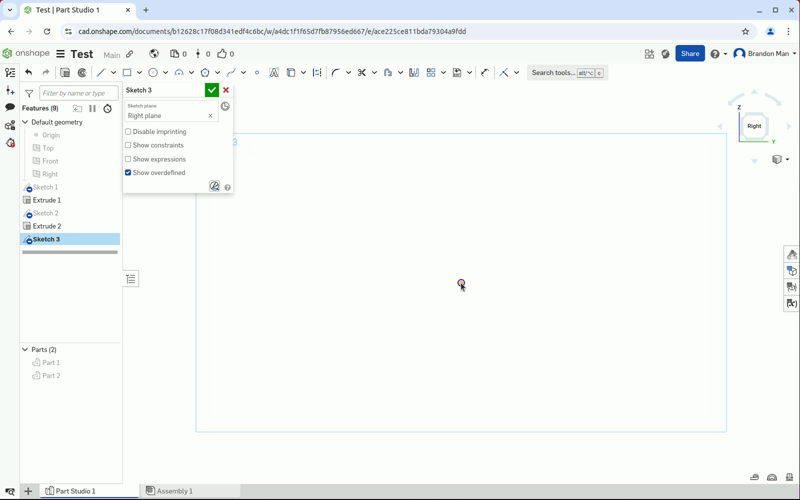
scroll(6)
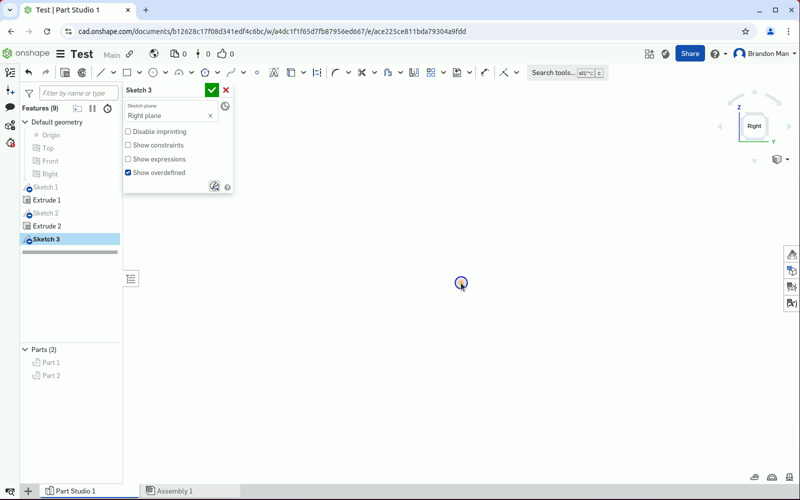
scroll(6)
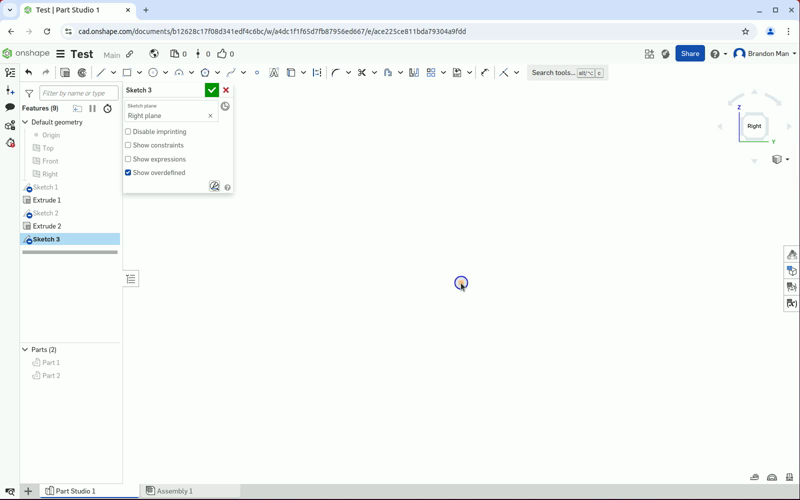
scroll(6)
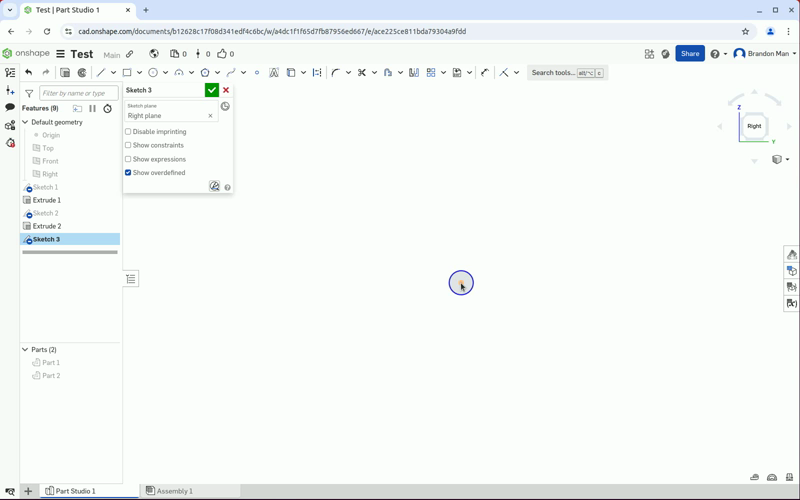
scroll(6)
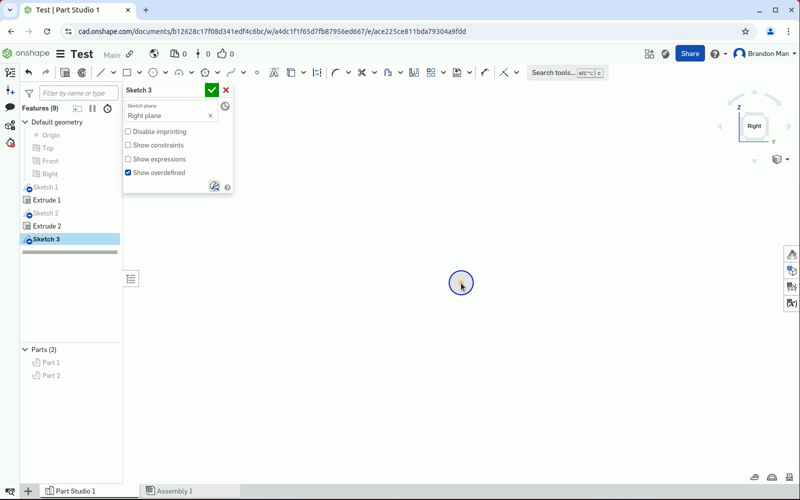
scroll(6)
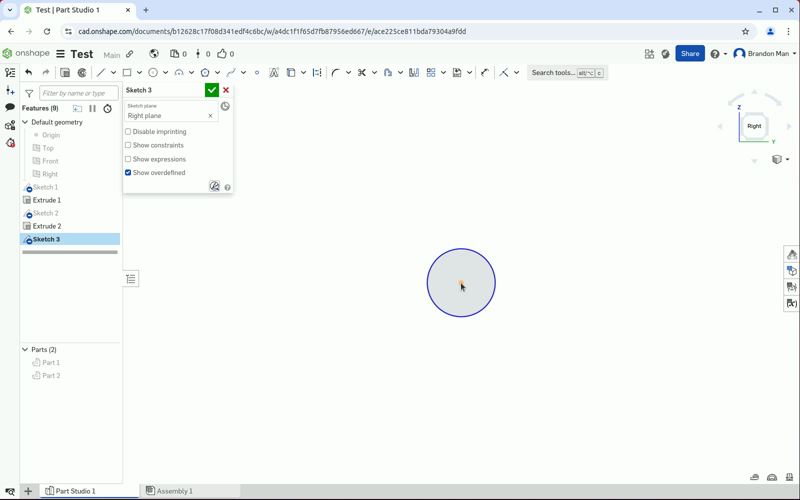
click(461, 282)
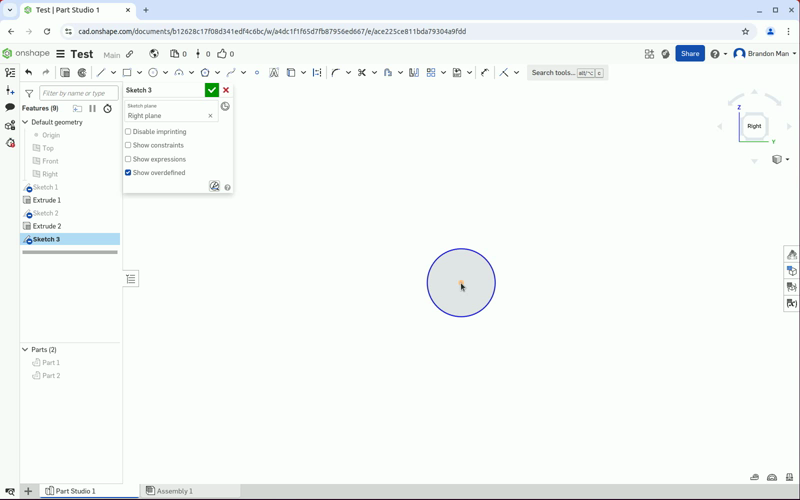
scroll(-6)
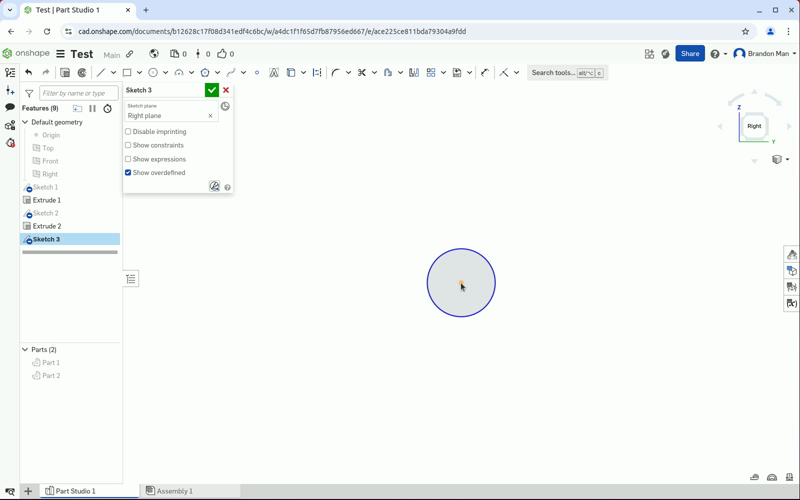
scroll(-6)
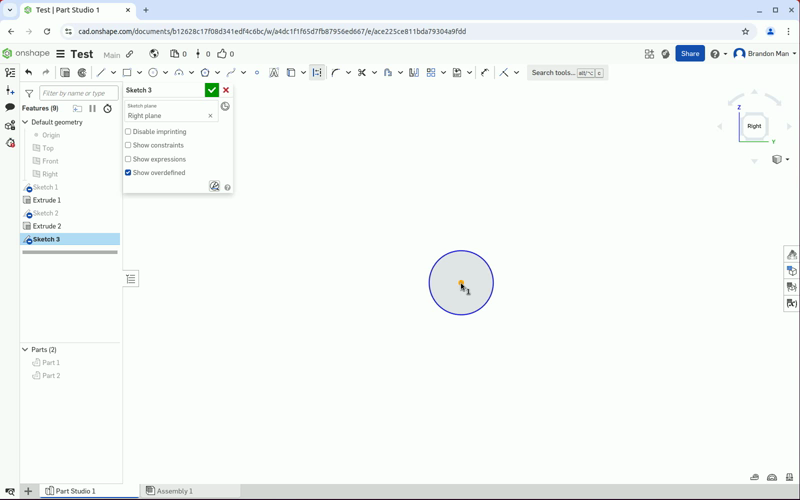
scroll(-6)
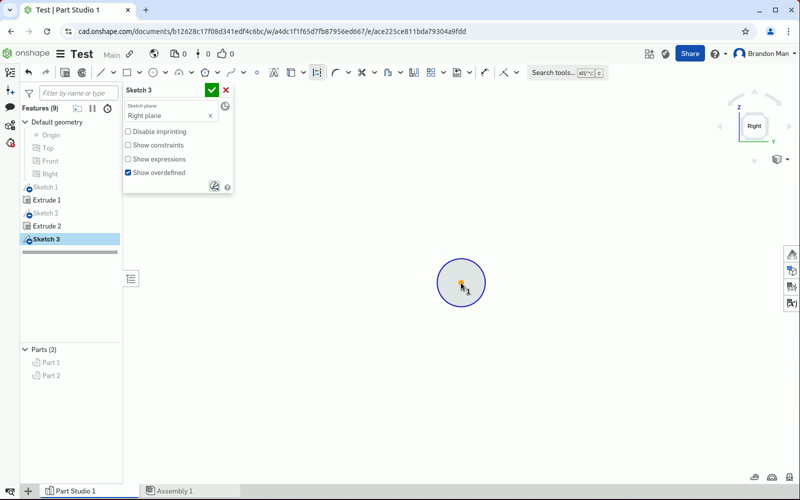
scroll(-6)
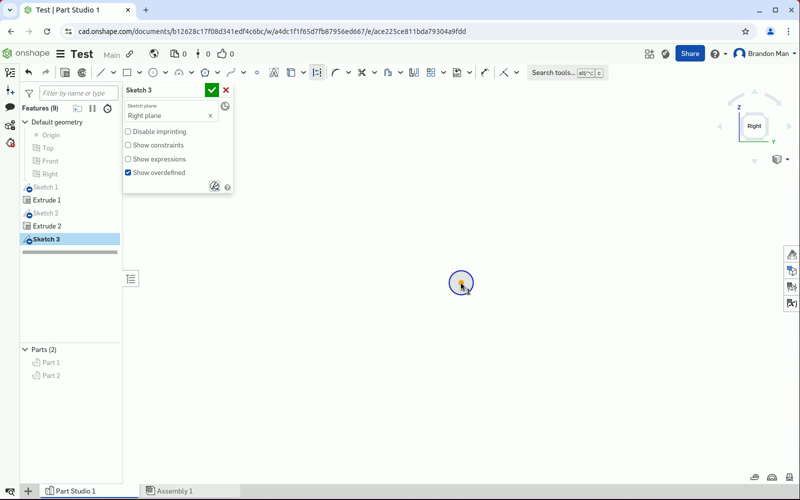
scroll(-6)
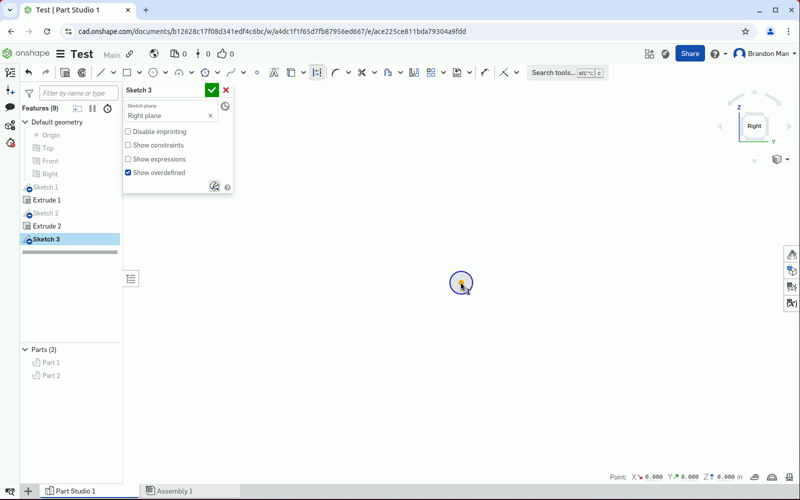
scroll(-6)
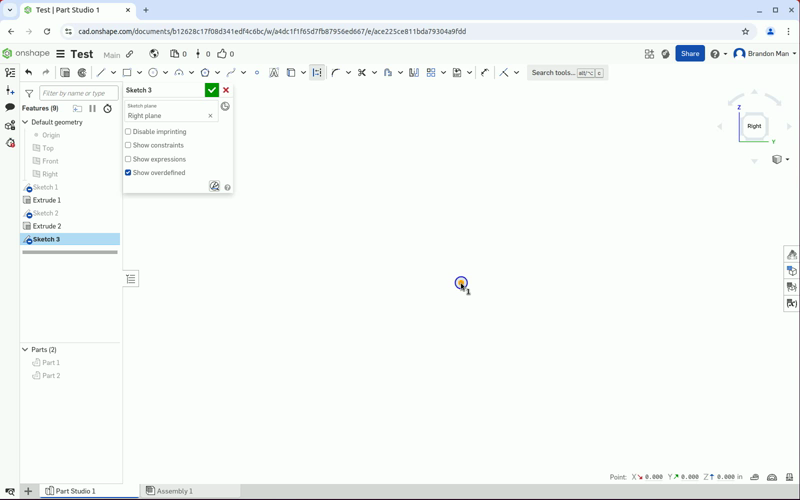
scroll(-6)
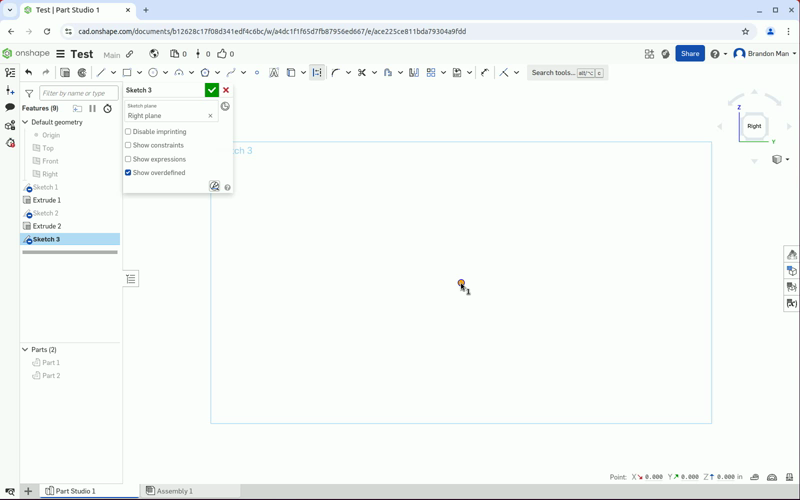
mouse_move(73, 352)
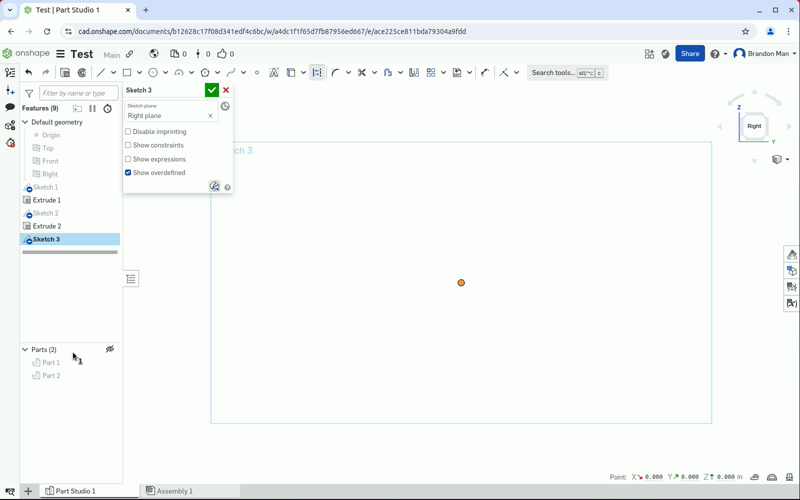
key(shift+y)
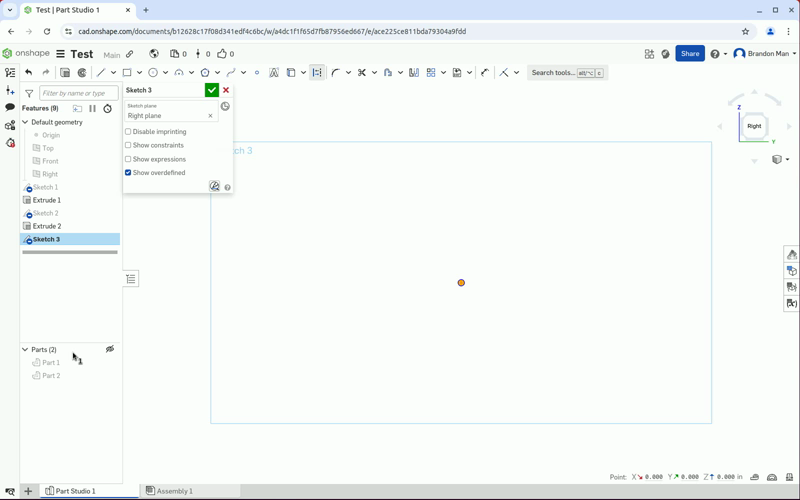
key(shift+e)
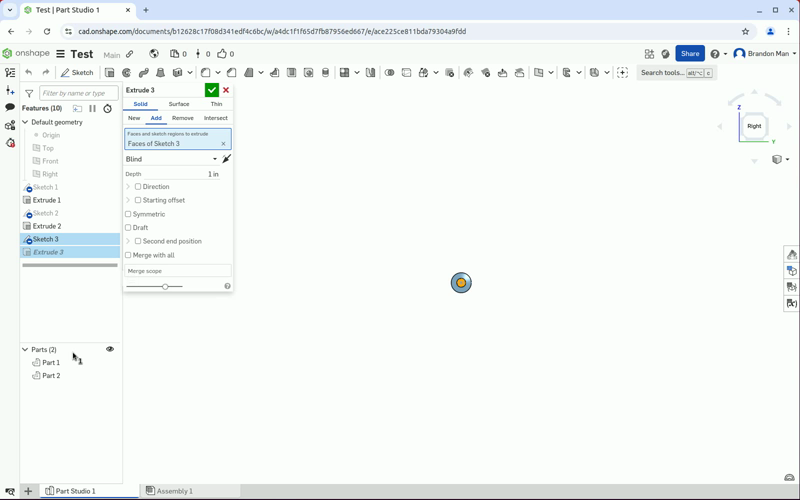
mouse_move(143, 106)
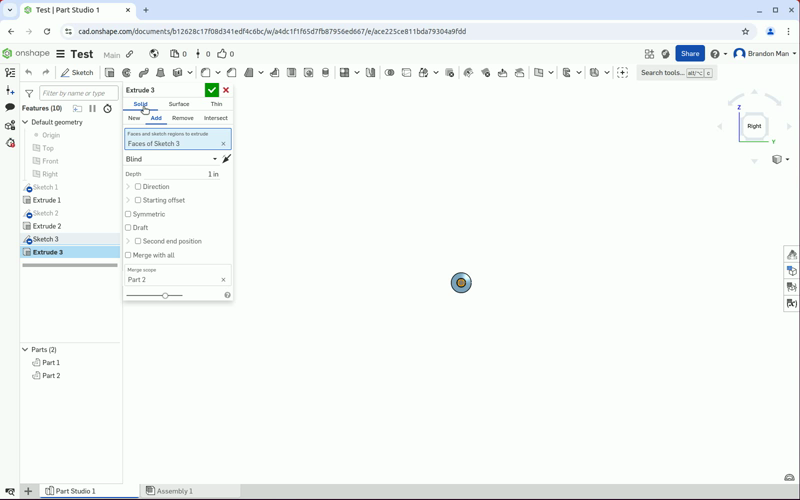
click(143, 106)
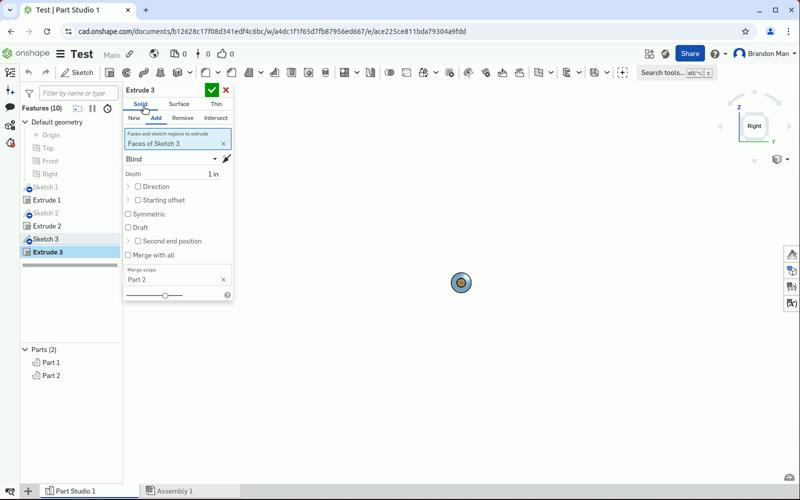
mouse_move(137, 120)
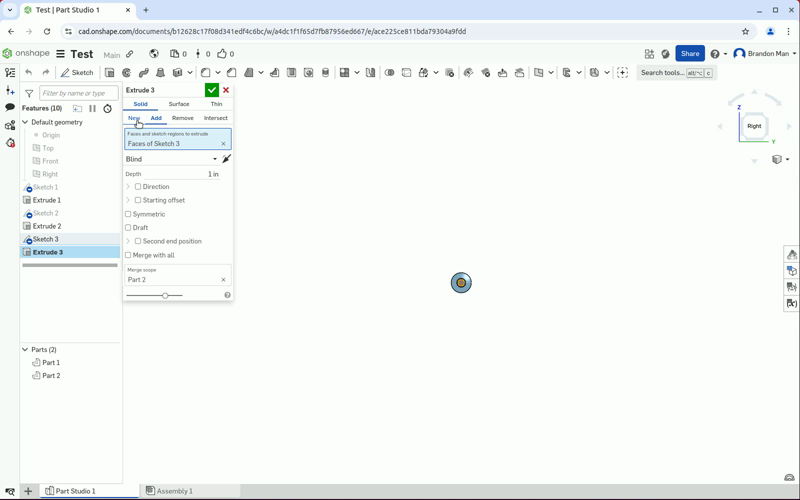
click(137, 120)
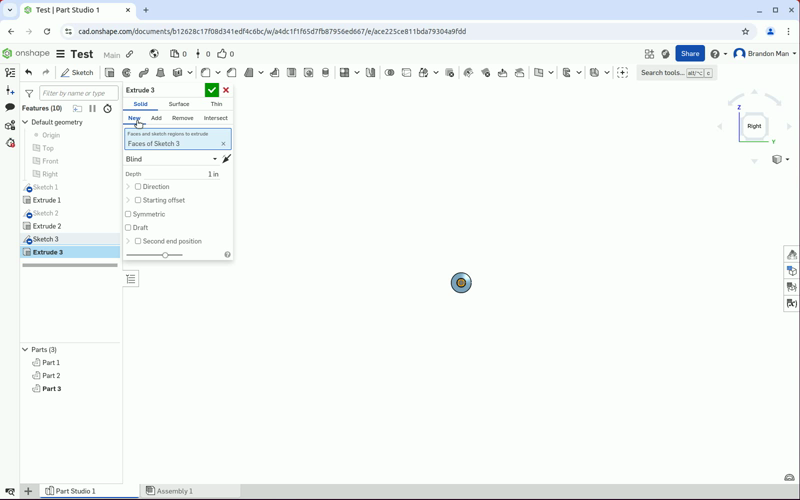
key(tab, 4)
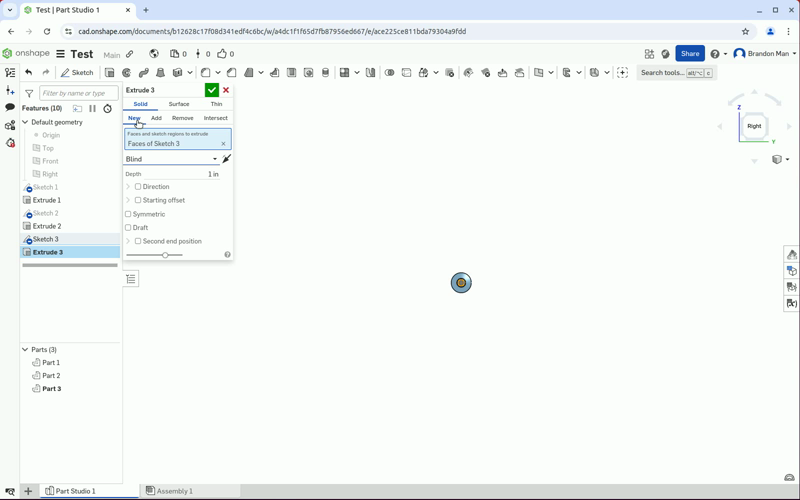
text(7.703)
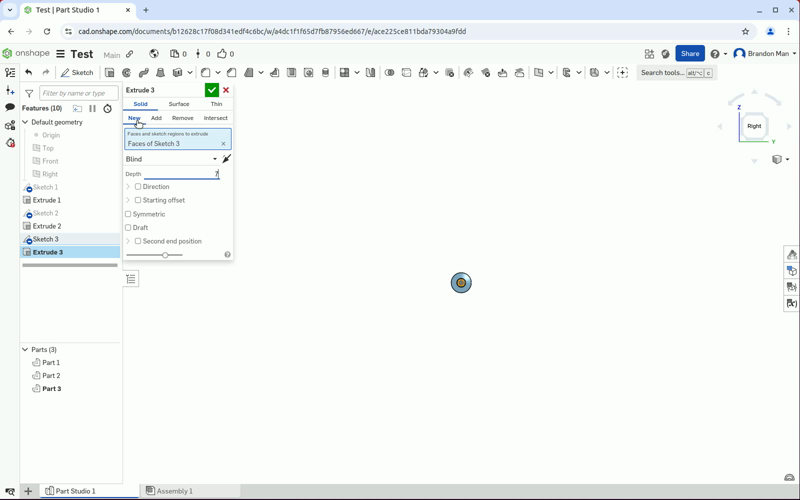
key(enter)
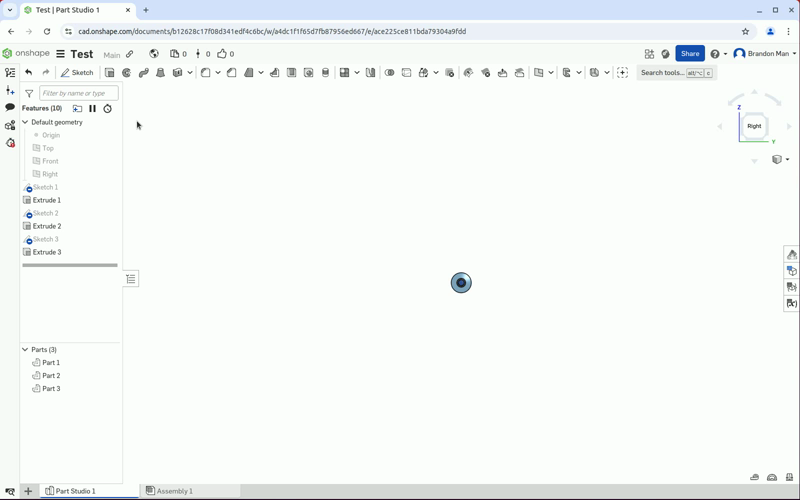
key(shift+h)
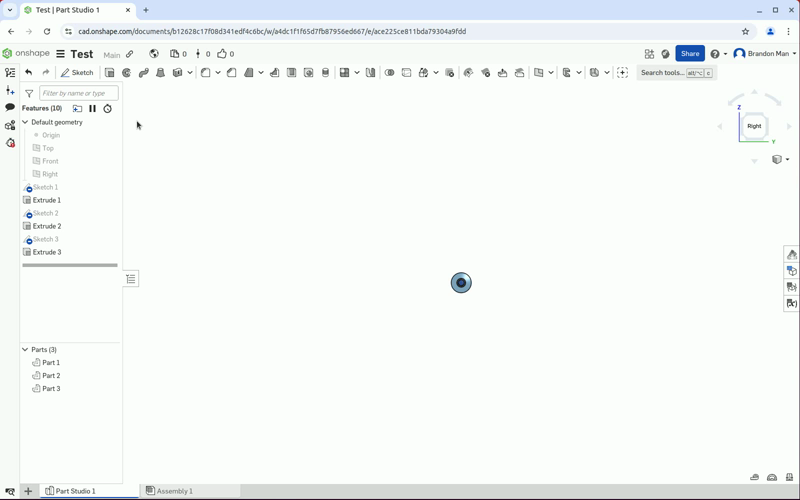
key(shift+h)
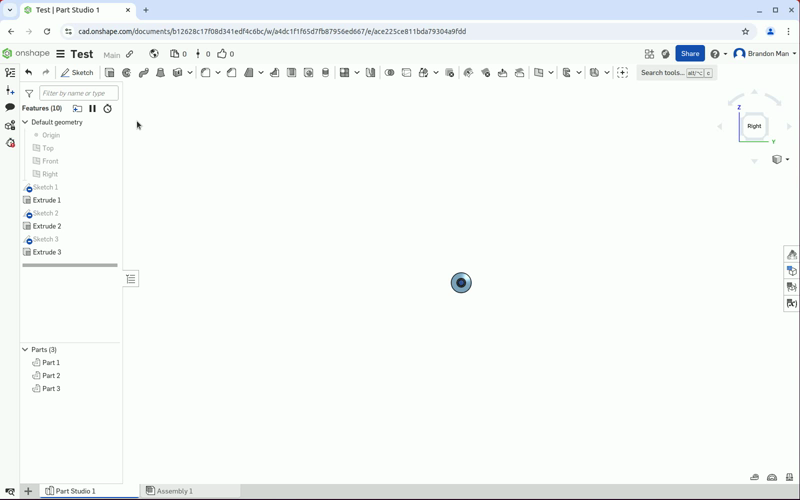
mouse_move(73, 189)
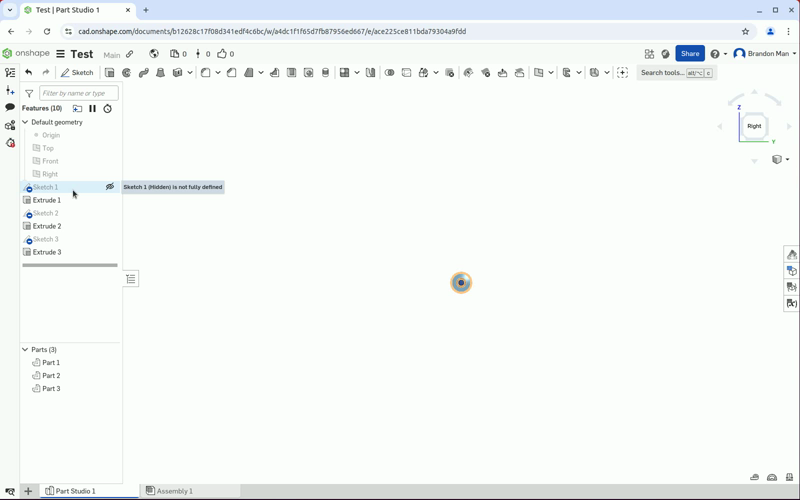
click(73, 189)
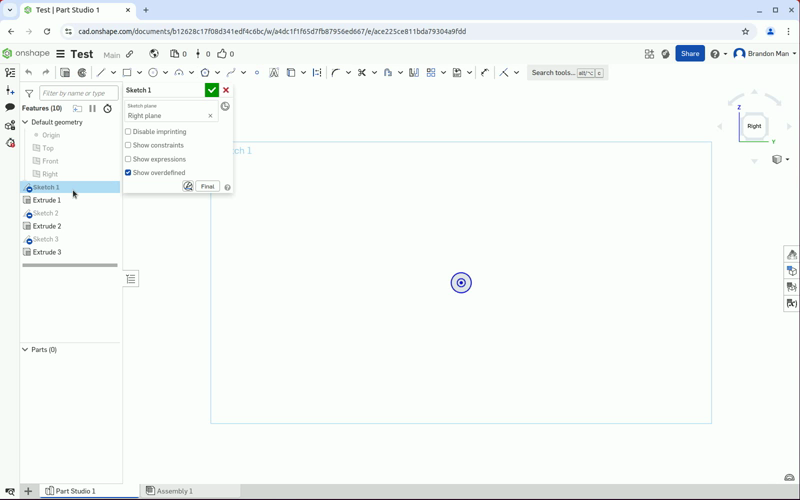
mouse_move(229, 92)
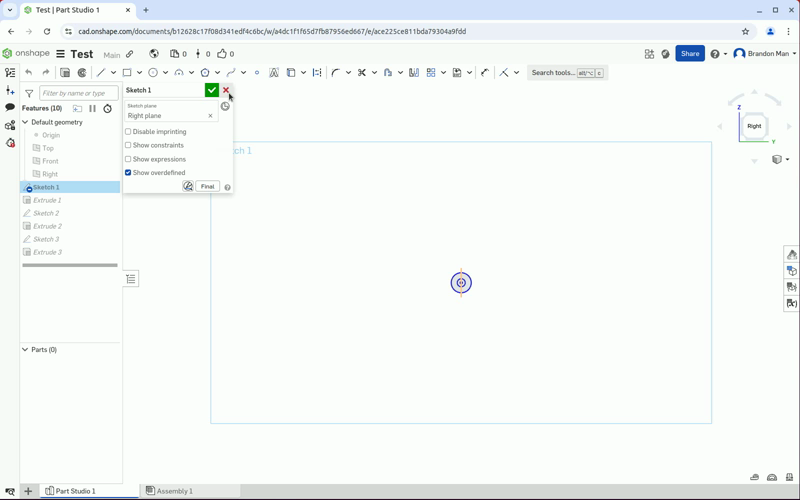
click(229, 92)
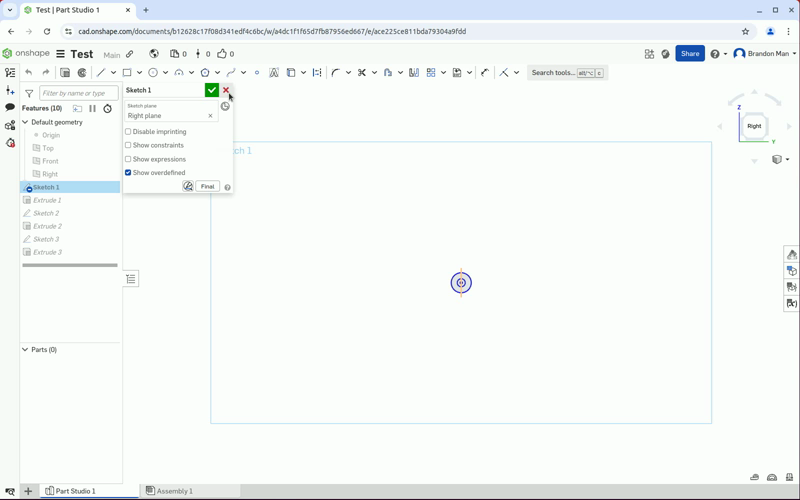
key(shift+s)
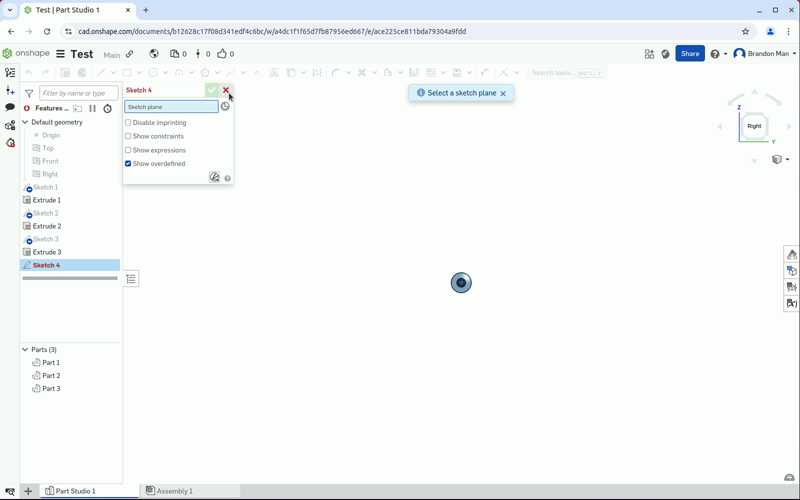
mouse_move(73, 176)
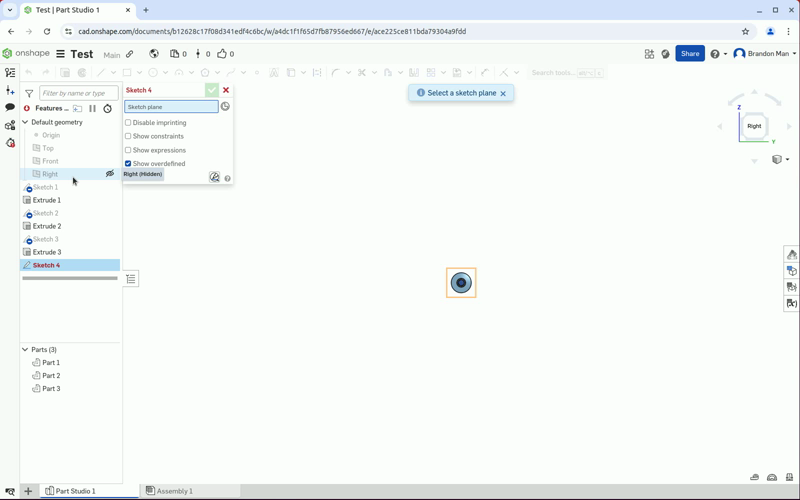
click(73, 176)
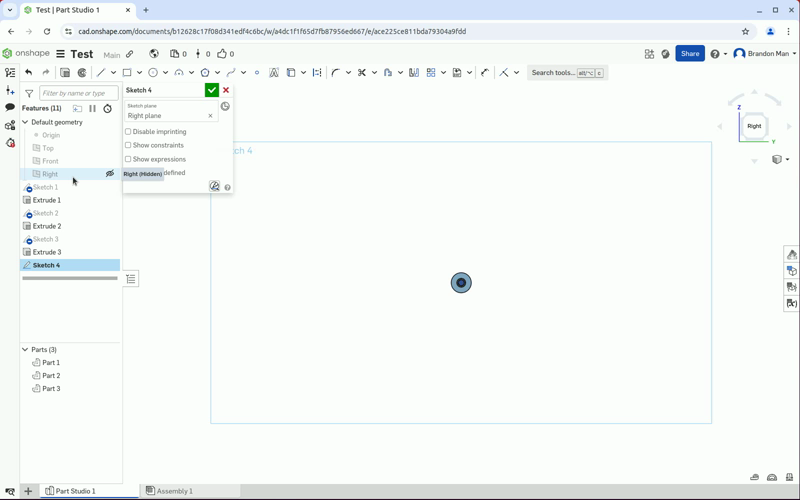
mouse_move(73, 352)
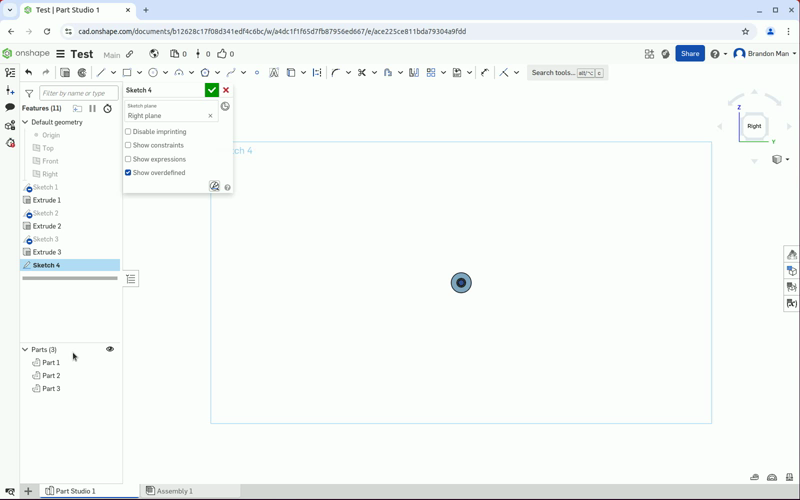
key(y)
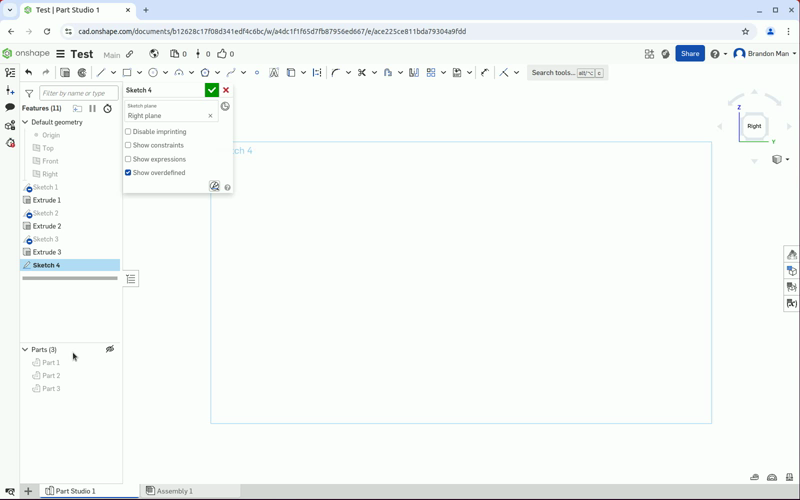
key(c)
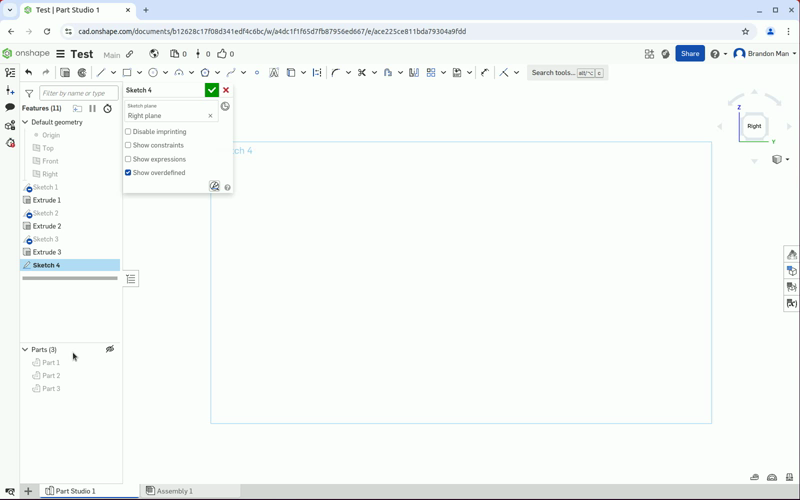
key_down(shift)
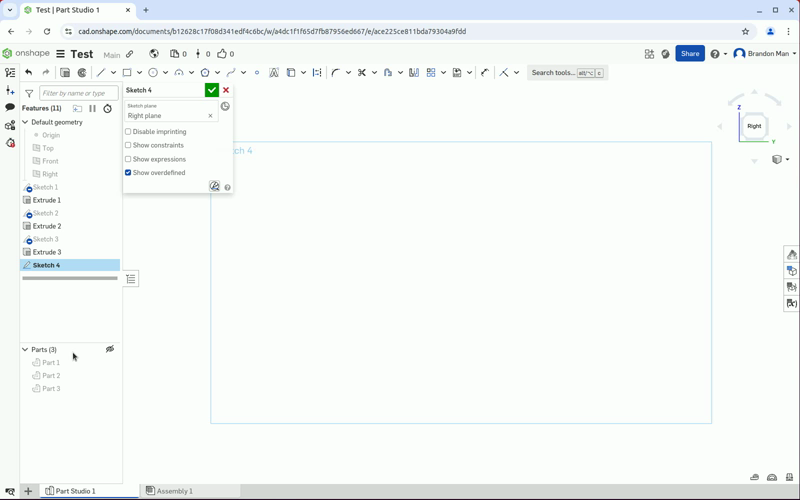
mouse_move(461, 282)
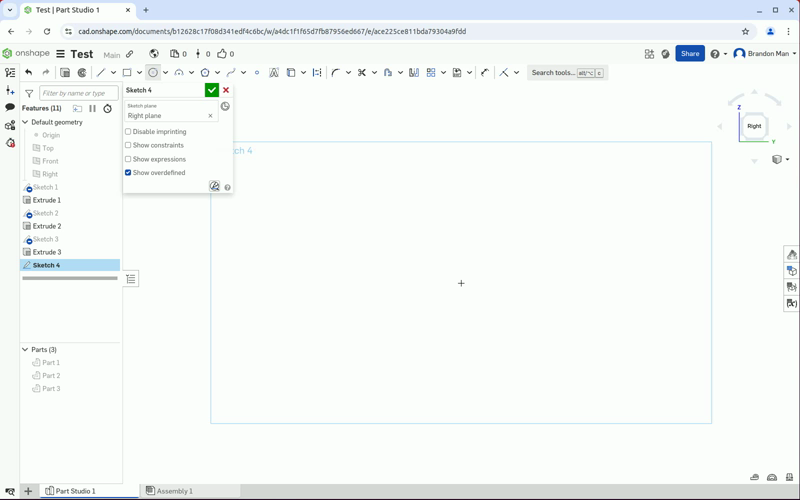
click(461, 282)
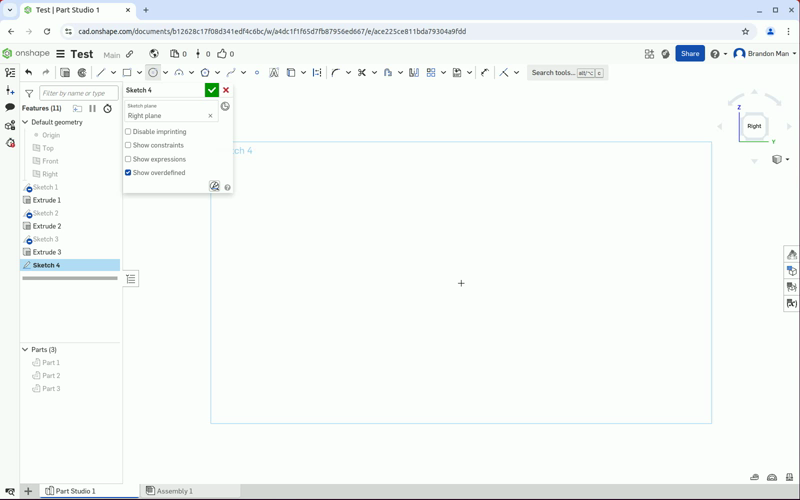
key_up(shift)
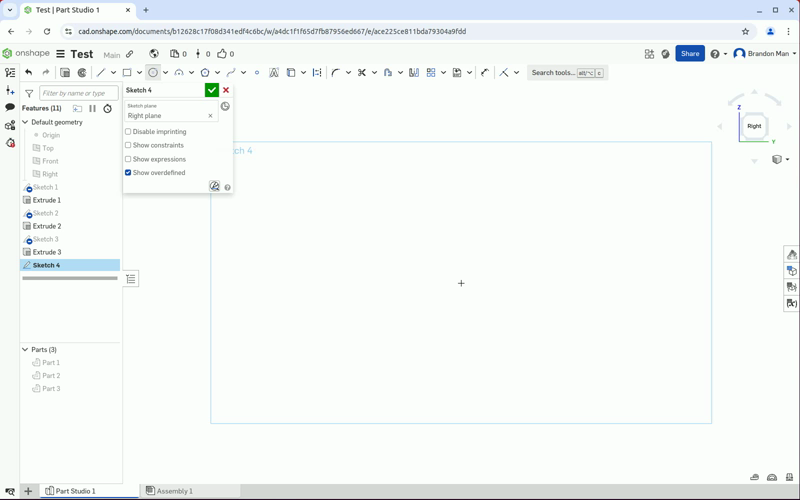
mouse_move(465, 282)
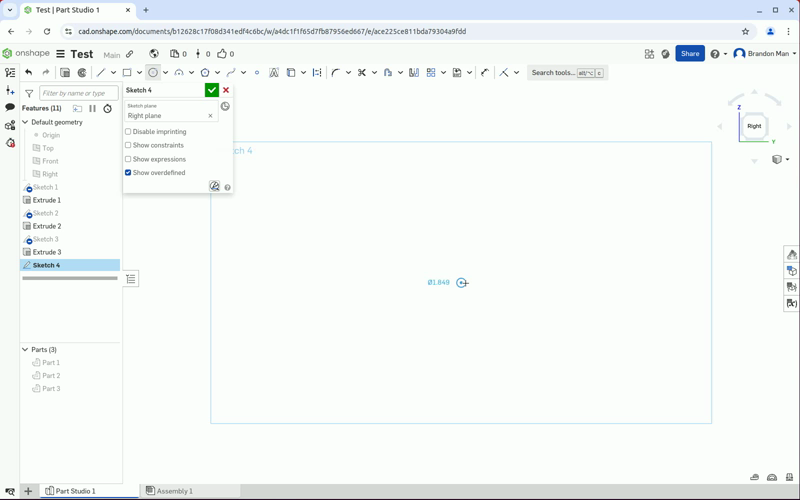
click(465, 282)
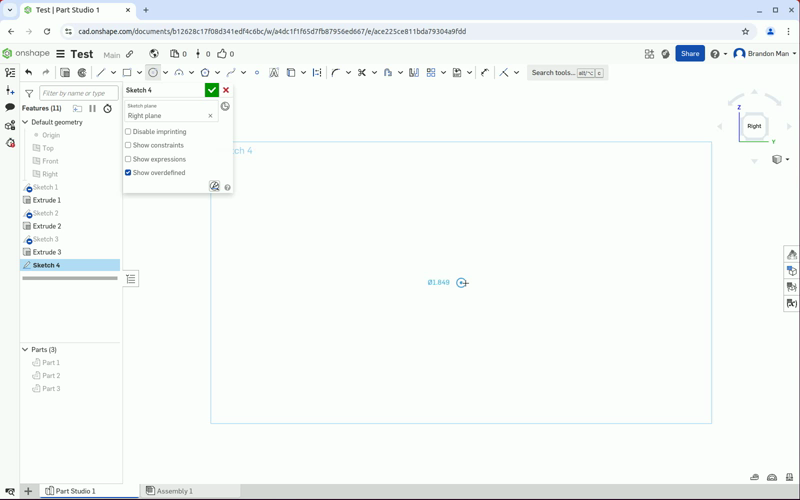
key(esc)
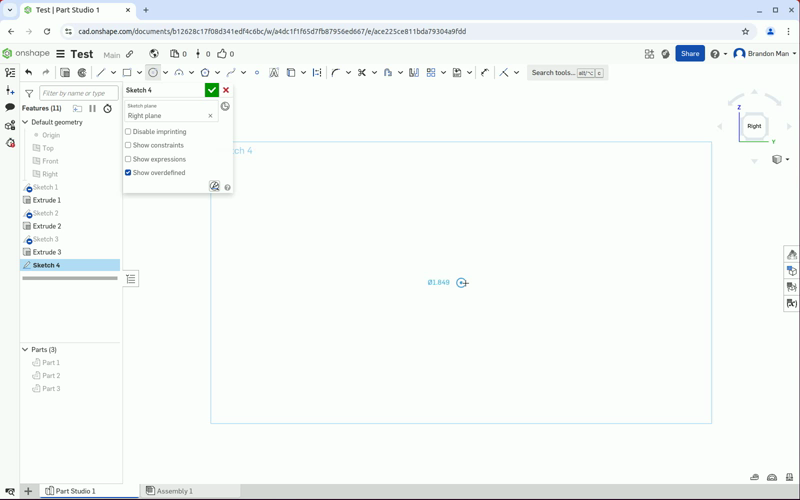
key(c)
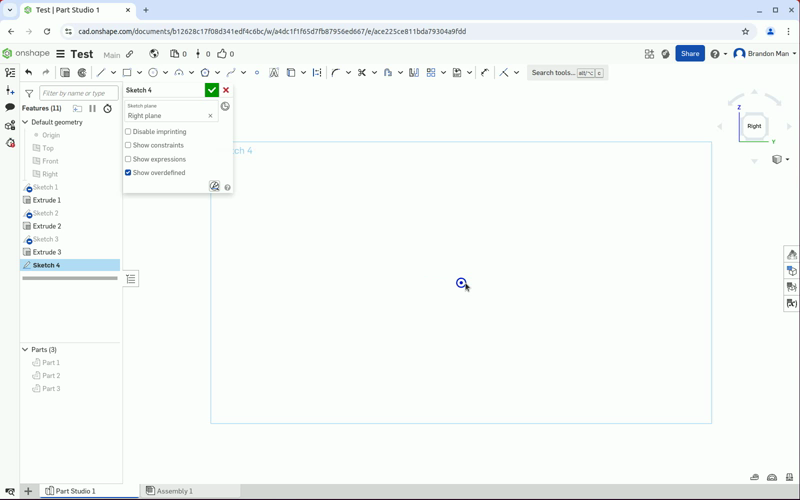
key_down(shift)
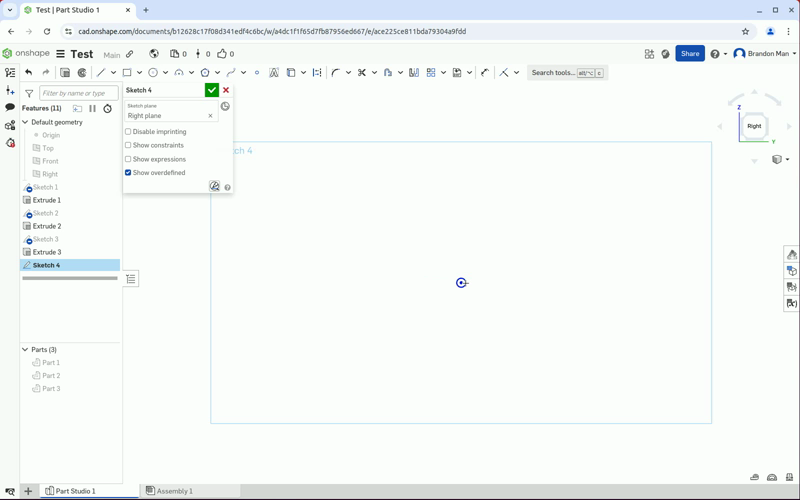
mouse_move(461, 282)
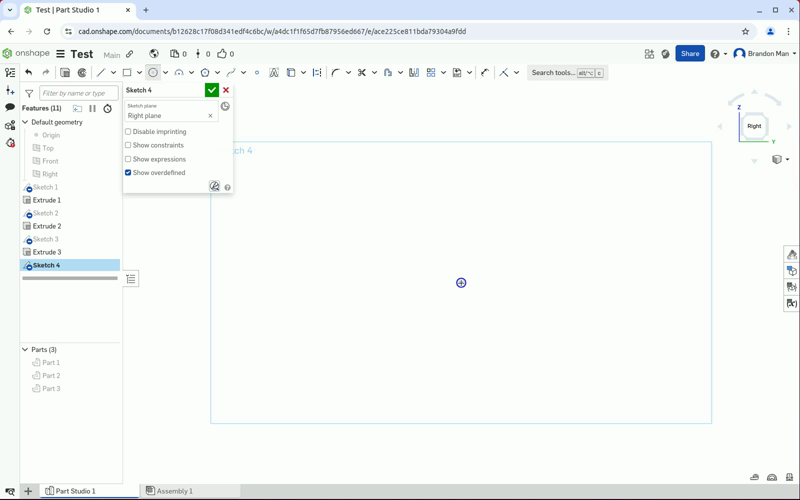
scroll(6)
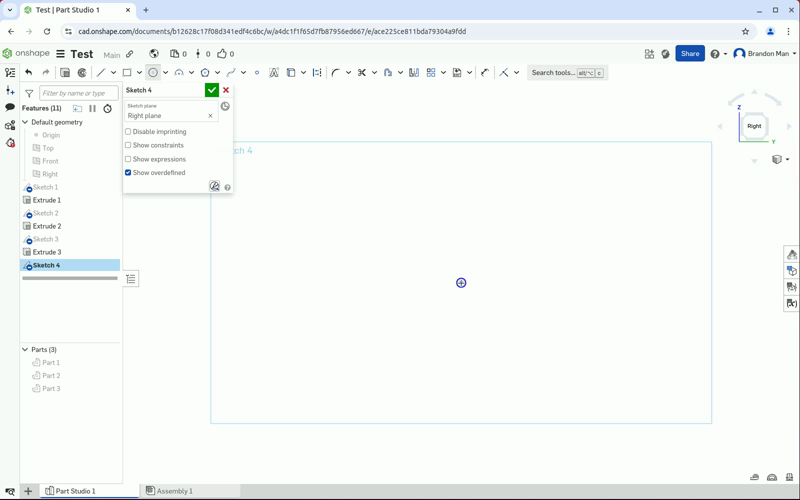
scroll(6)
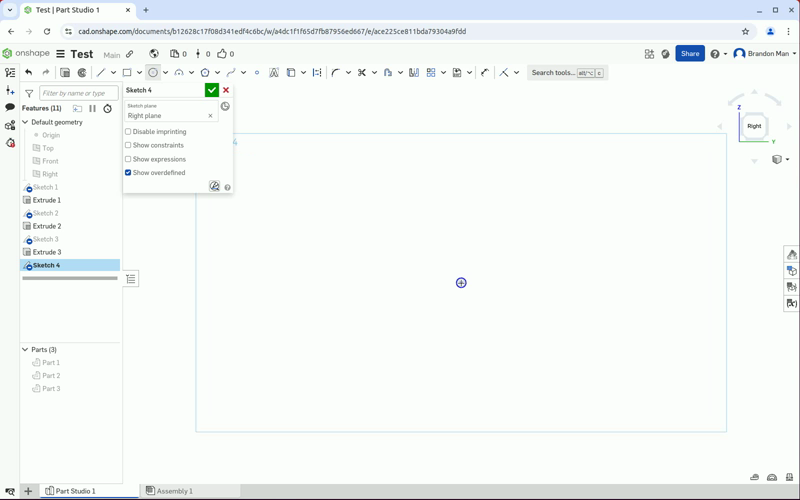
scroll(6)
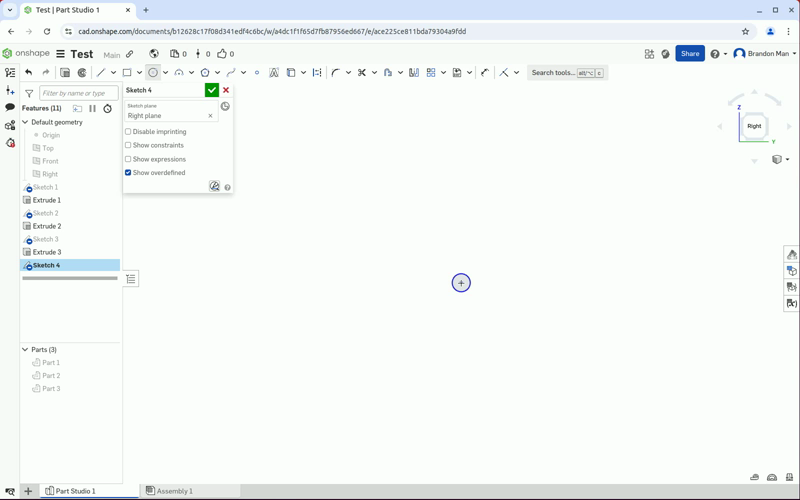
scroll(6)
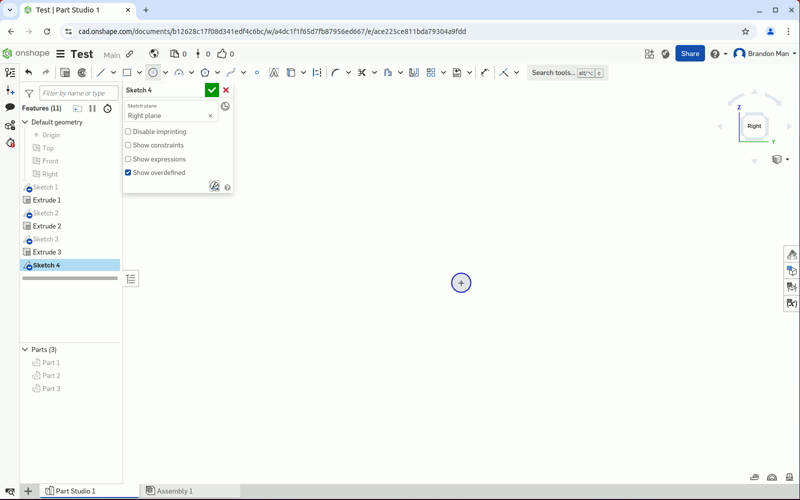
scroll(6)
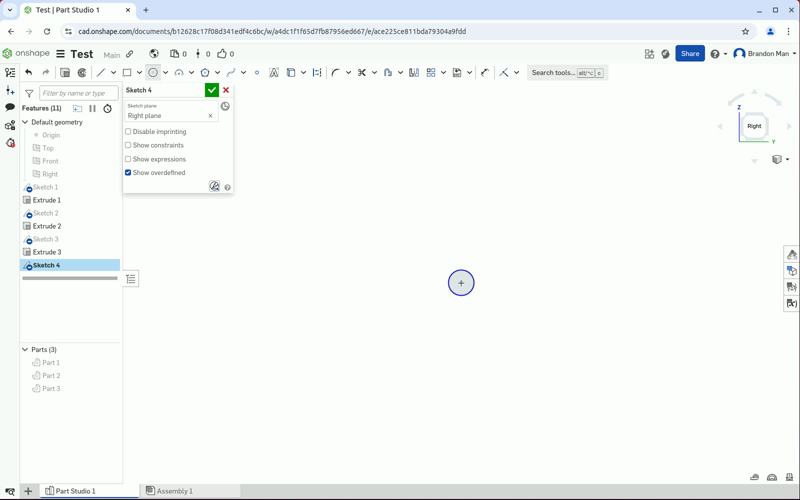
scroll(6)
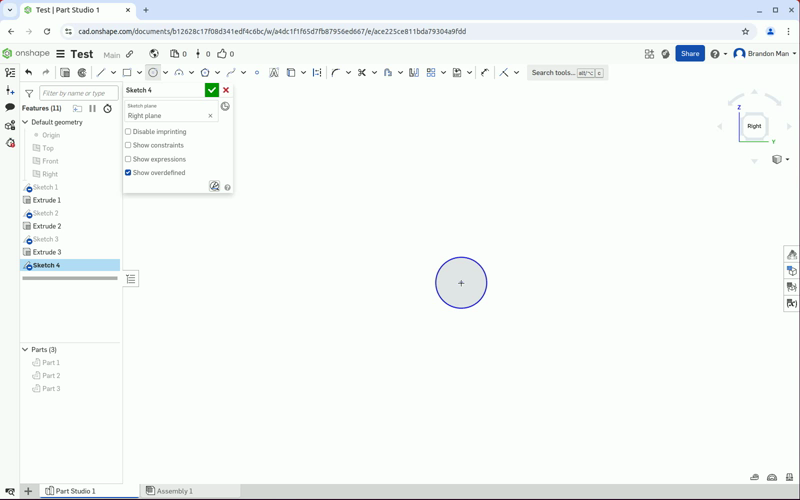
scroll(6)
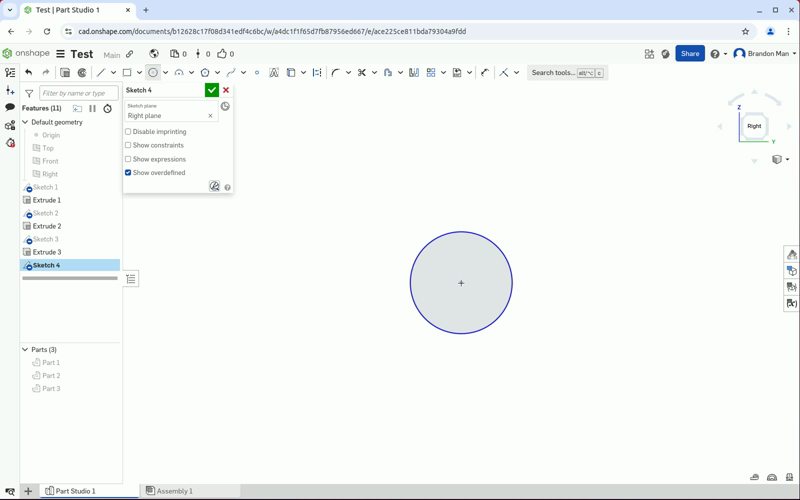
click(461, 282)
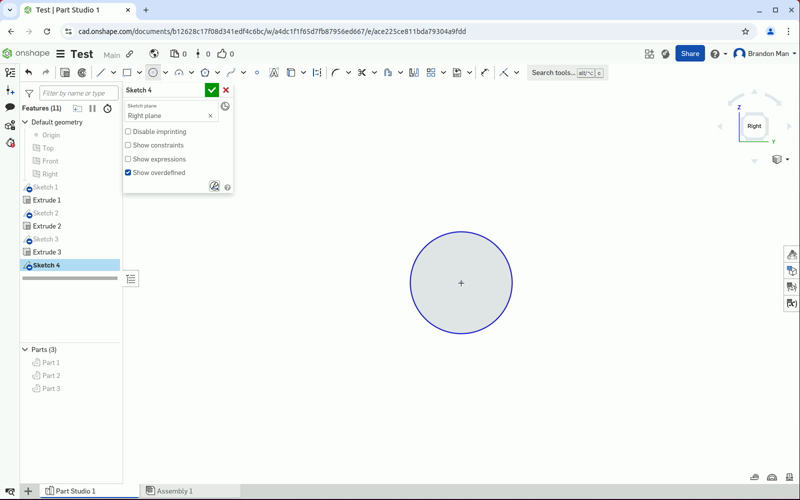
scroll(-6)
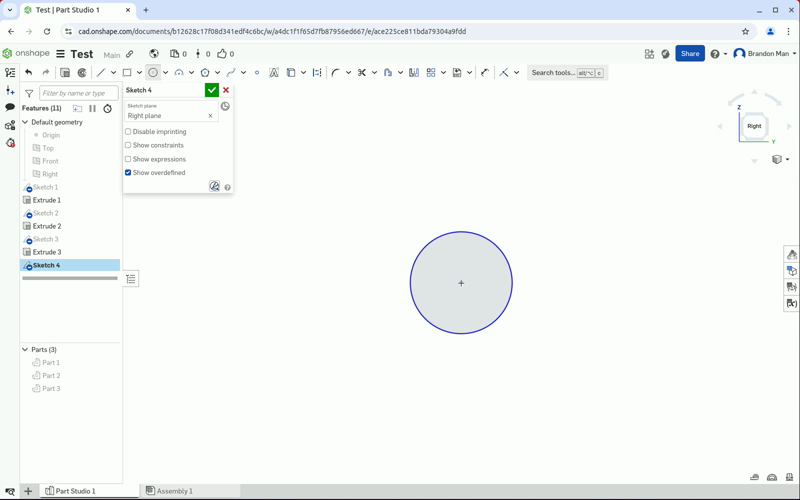
scroll(-6)
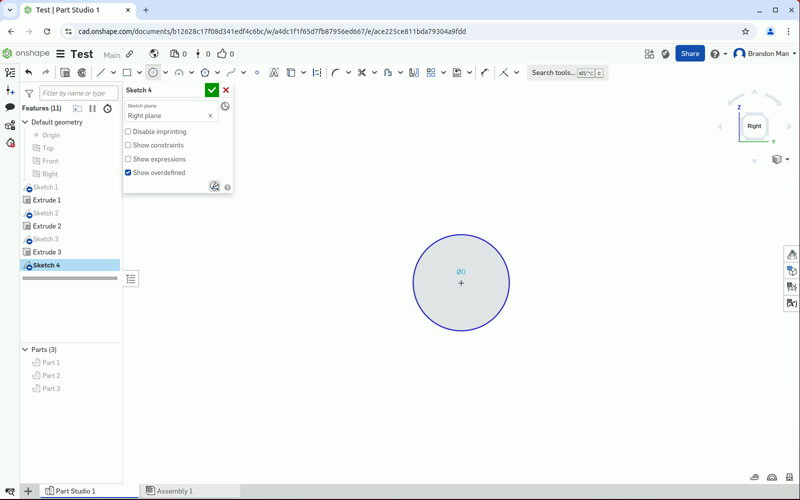
scroll(-6)
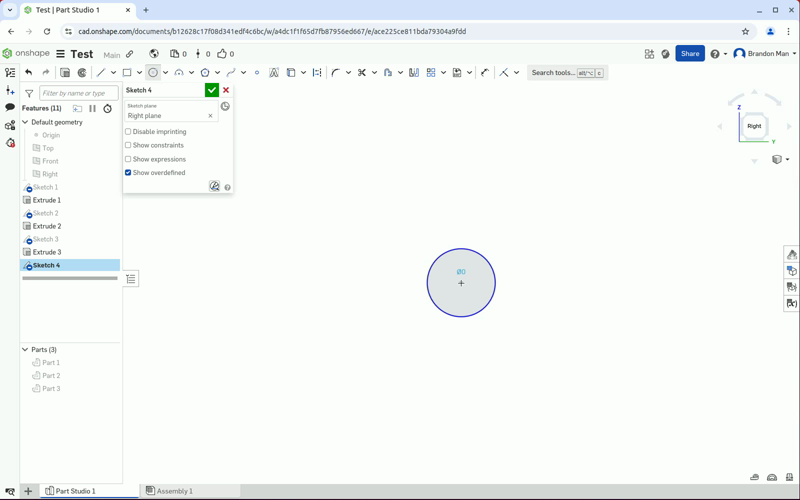
scroll(-6)
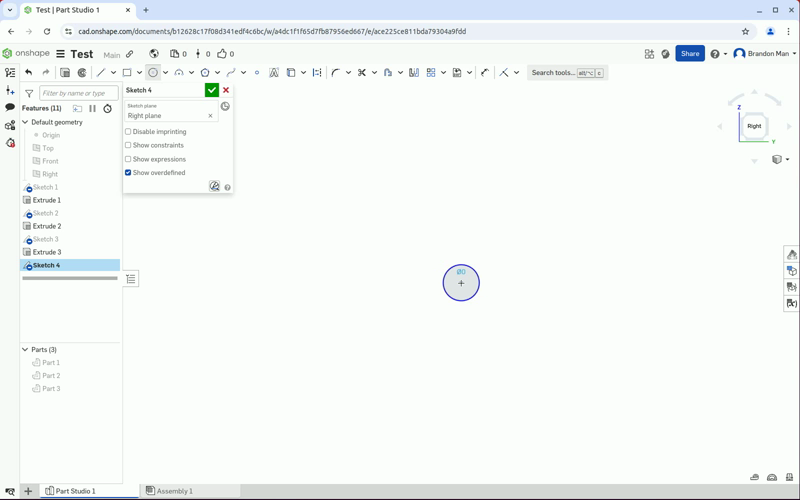
scroll(-6)
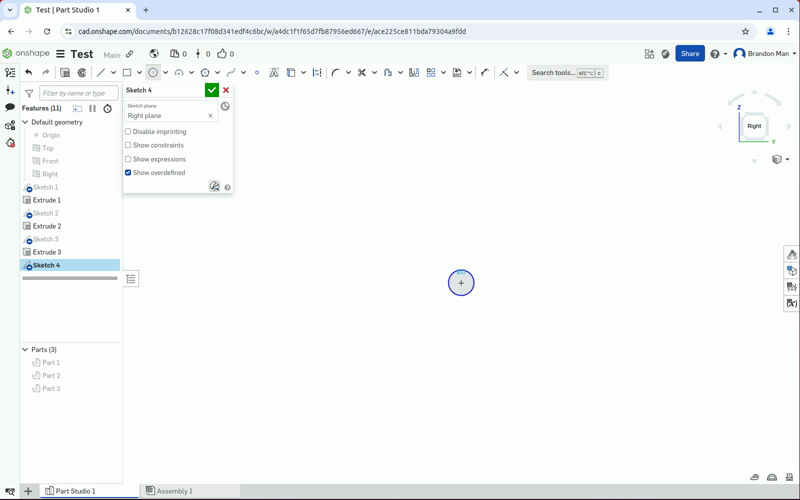
scroll(-6)
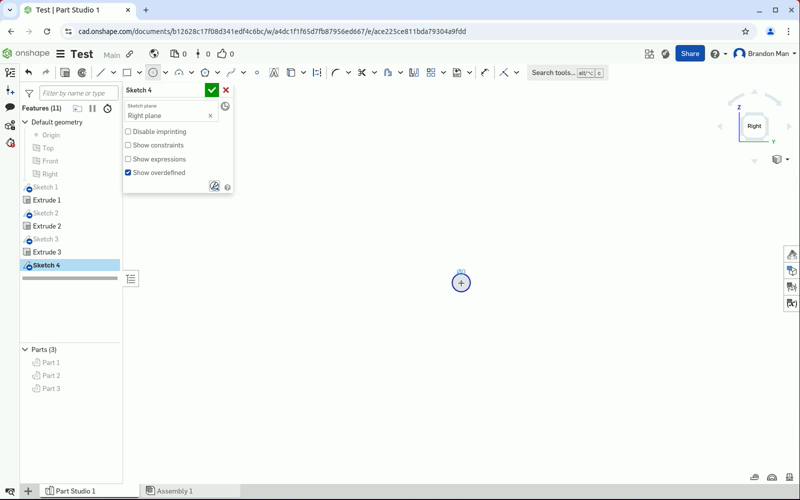
scroll(-6)
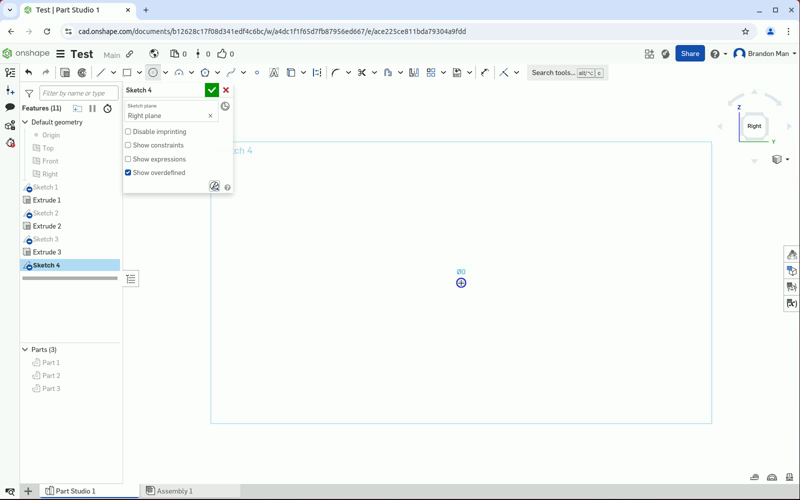
key_up(shift)
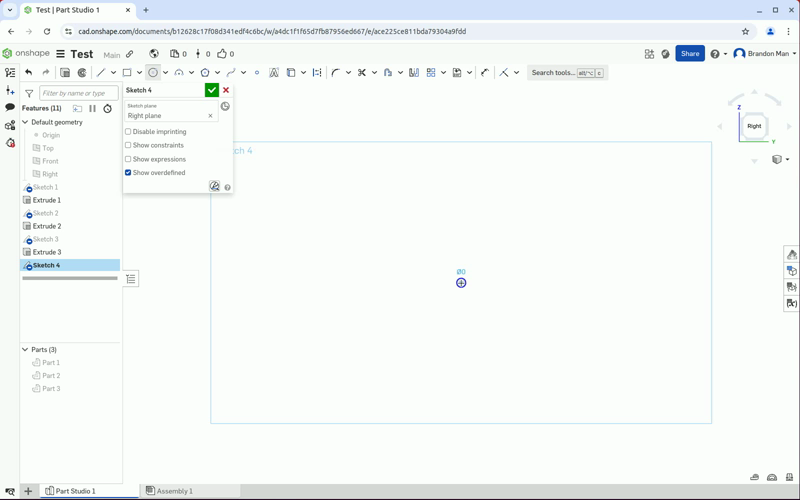
mouse_move(464, 282)
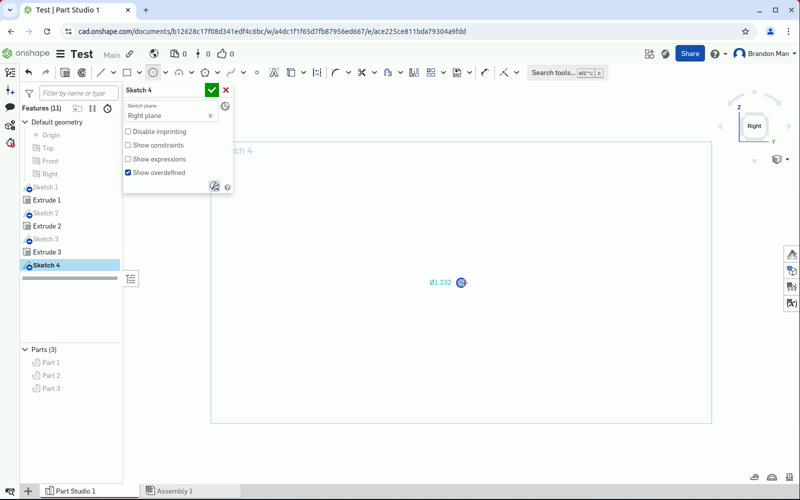
scroll(6)
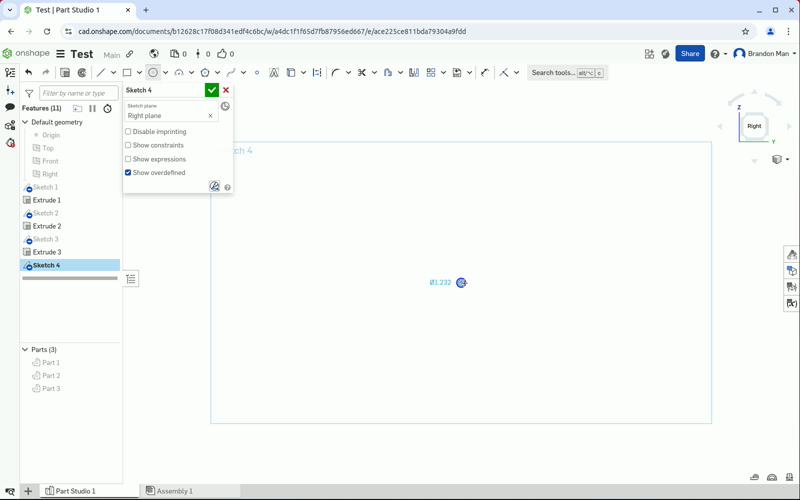
scroll(6)
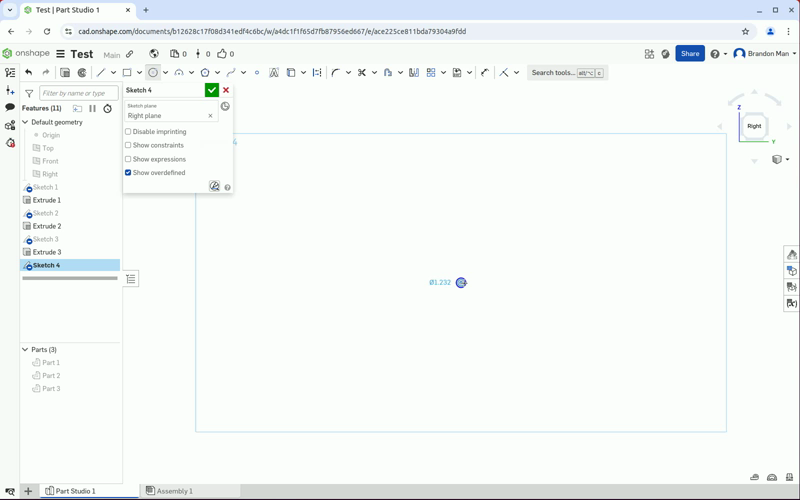
scroll(6)
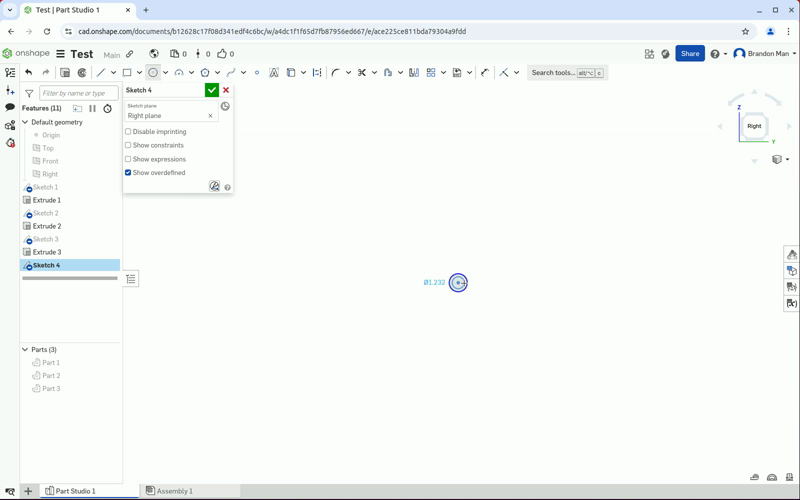
scroll(6)
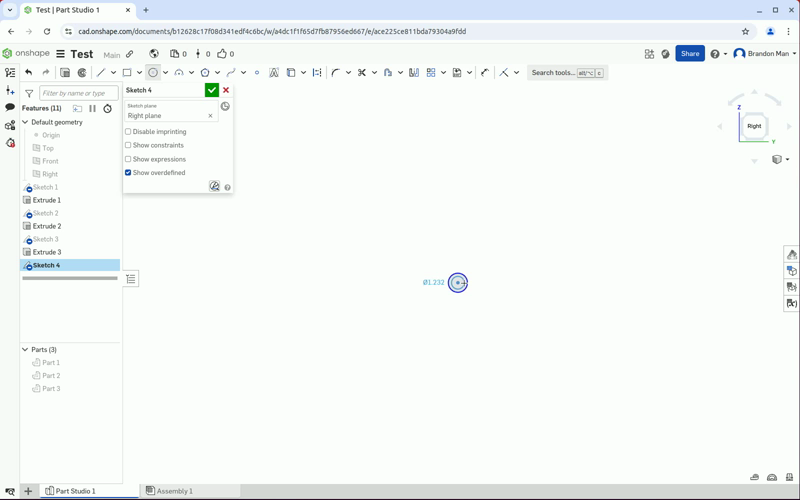
scroll(6)
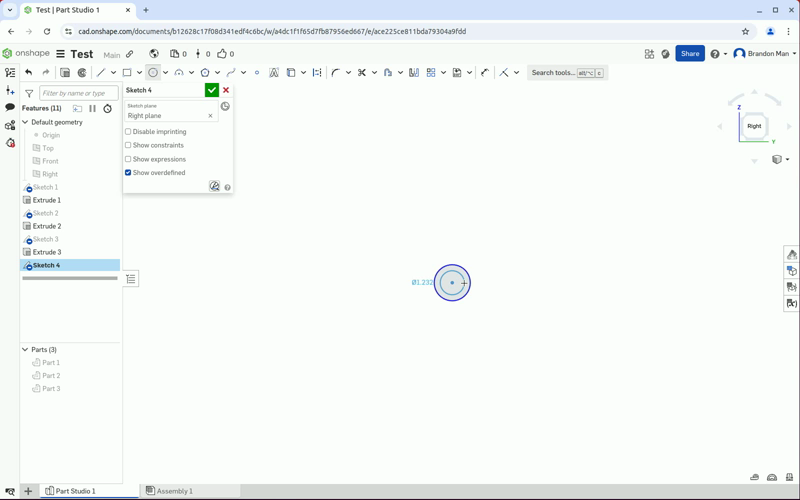
scroll(6)
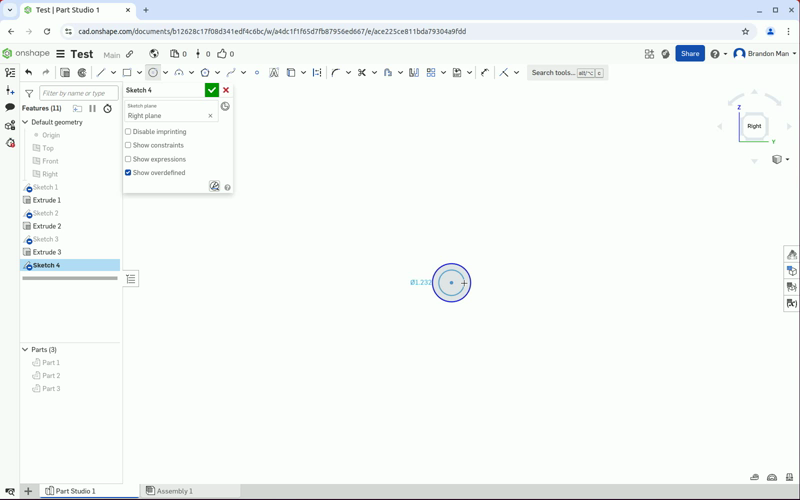
scroll(6)
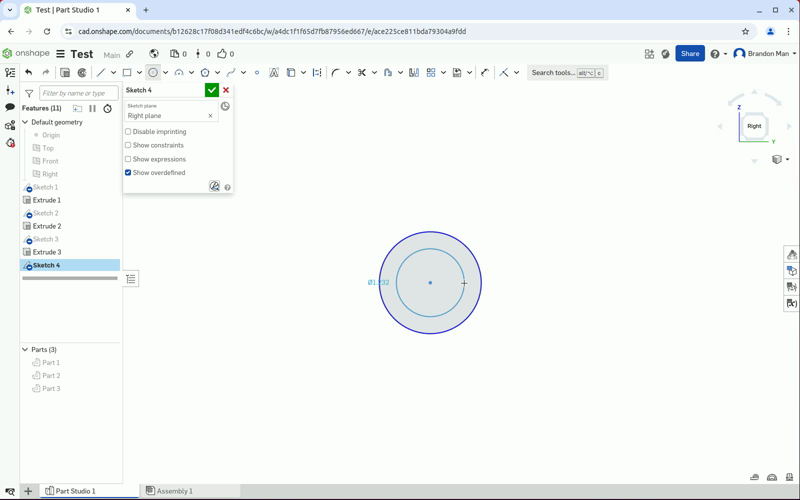
click(464, 282)
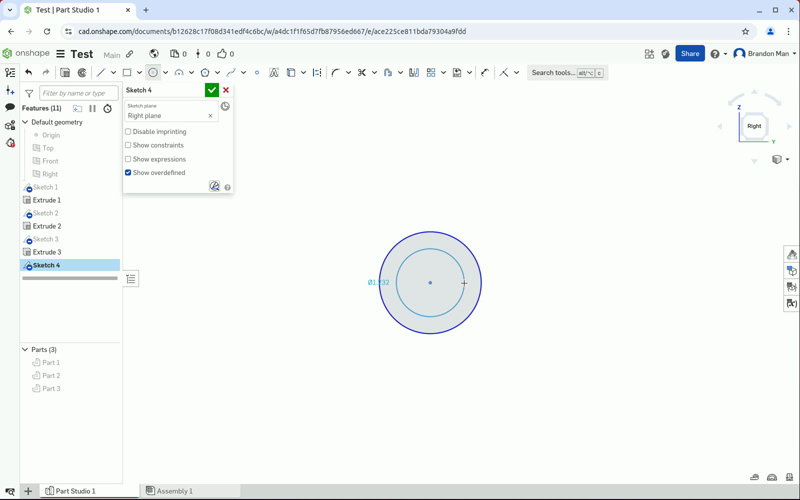
scroll(-6)
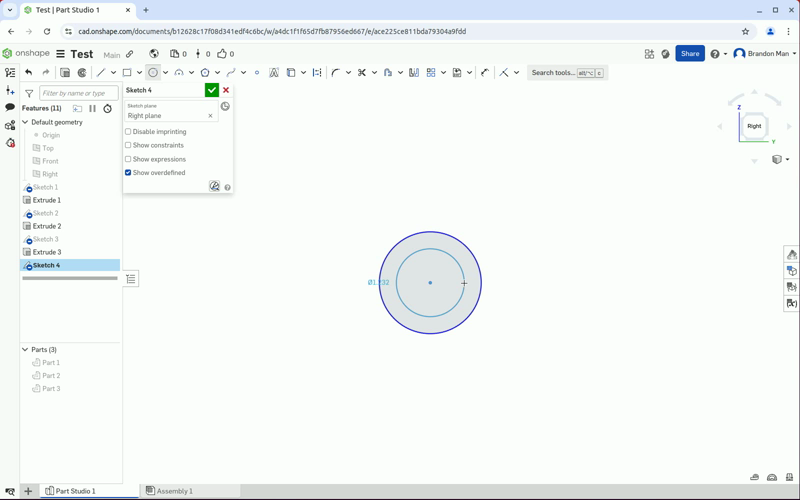
scroll(-6)
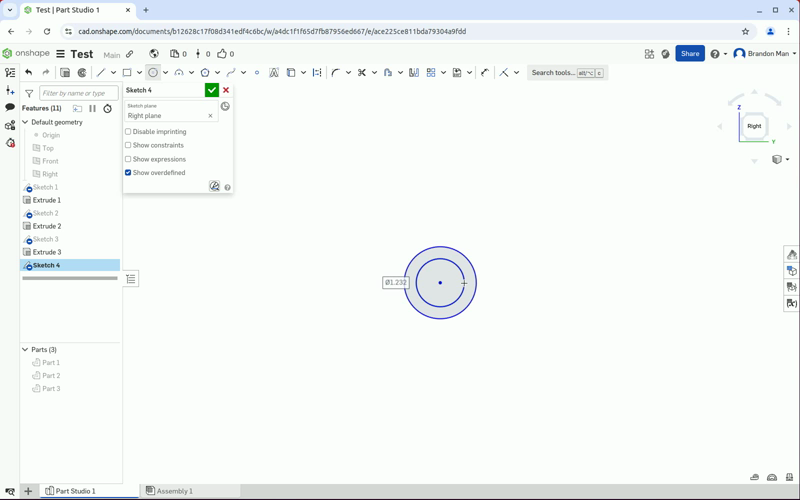
scroll(-6)
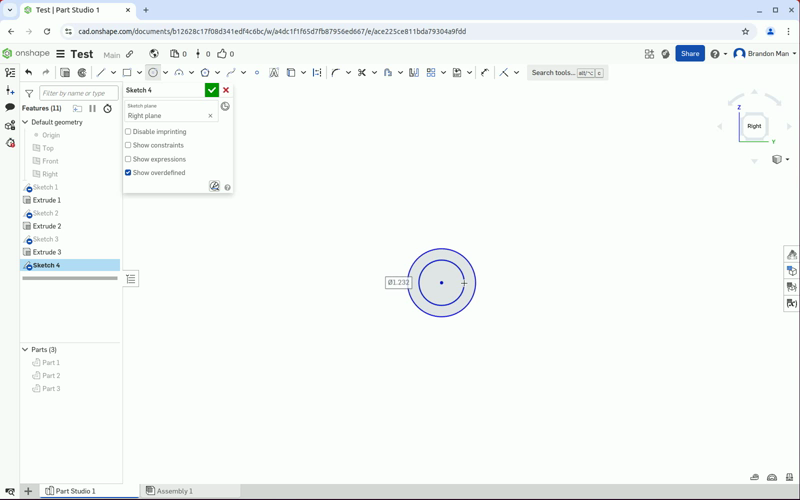
scroll(-6)
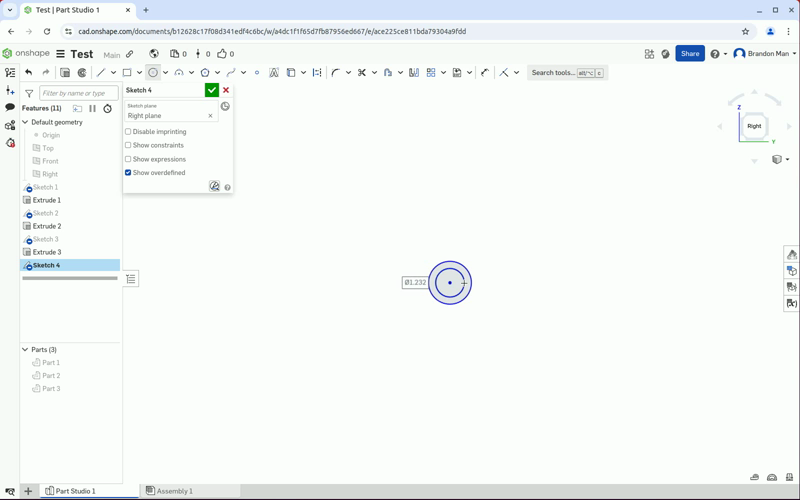
scroll(-6)
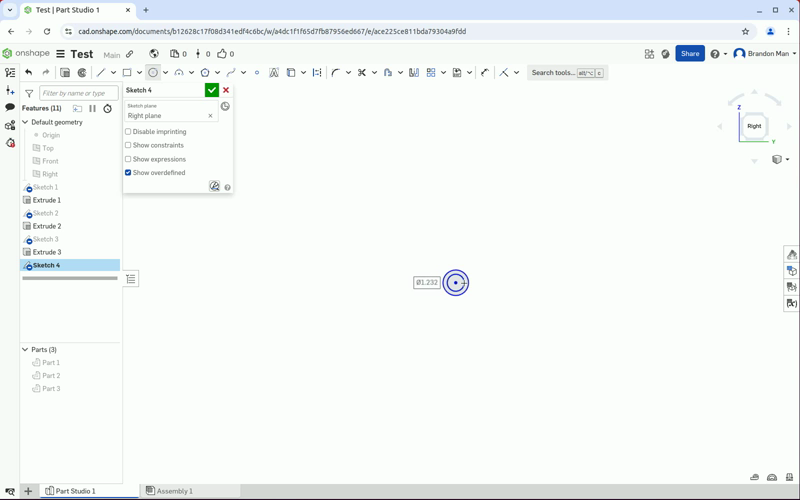
scroll(-6)
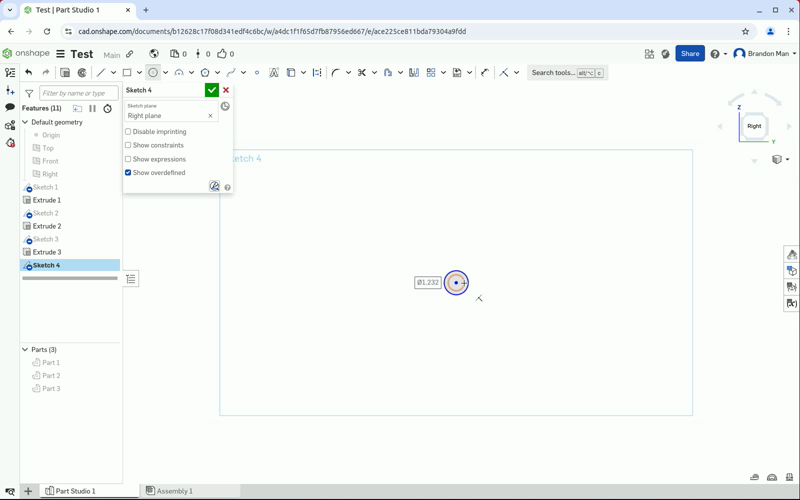
scroll(-6)
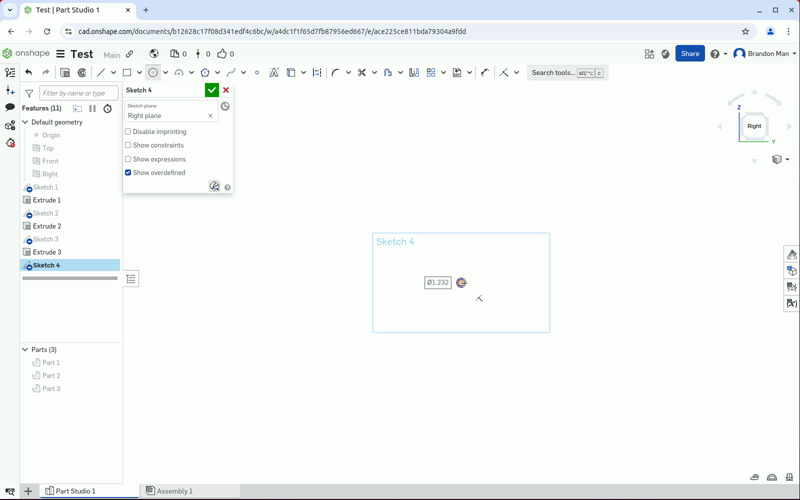
key(esc)
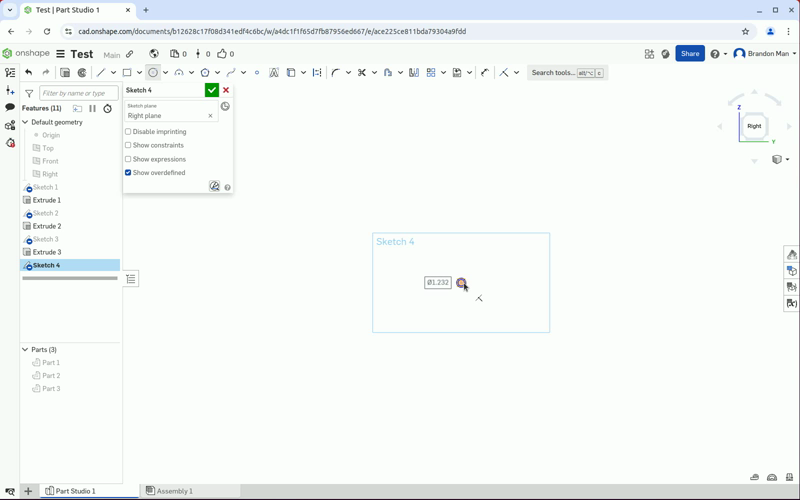
mouse_move(458, 281)
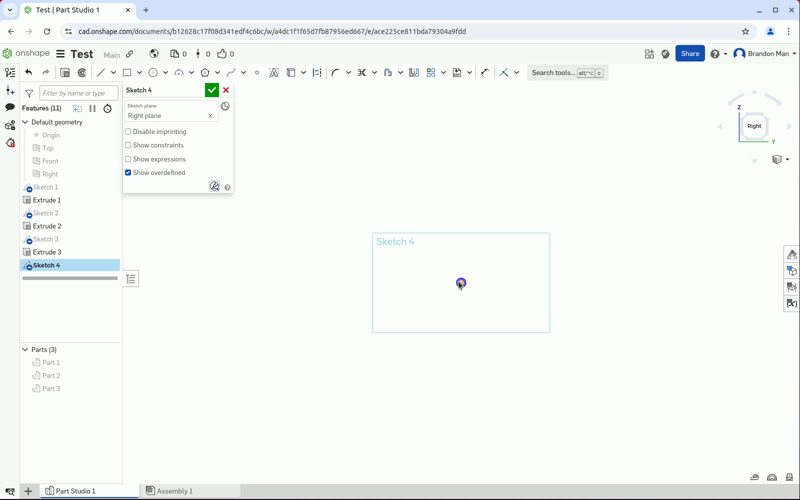
scroll(6)
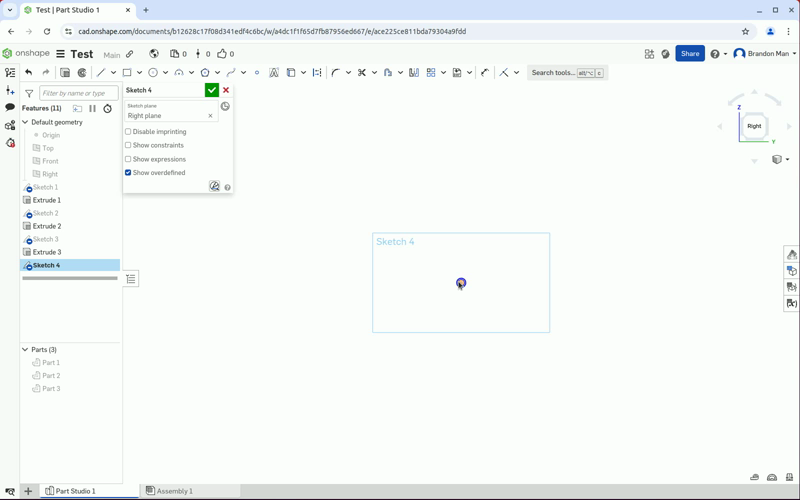
scroll(6)
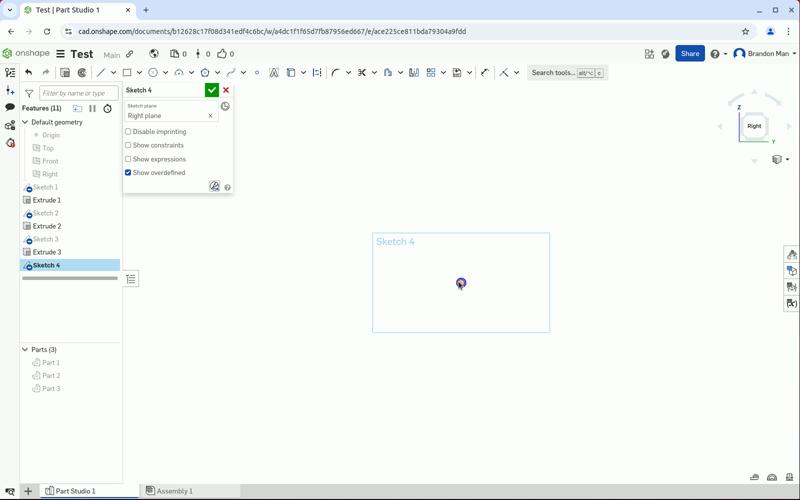
scroll(6)
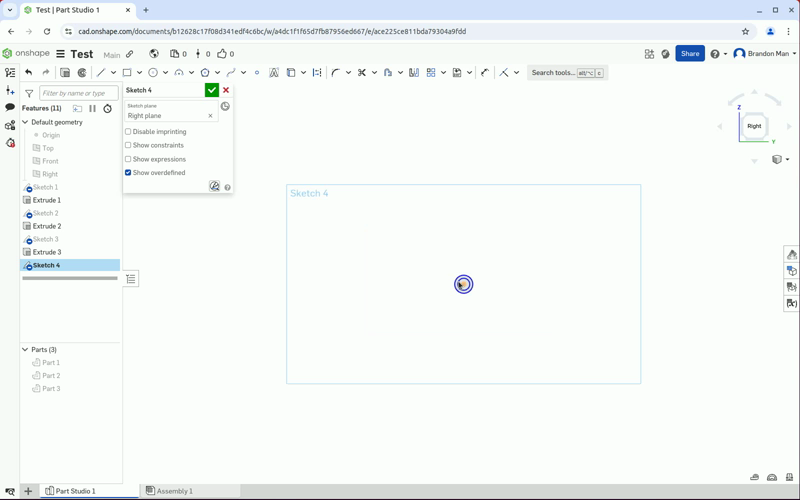
scroll(6)
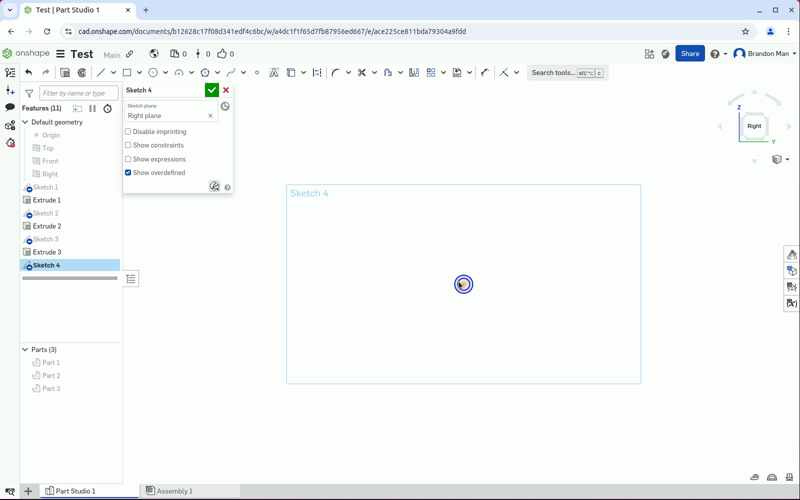
scroll(6)
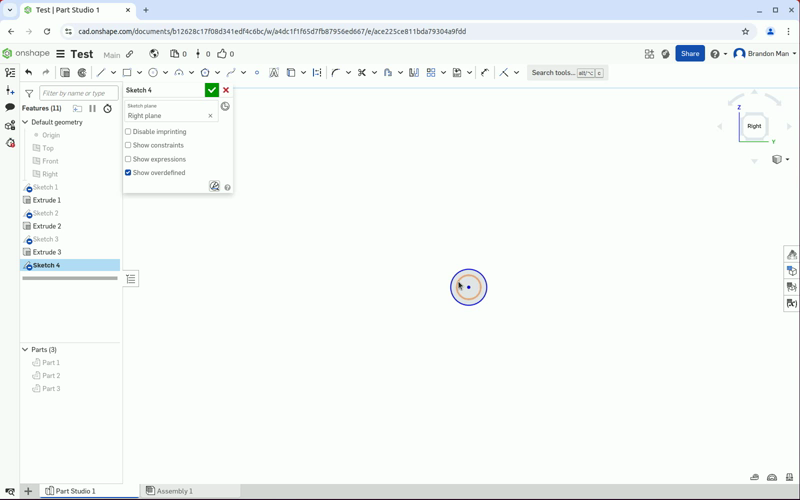
scroll(6)
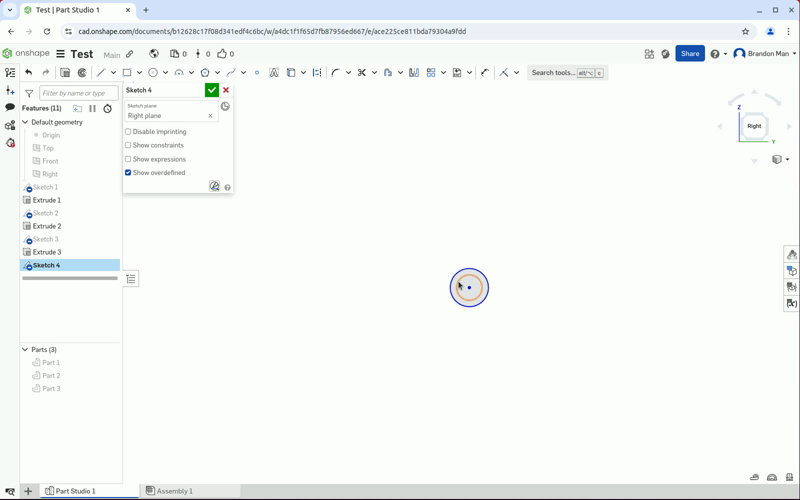
scroll(6)
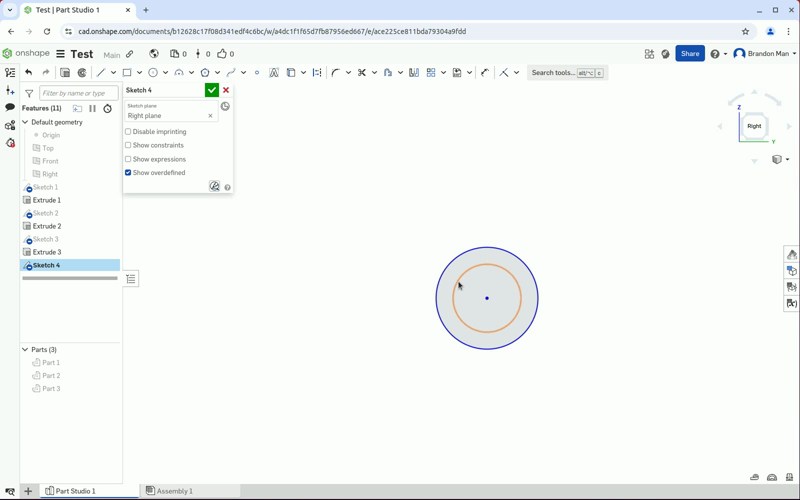
click(458, 281)
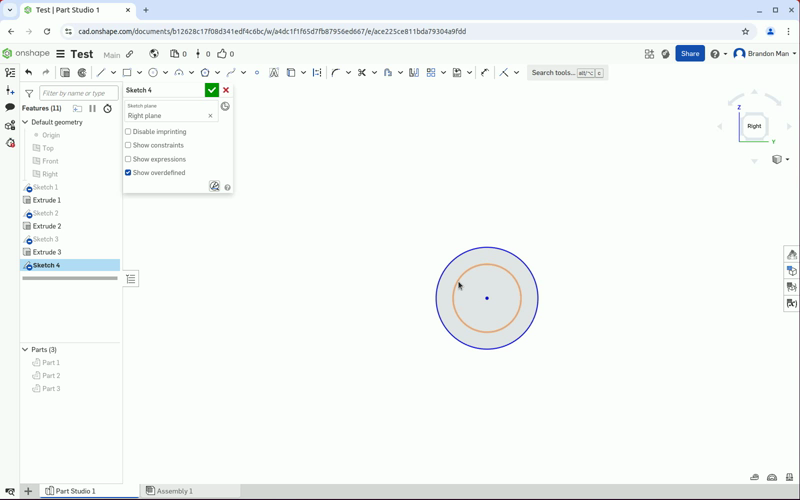
scroll(-6)
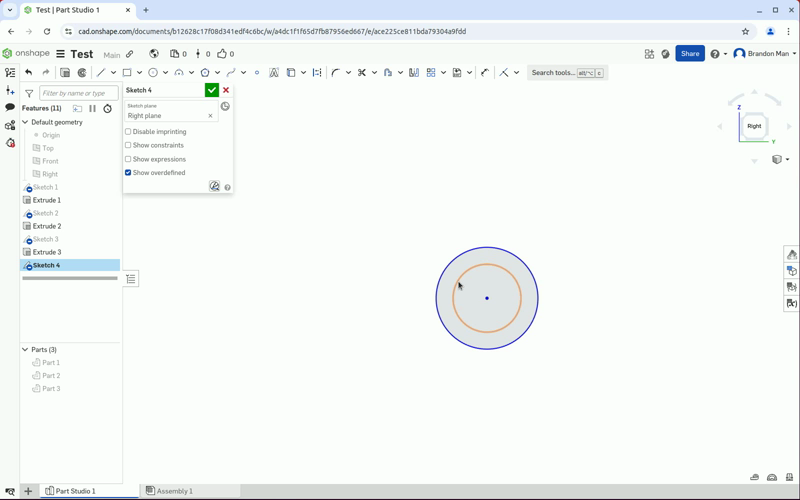
scroll(-6)
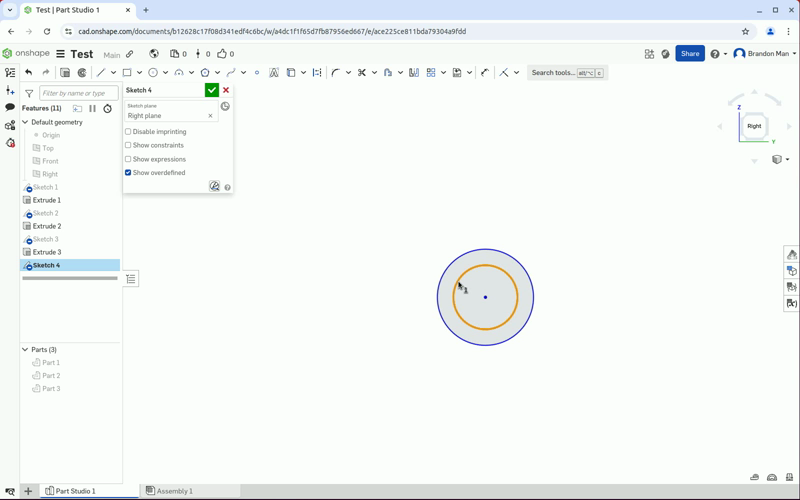
scroll(-6)
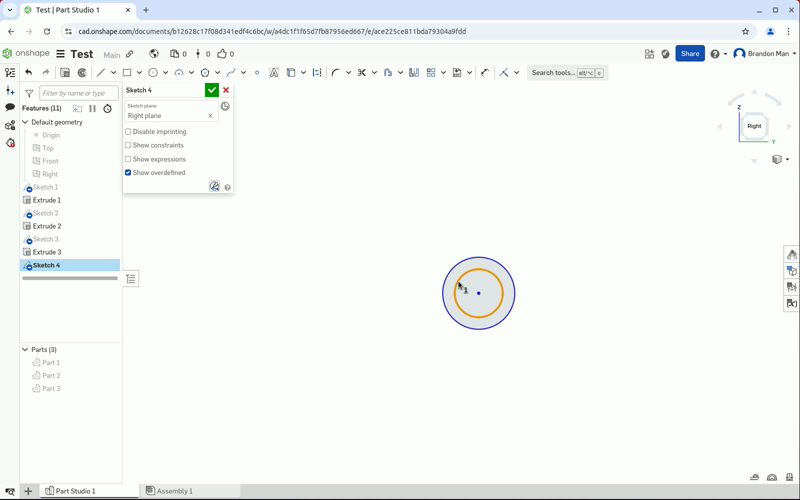
scroll(-6)
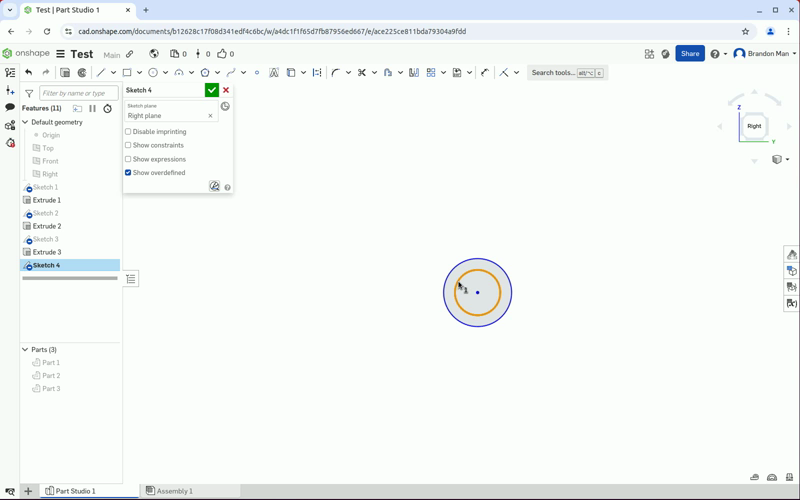
scroll(-6)
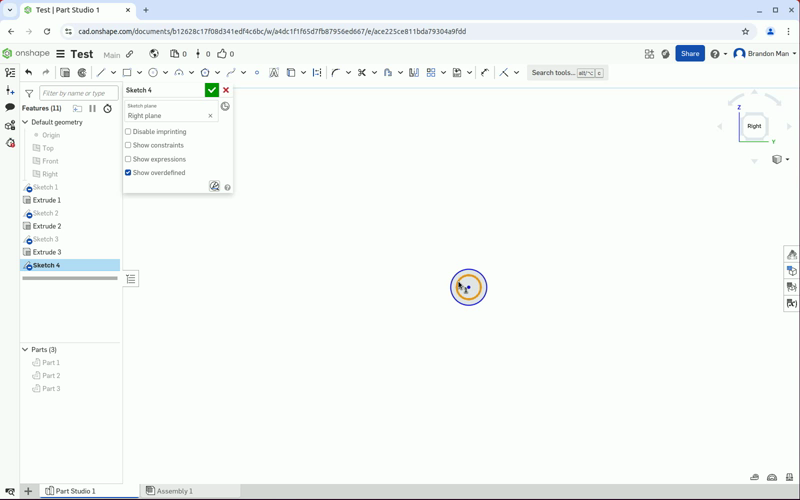
scroll(-6)
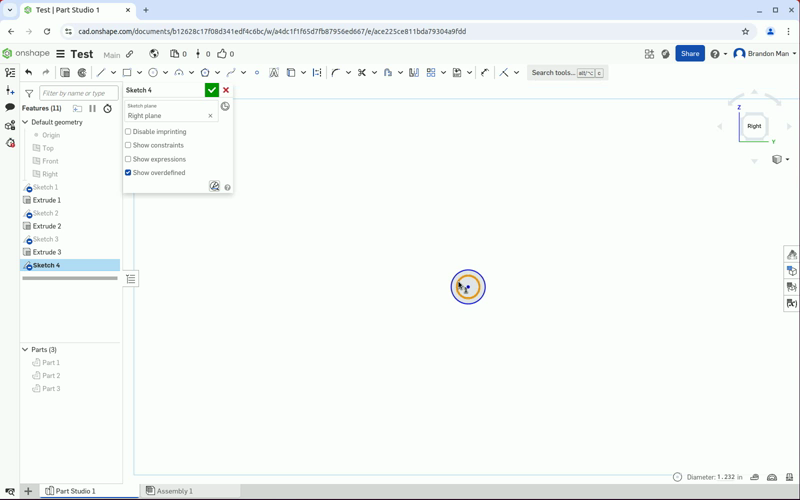
scroll(-6)
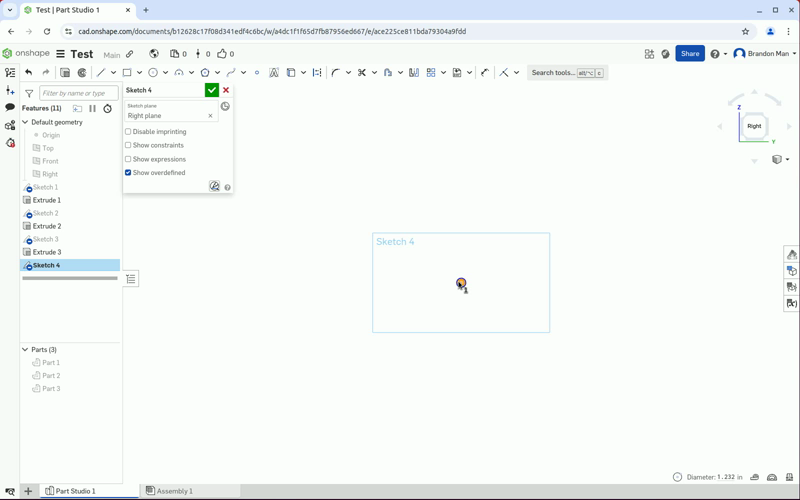
mouse_move(73, 352)
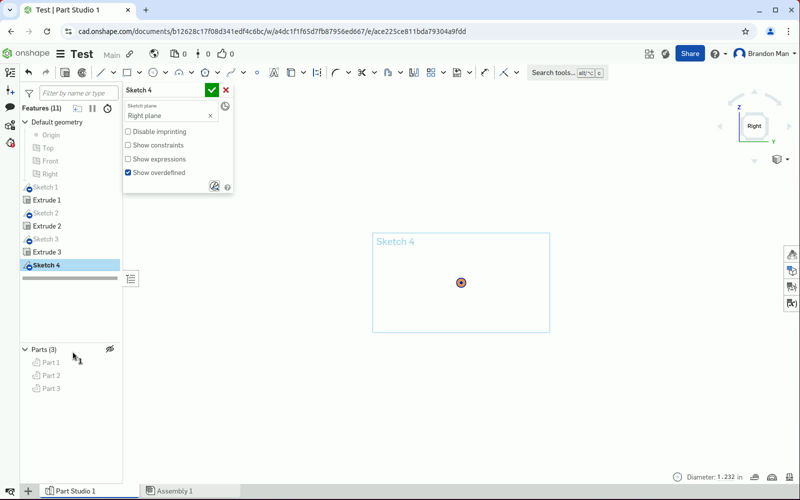
key(shift+y)
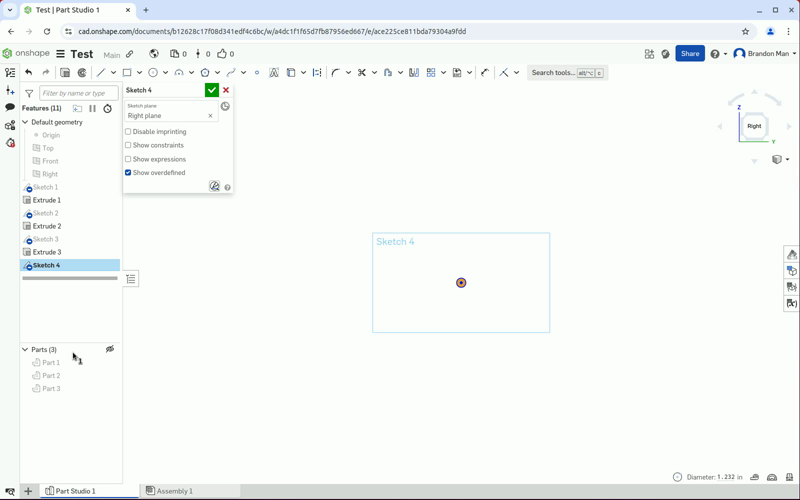
key(shift+e)
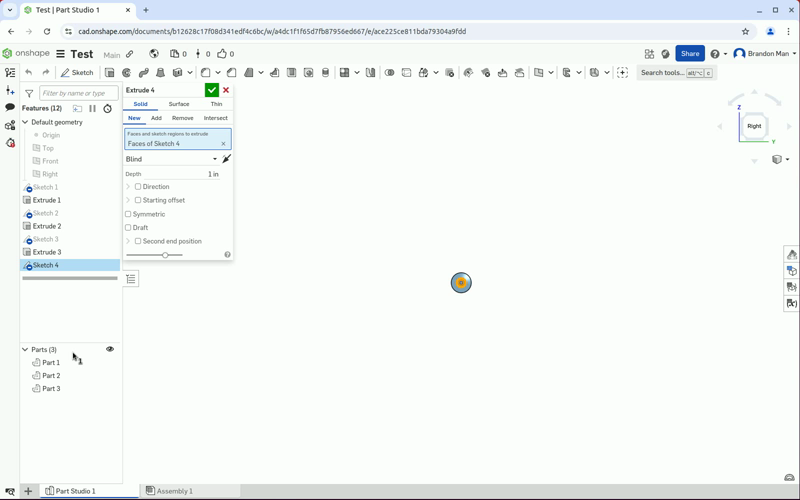
mouse_move(143, 106)
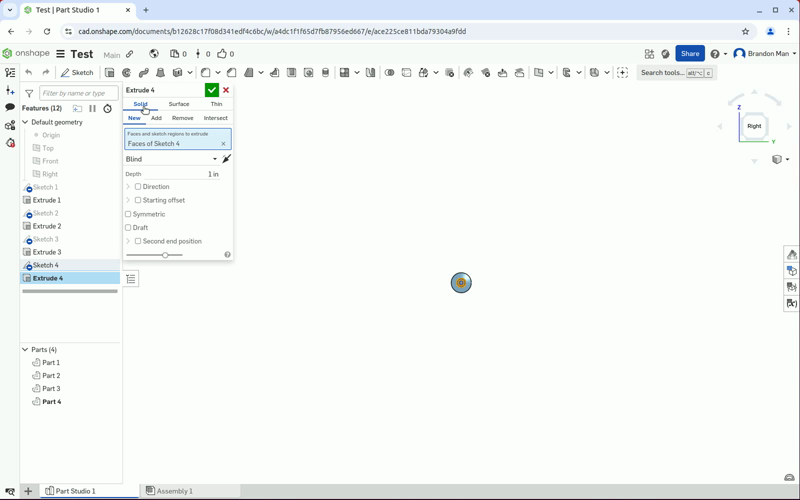
click(143, 106)
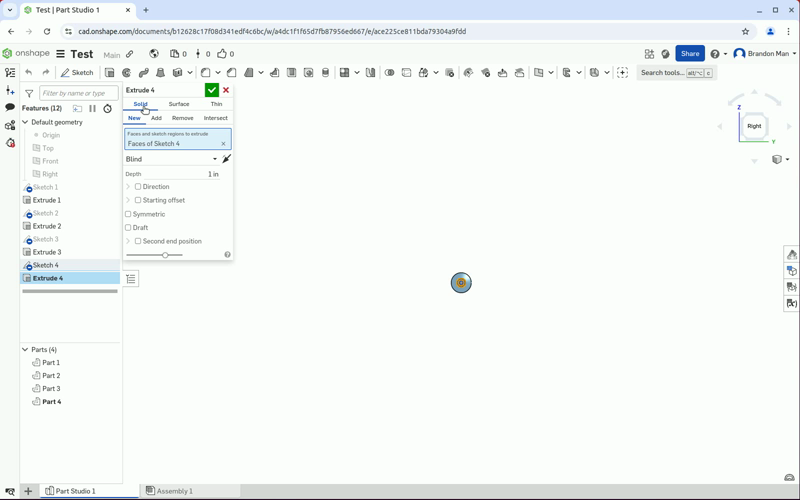
mouse_move(137, 120)
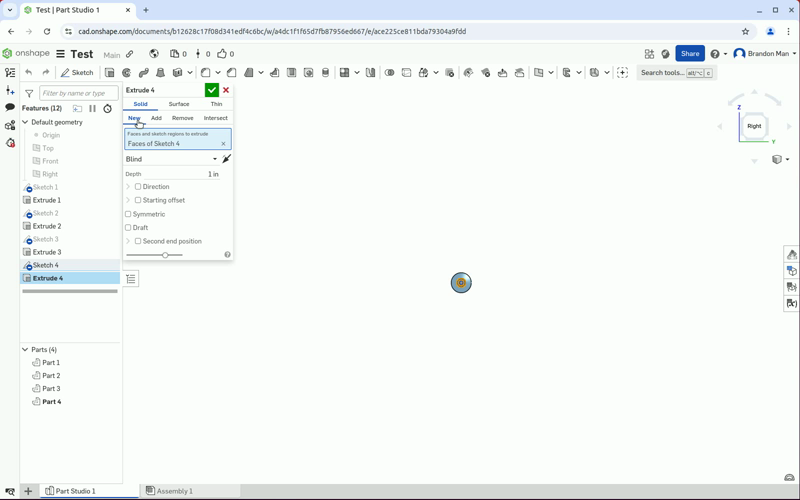
click(137, 120)
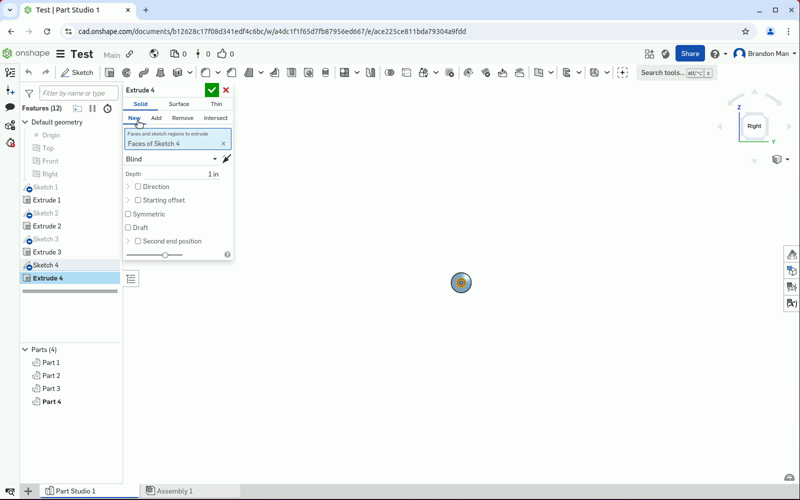
key(tab, 4)
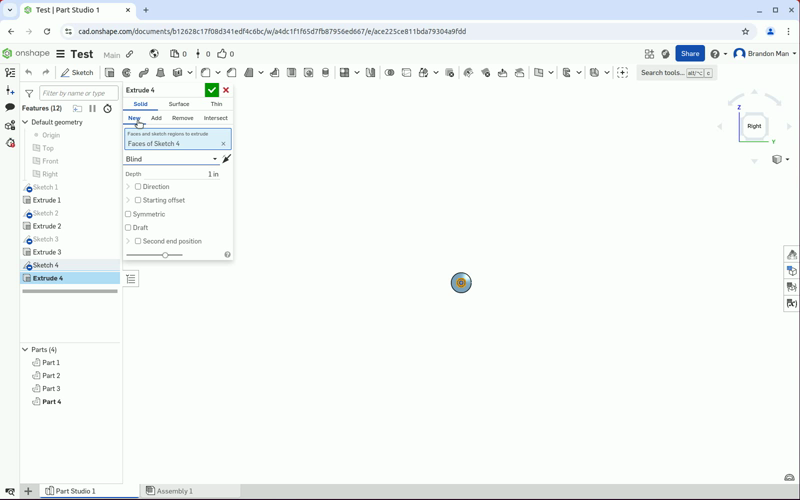
text(23.108)
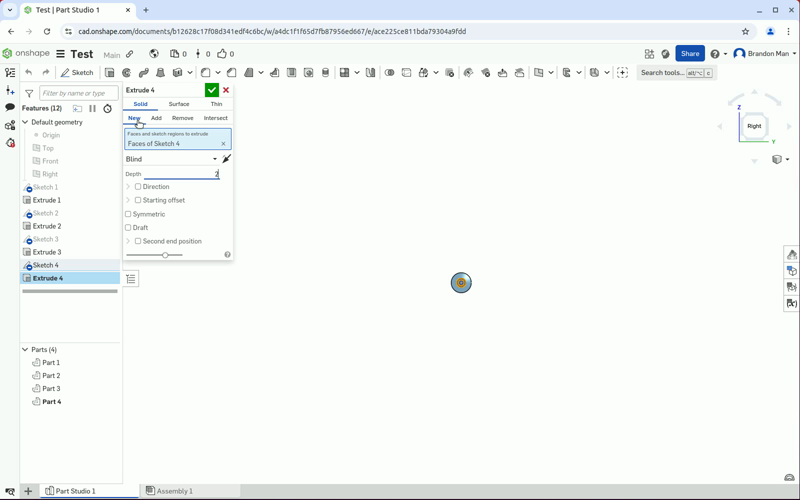
key(enter)
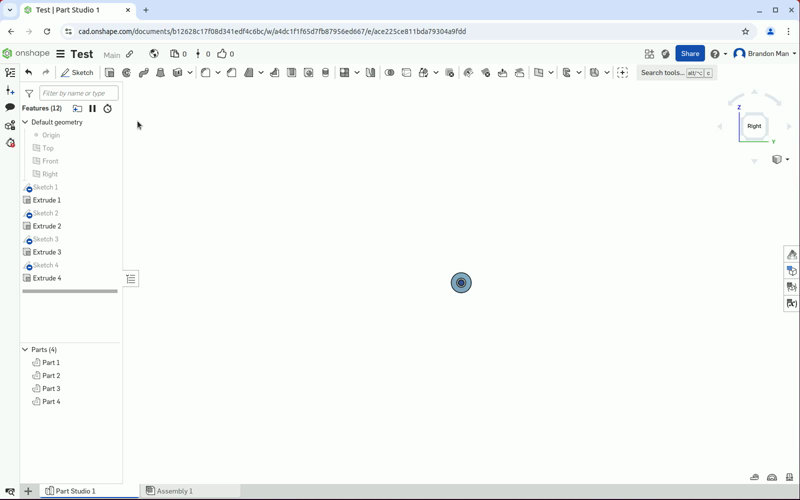
key(shift+h)
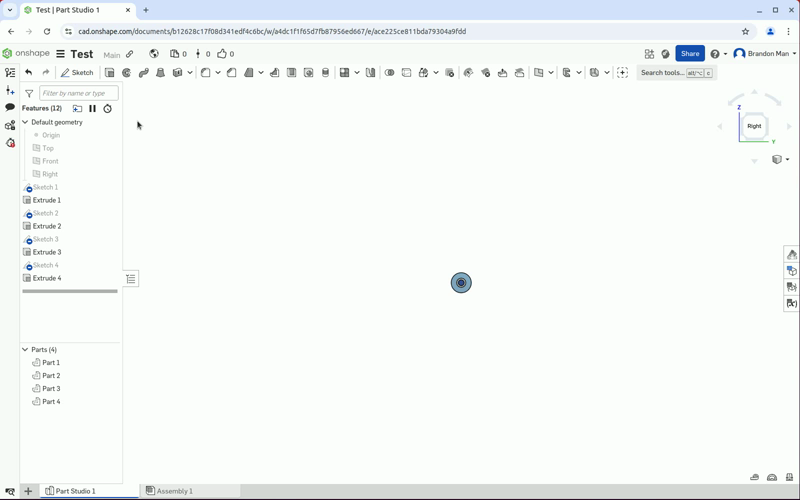
key(shift+h)
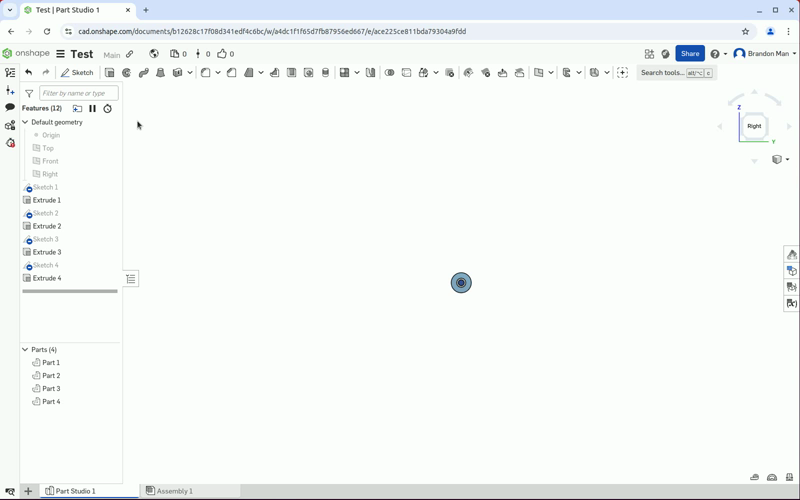
mouse_move(73, 189)
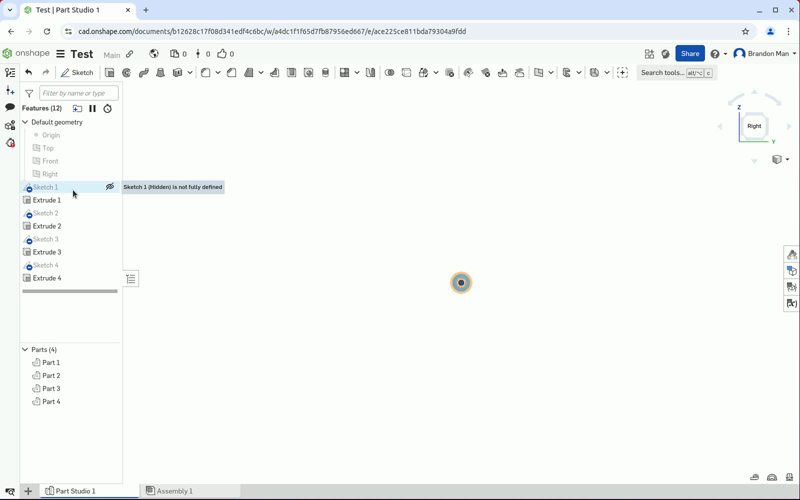
click(73, 189)
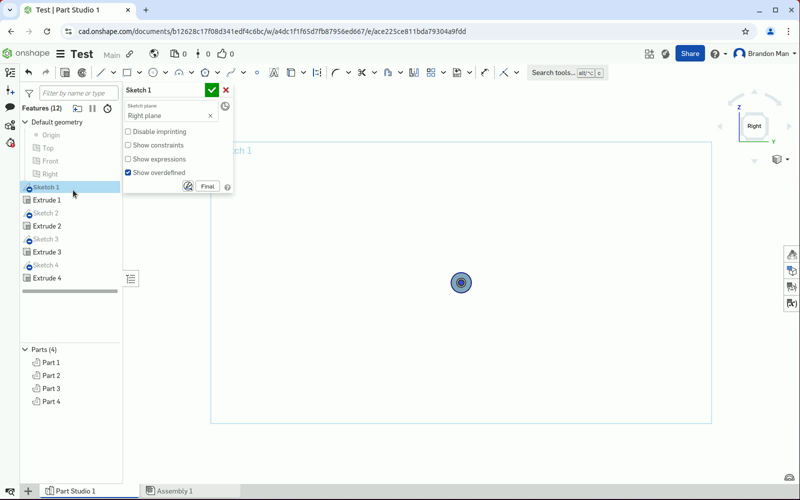
mouse_move(229, 92)
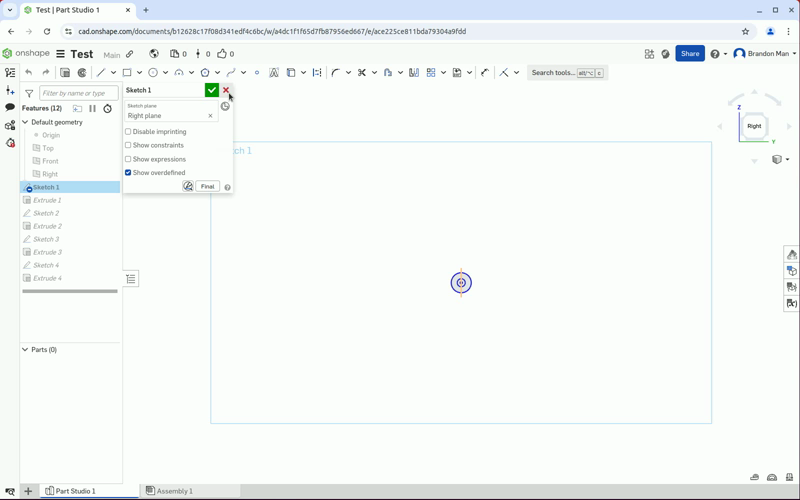
click(229, 92)
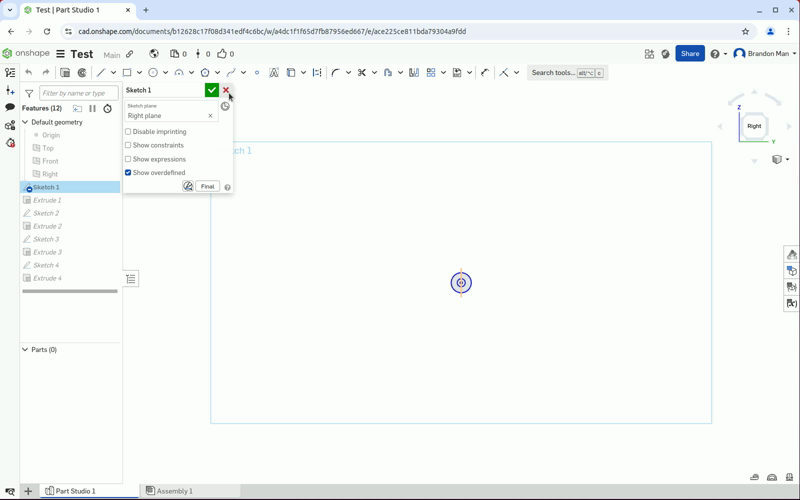
key(shift+s)
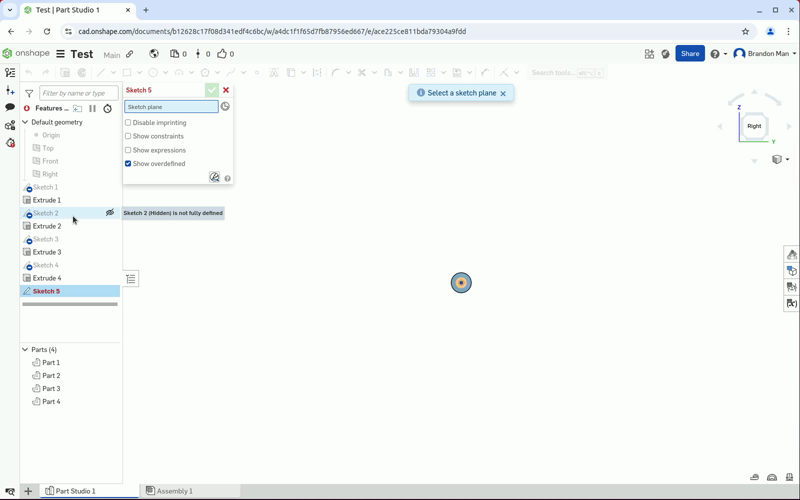
scroll(3)
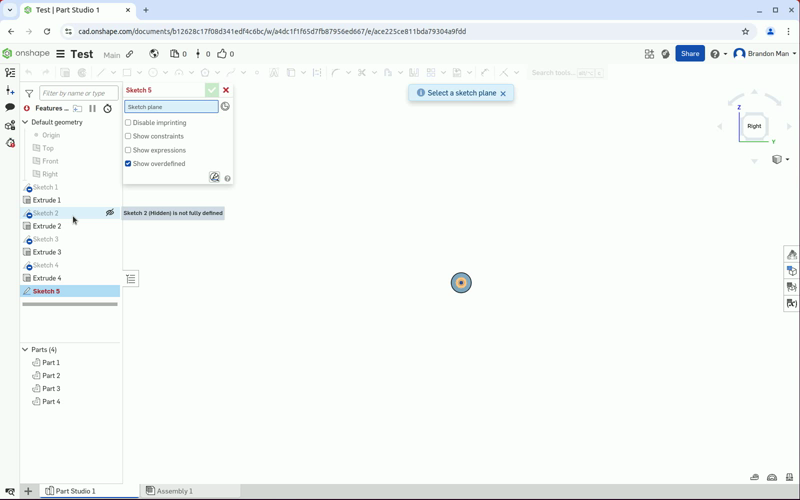
mouse_move(73, 176)
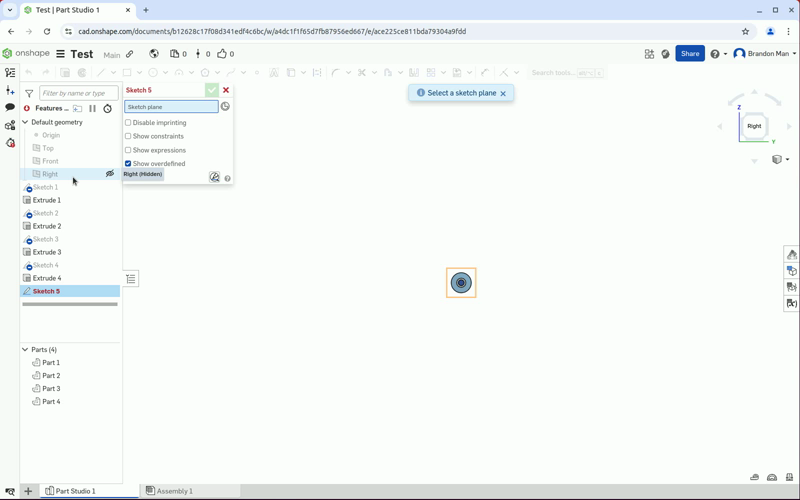
click(73, 176)
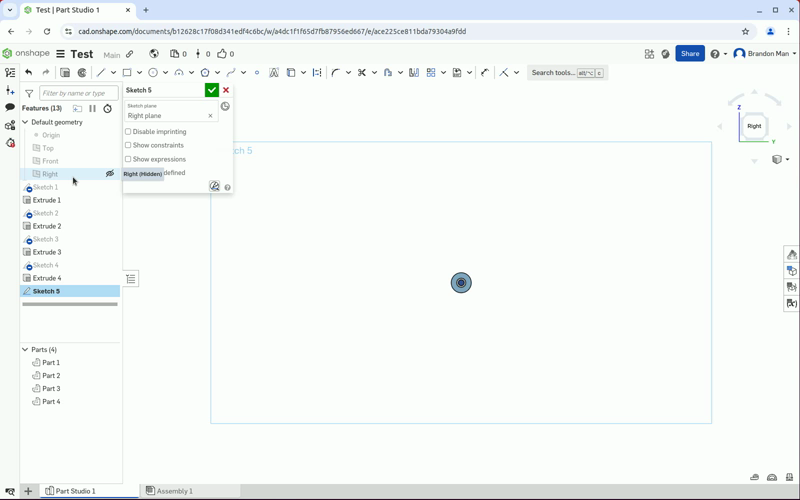
mouse_move(73, 352)
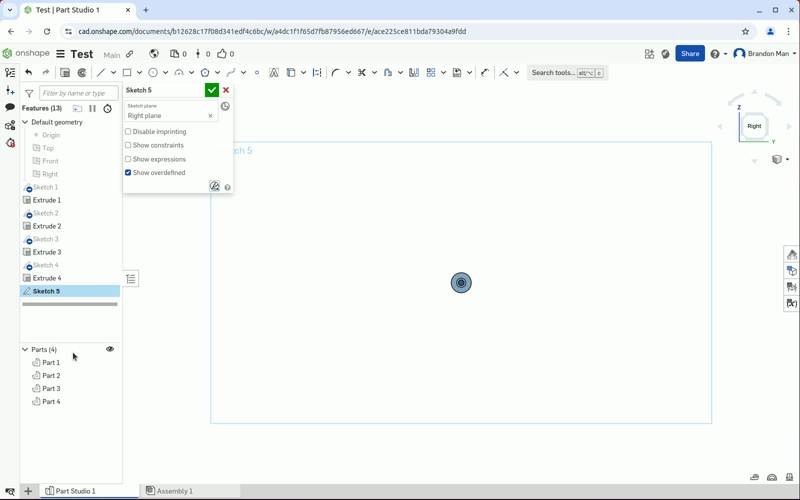
key(y)
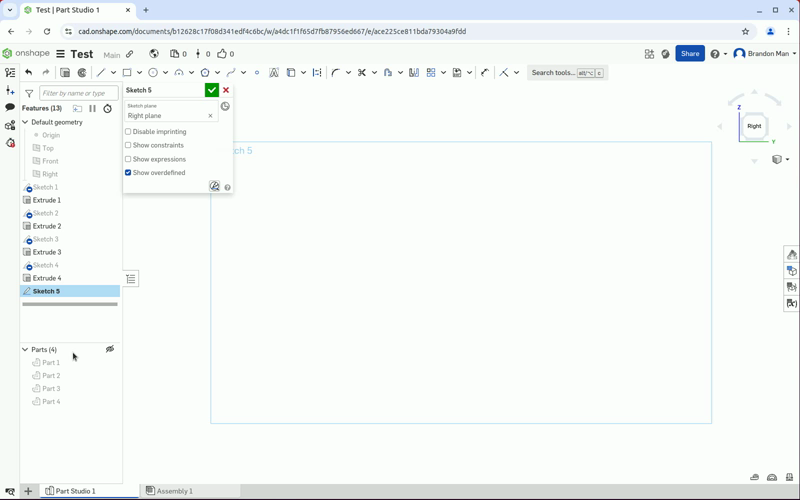
key(c)
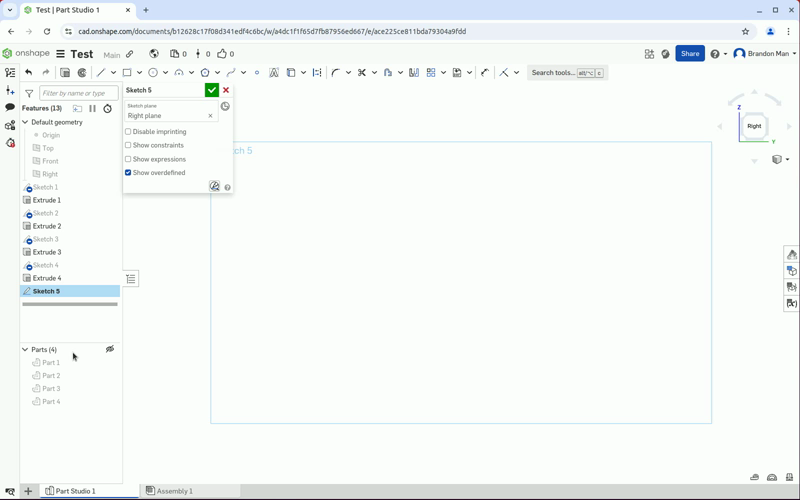
key_down(shift)
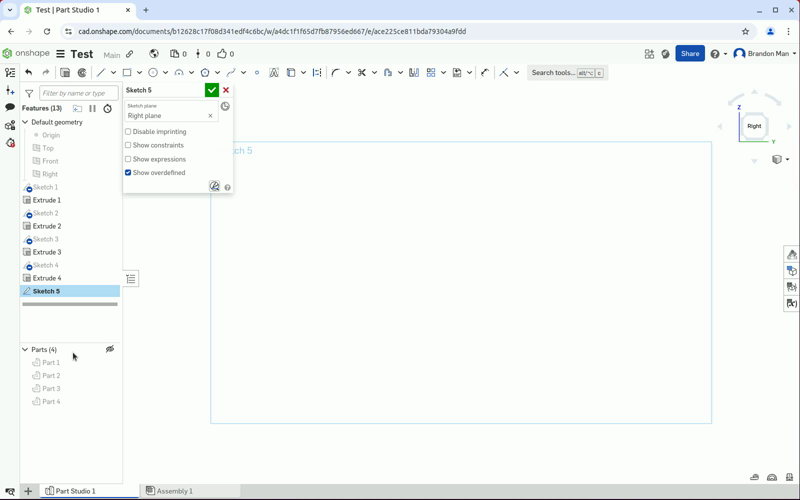
mouse_move(461, 282)
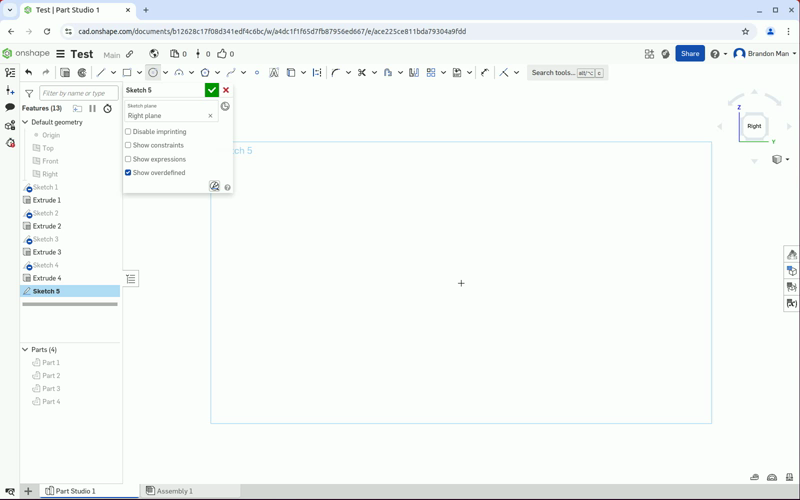
click(461, 282)
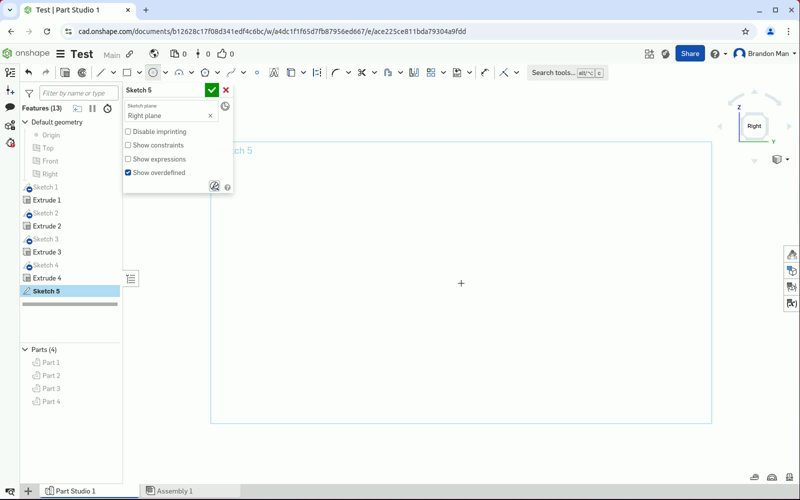
key_up(shift)
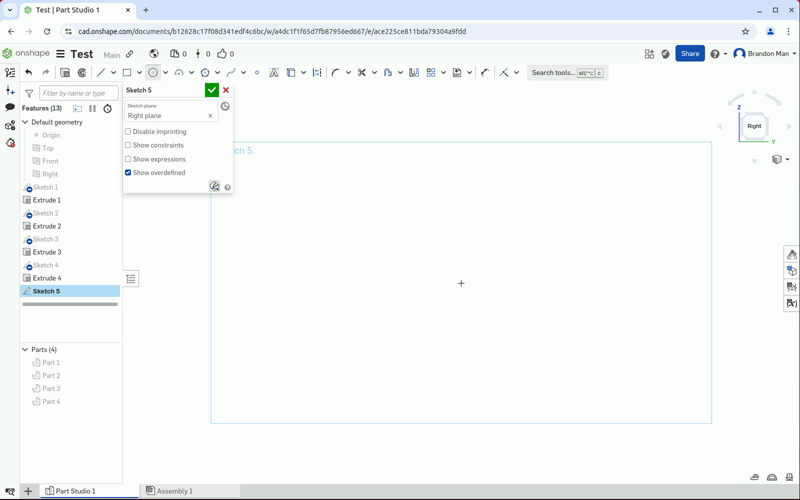
mouse_move(464, 282)
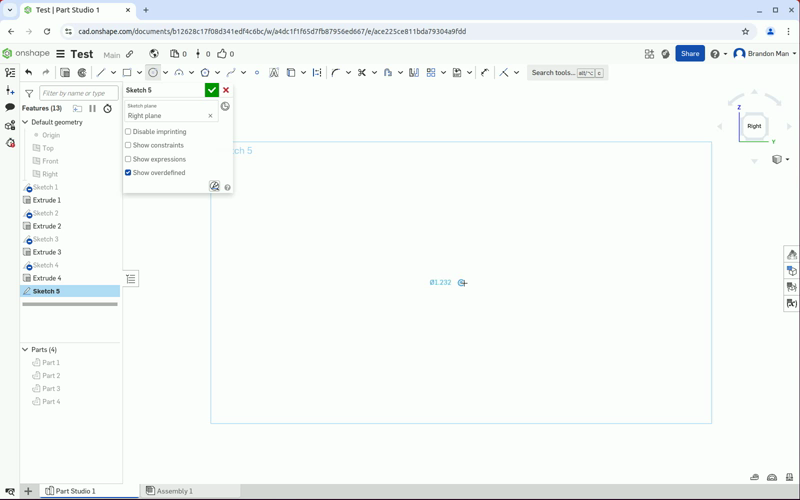
click(464, 282)
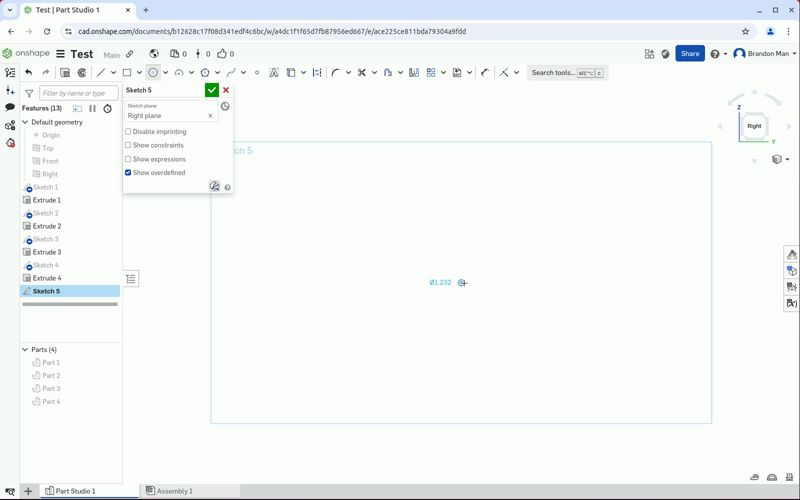
key(esc)
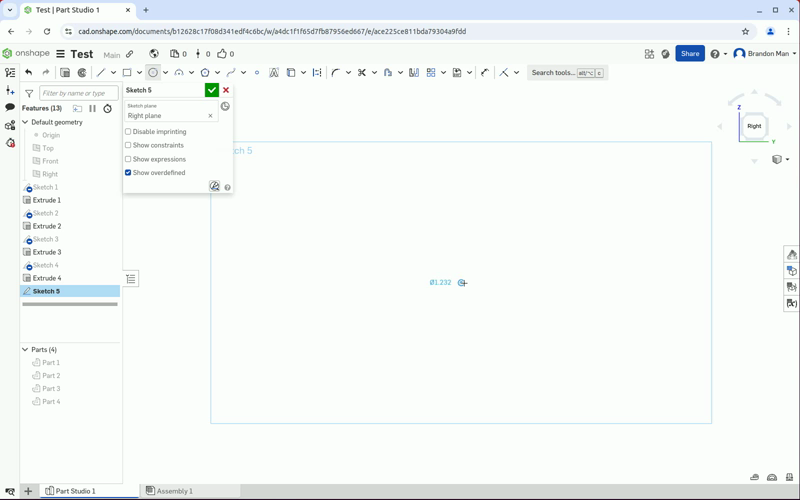
mouse_move(459, 285)
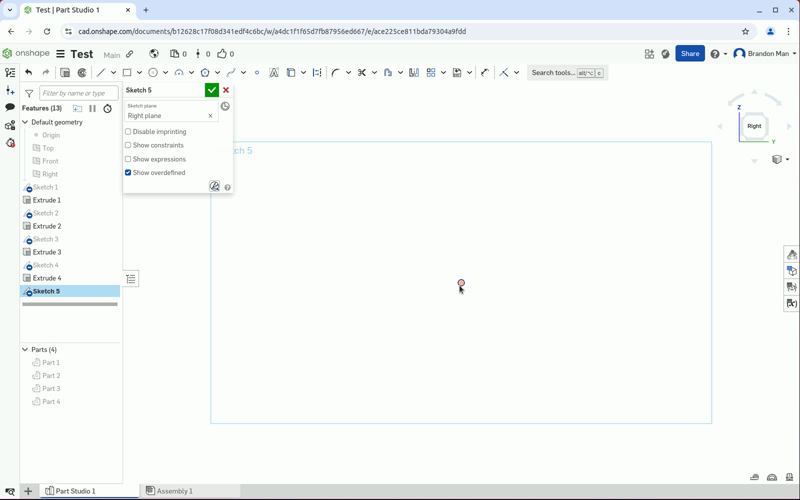
scroll(6)
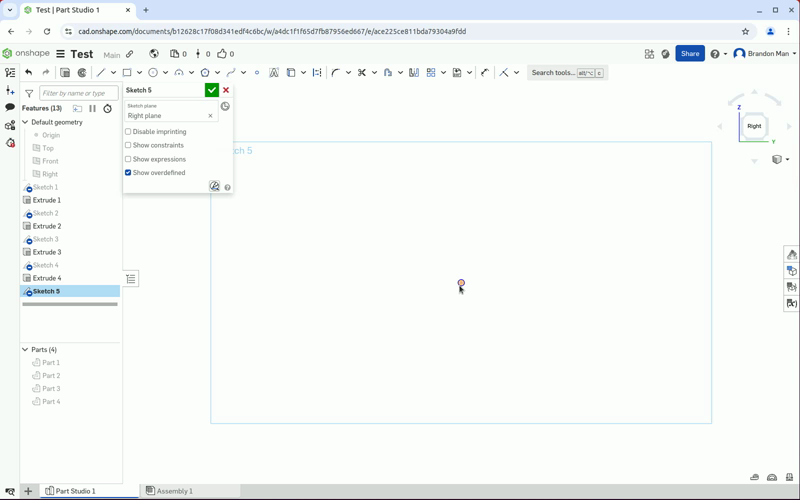
scroll(6)
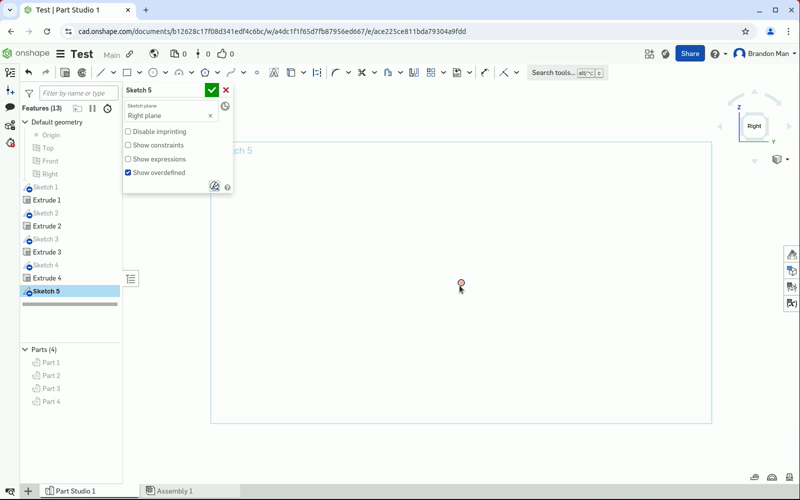
scroll(6)
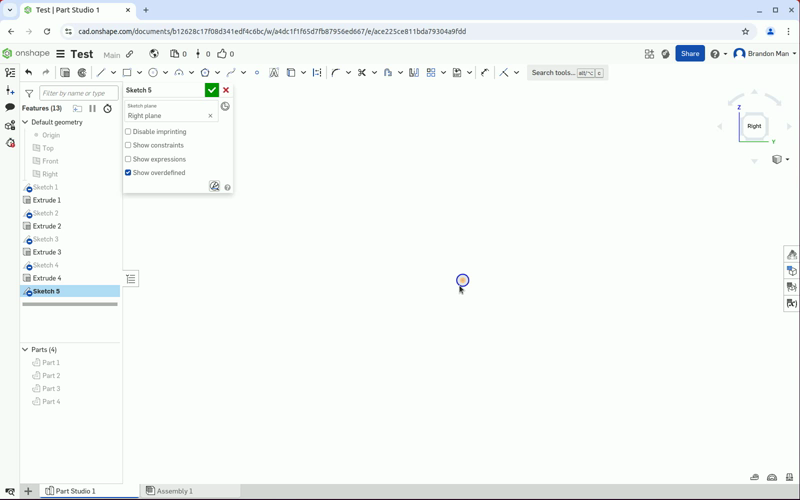
scroll(6)
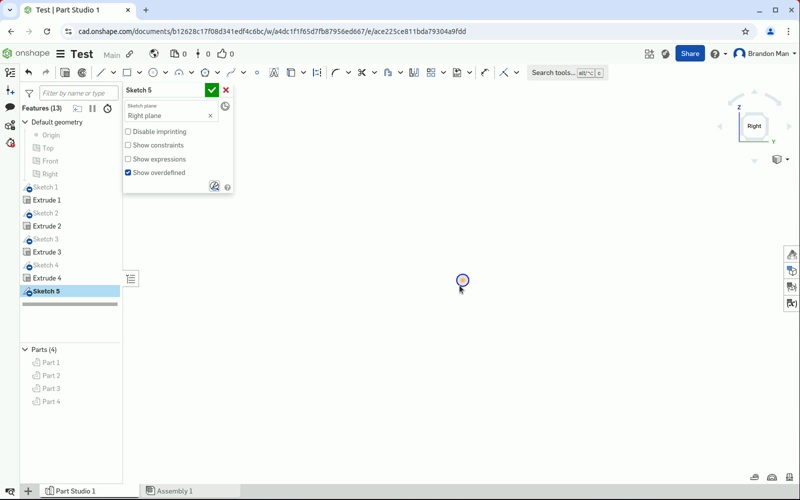
scroll(6)
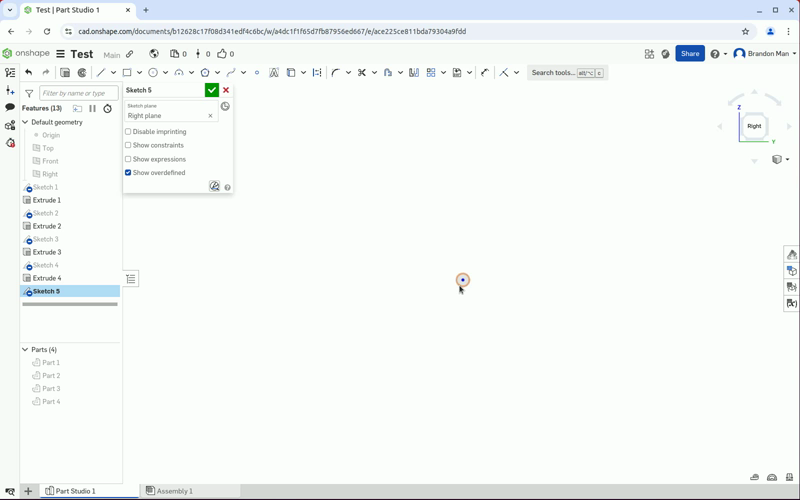
scroll(6)
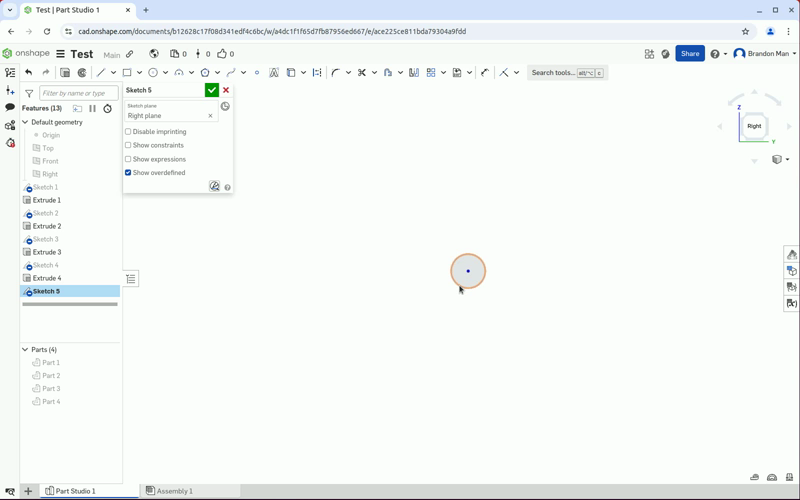
scroll(6)
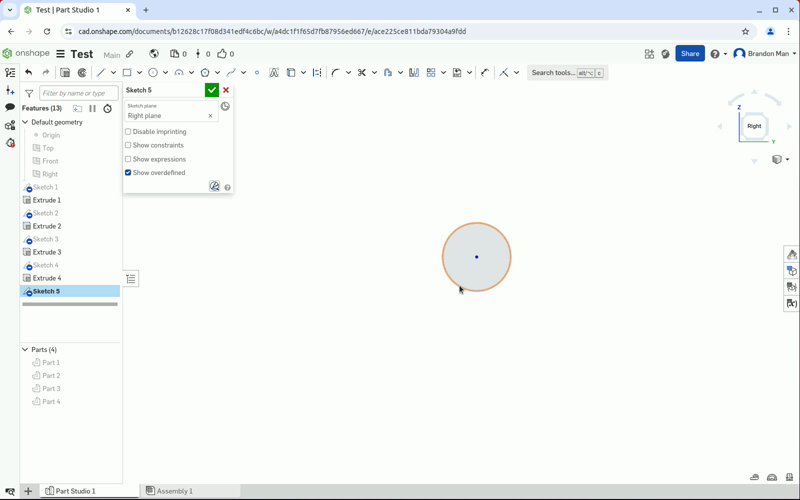
click(459, 285)
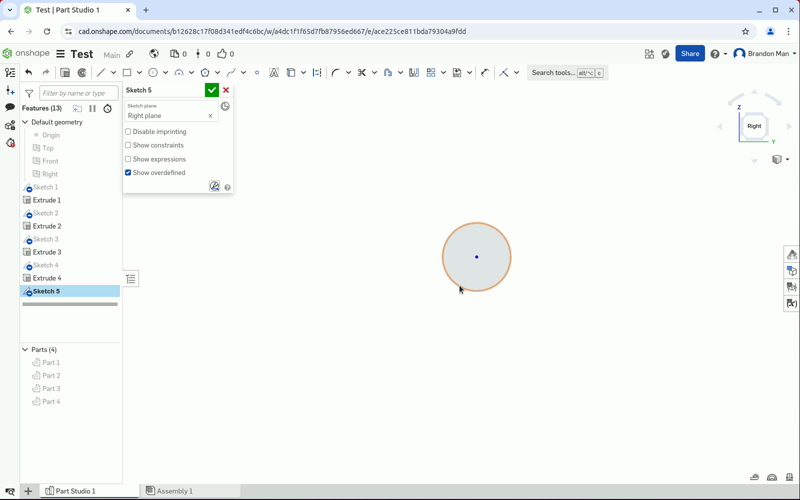
scroll(-6)
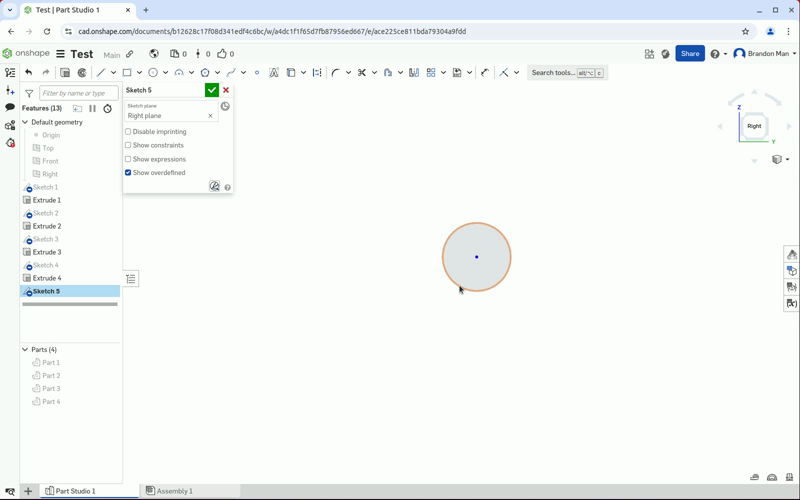
scroll(-6)
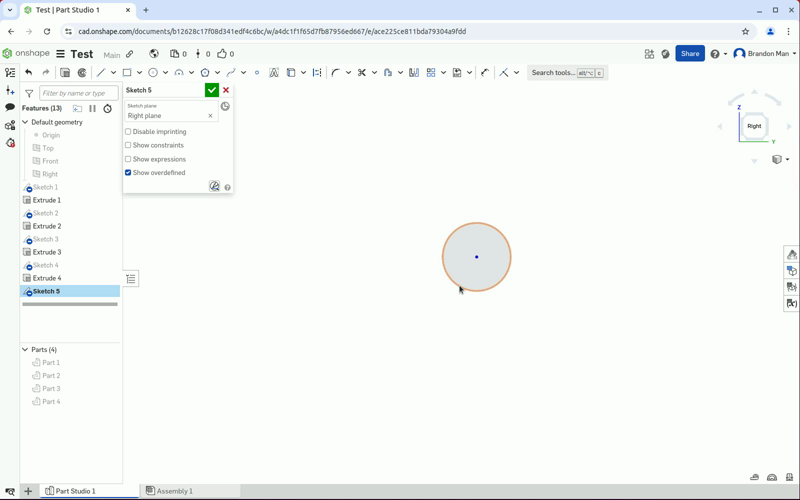
scroll(-6)
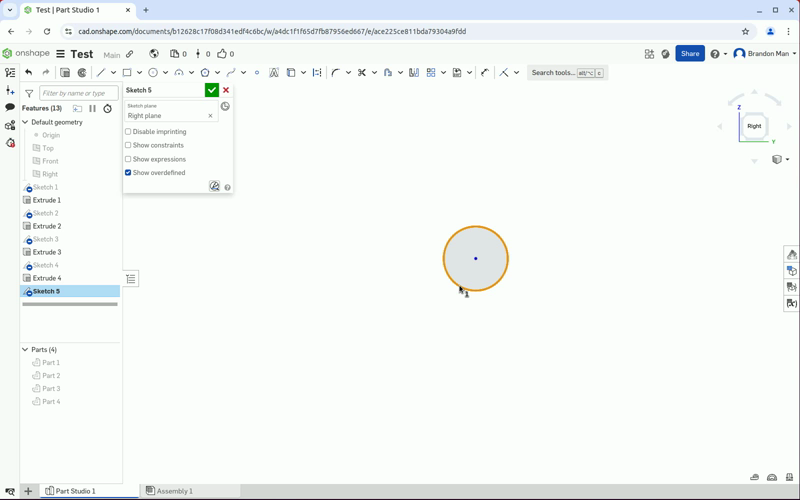
scroll(-6)
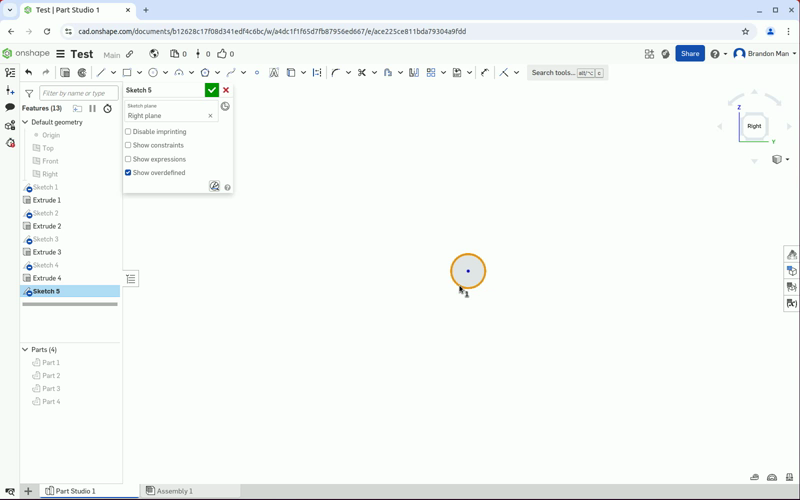
scroll(-6)
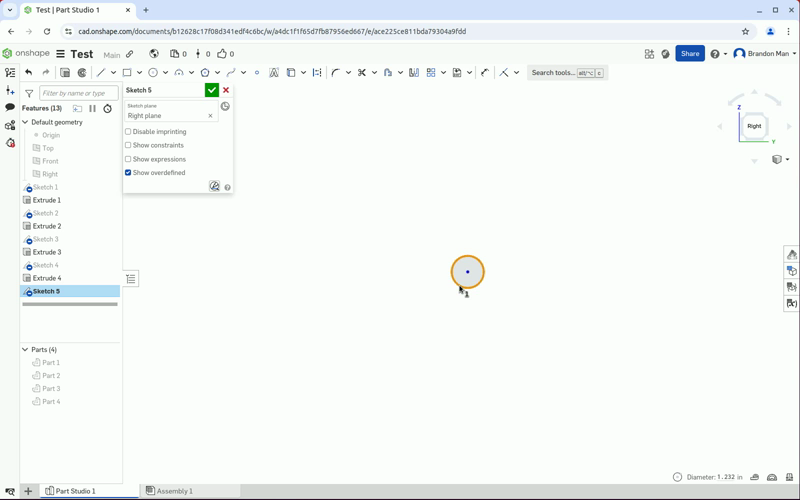
scroll(-6)
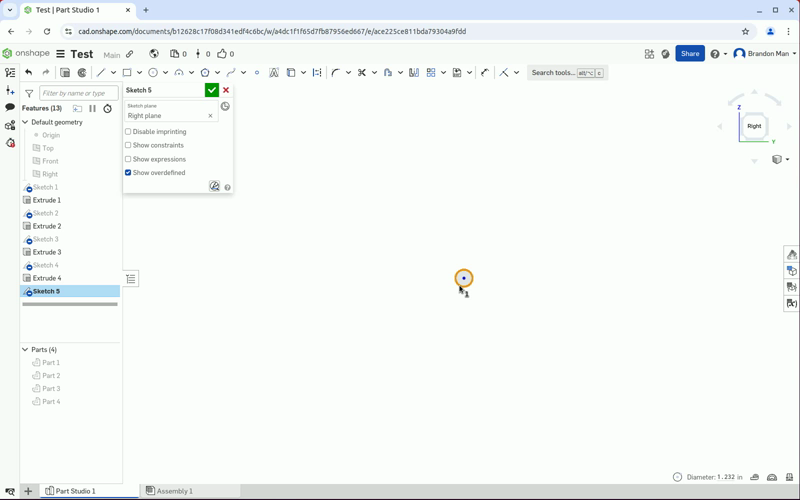
scroll(-6)
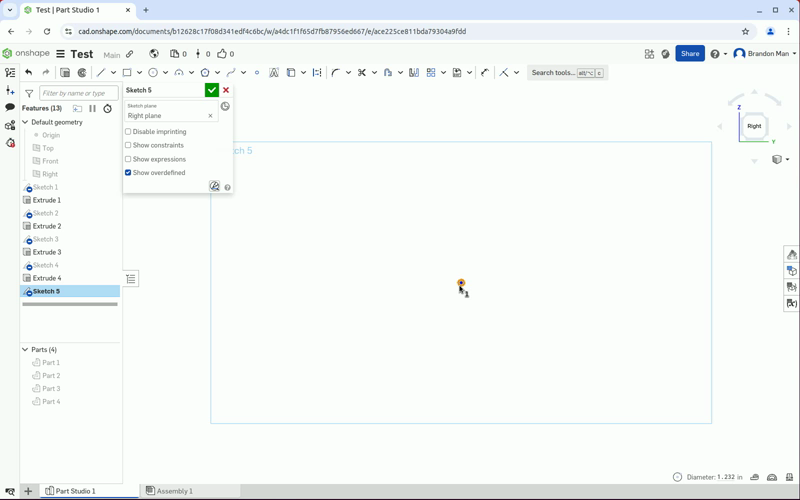
mouse_move(73, 352)
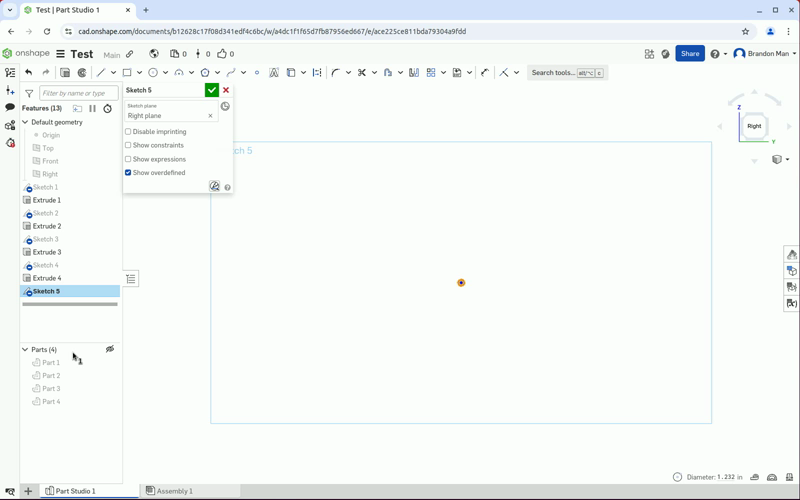
key(shift+y)
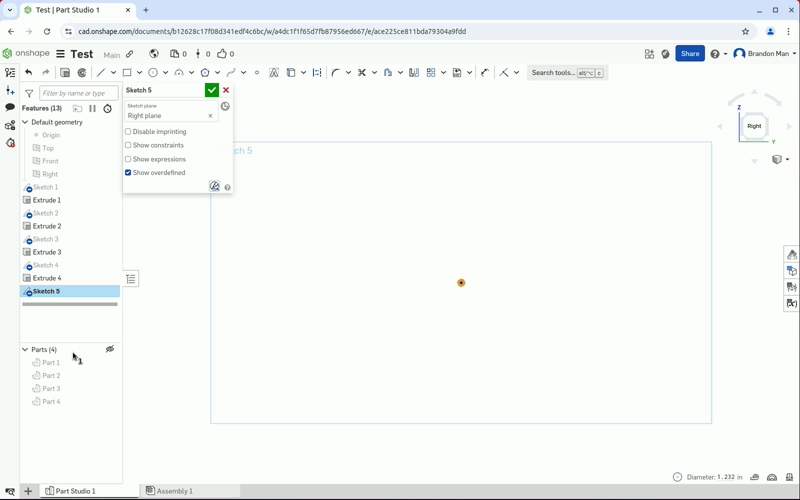
key(shift+e)
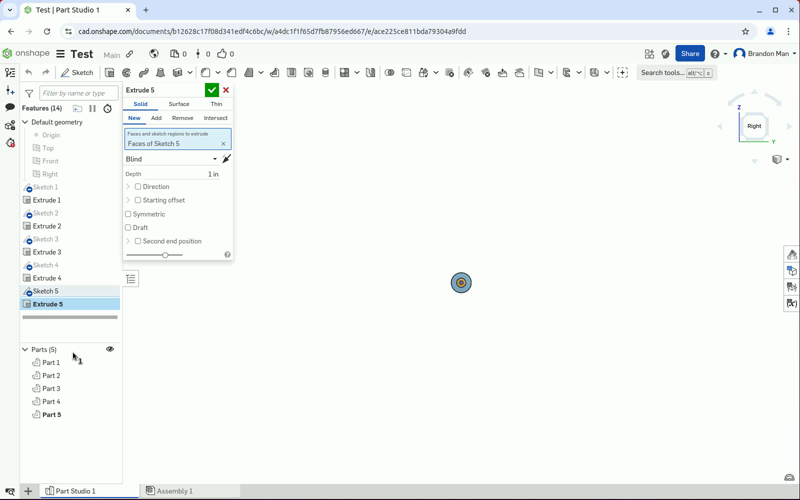
mouse_move(143, 106)
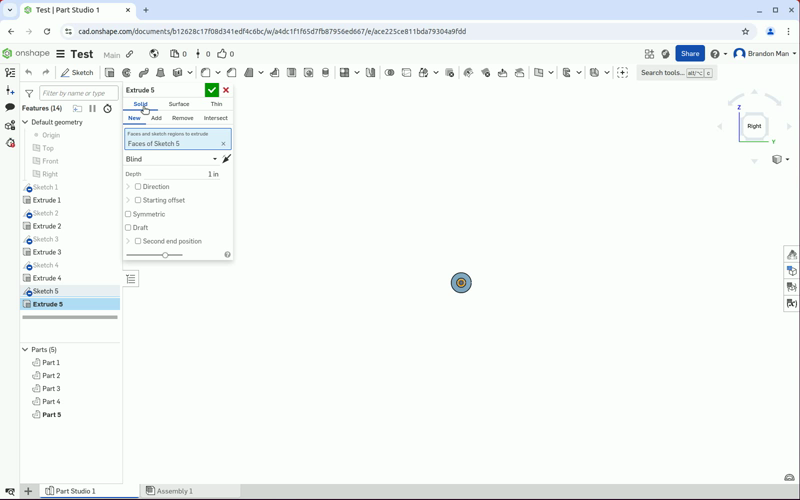
click(143, 106)
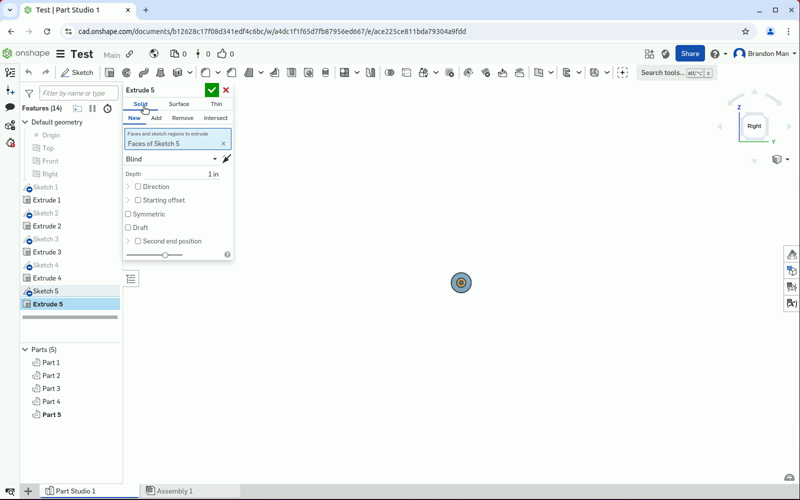
mouse_move(137, 120)
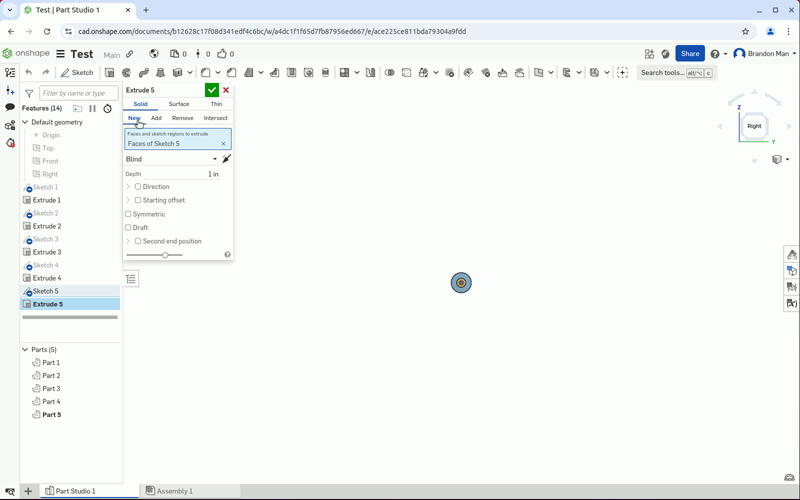
click(137, 120)
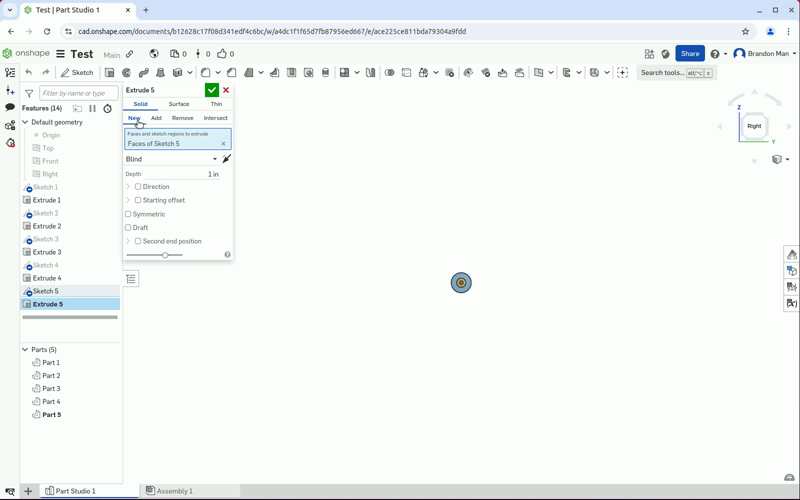
key(tab, 4)
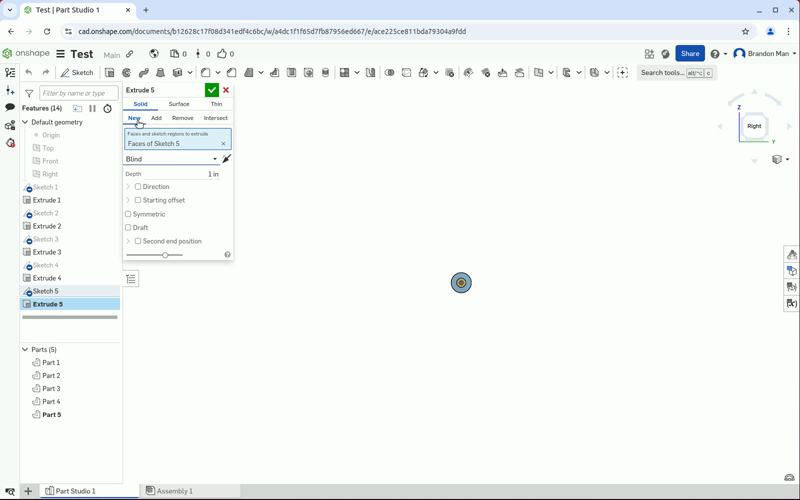
text(20.46)
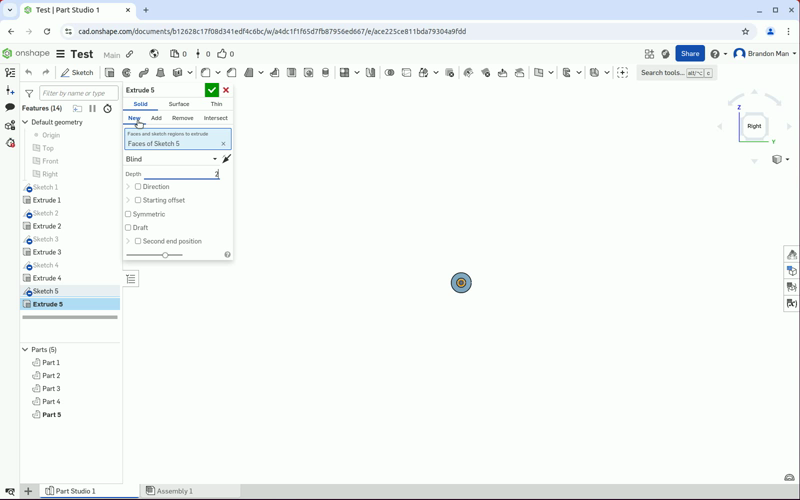
key(enter)
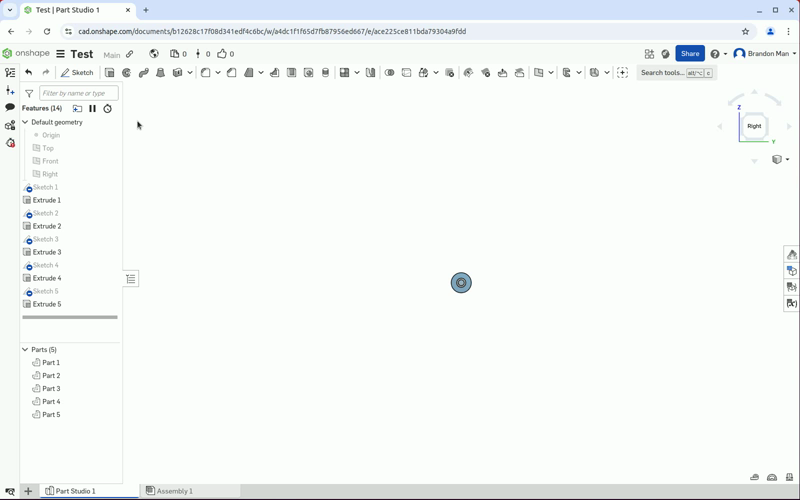
key(shift+h)
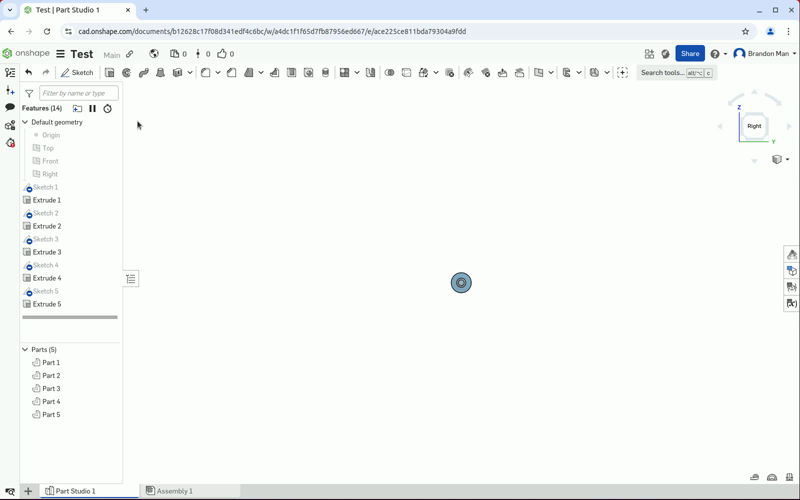
key(shift+h)
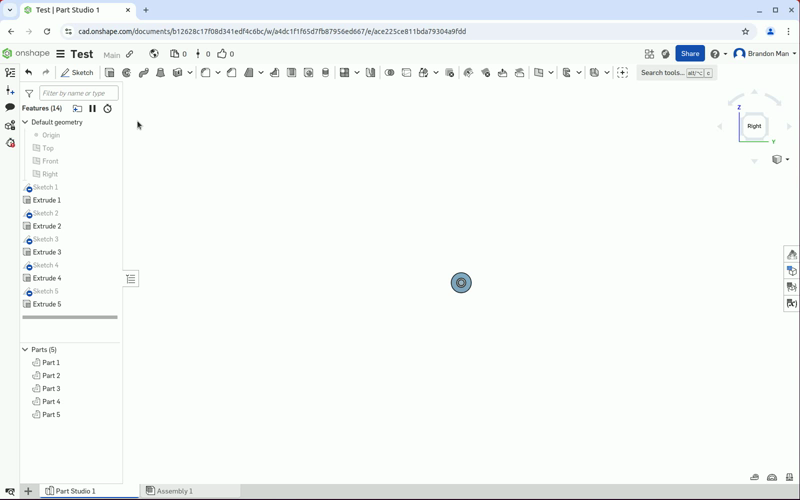
key(shift+7)
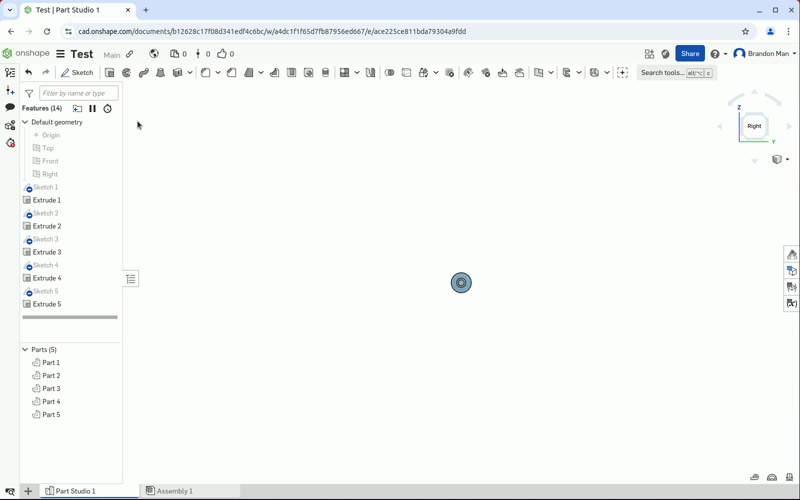
key(right, 2)
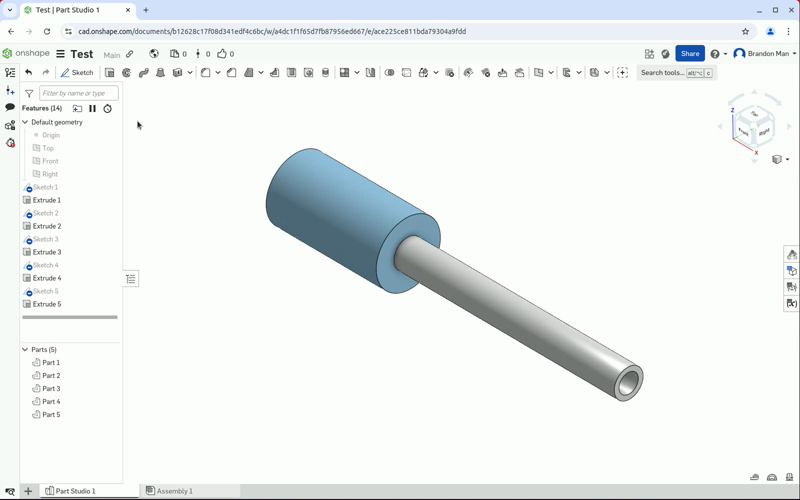
key(down, 2)
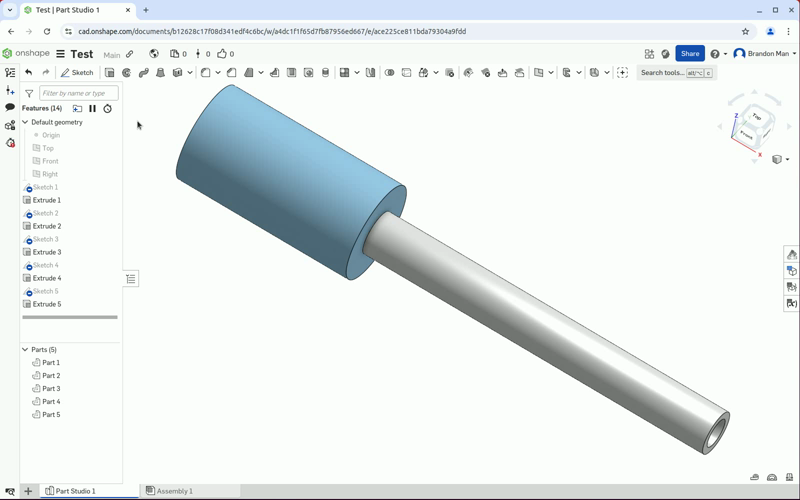
key(up, 2)
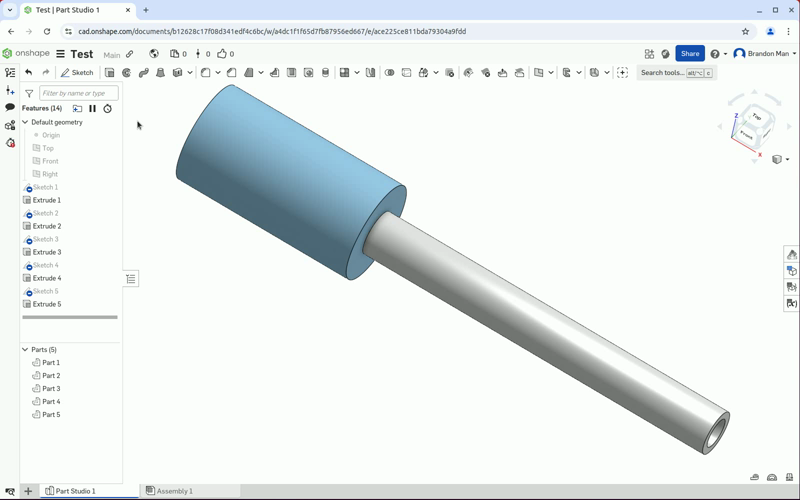
key(left, 2)
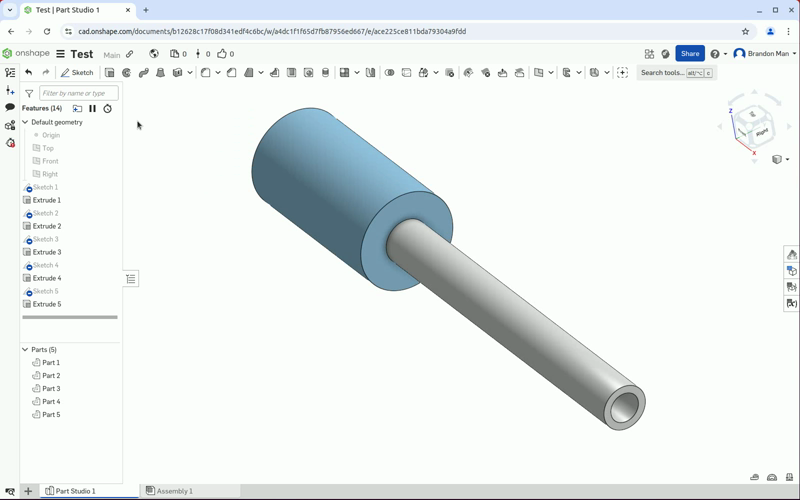
mouse_move(73, 189)
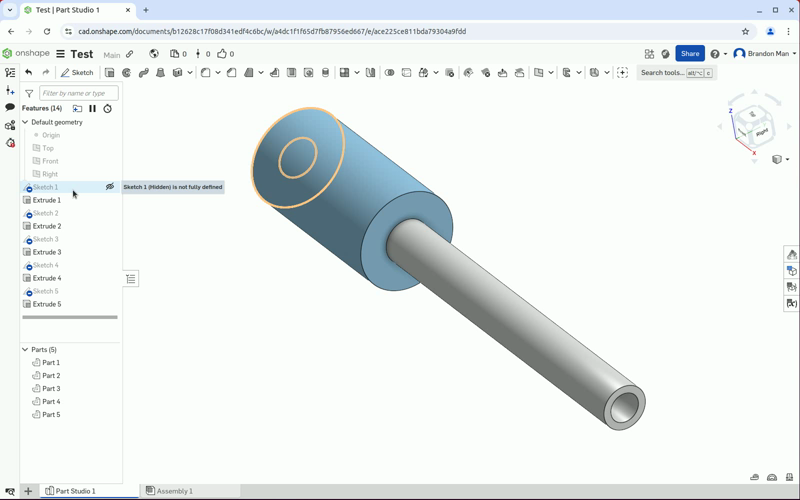
click(73, 189)